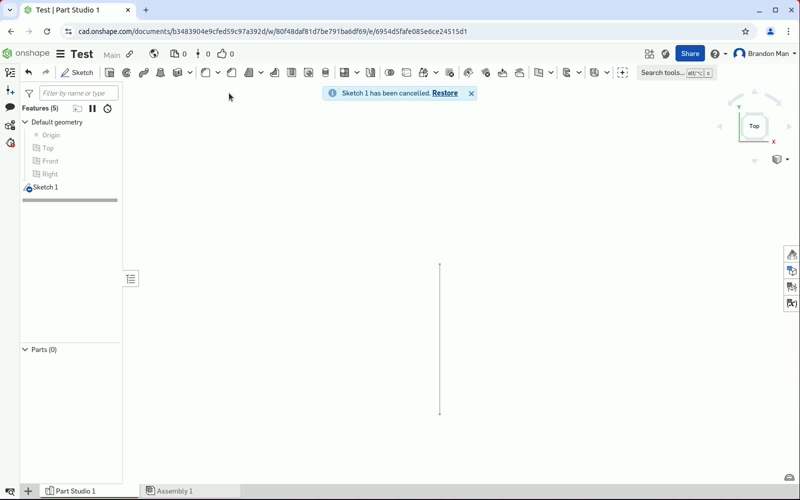
key(shift+h)
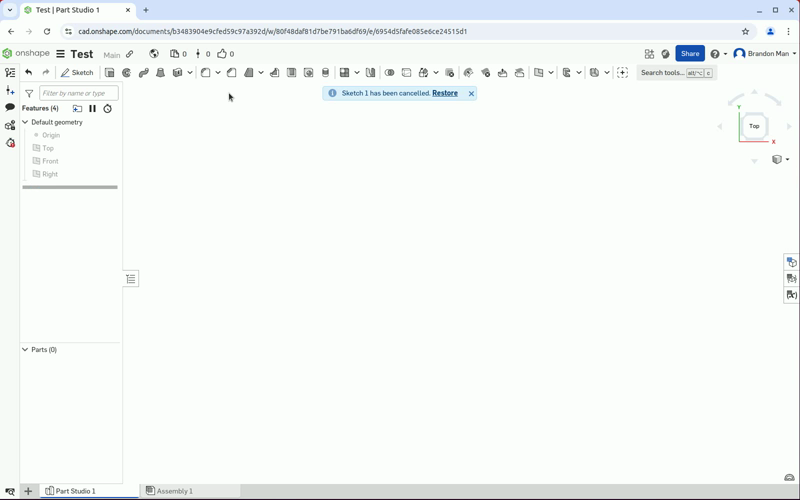
mouse_move(73, 352)
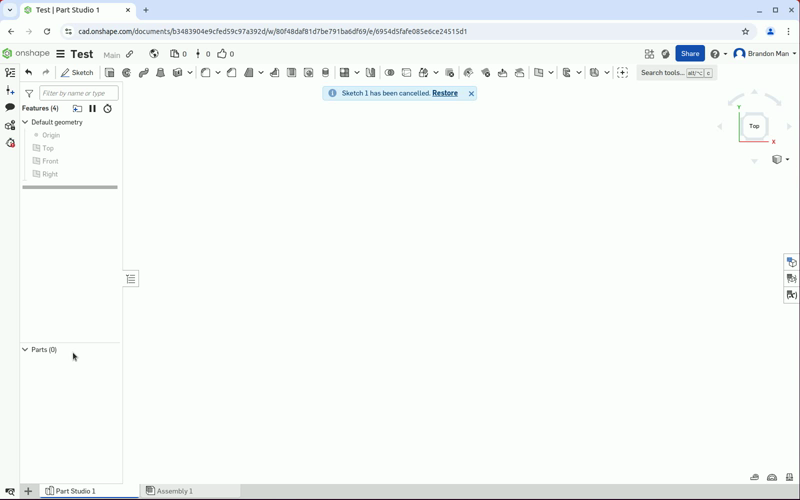
key(y)
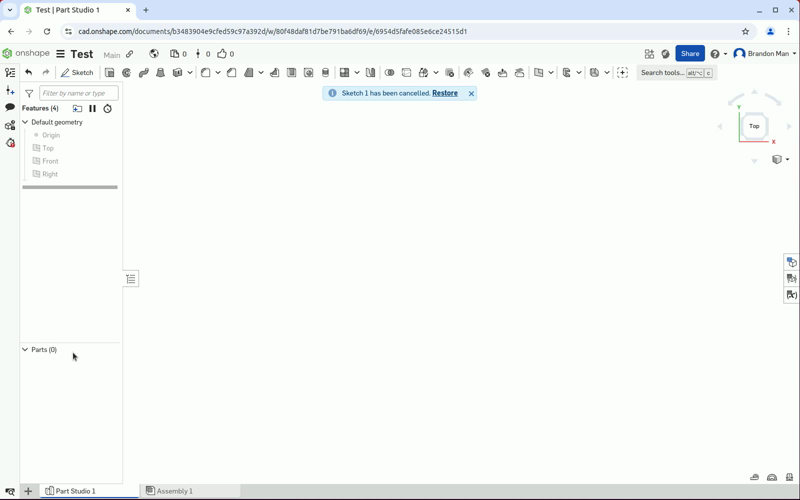
key(shift+p)
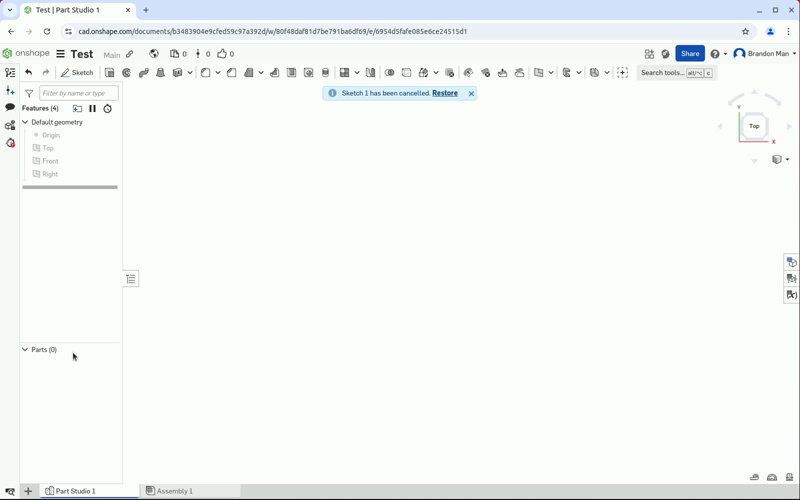
key(space)
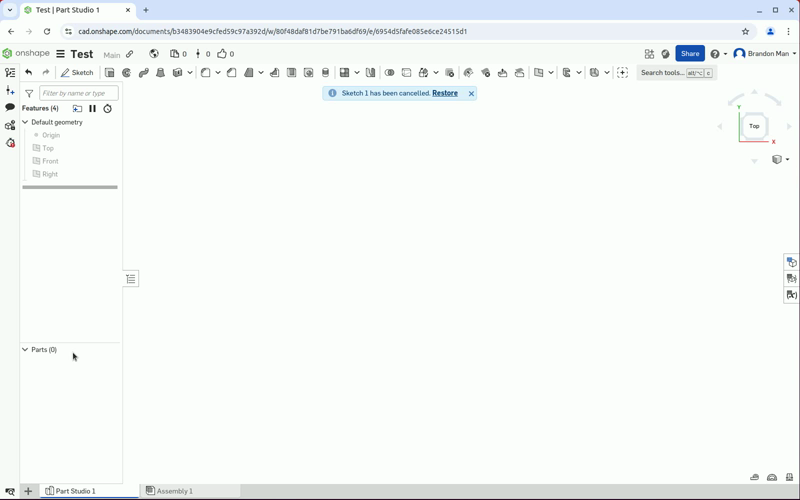
key_down(shift)
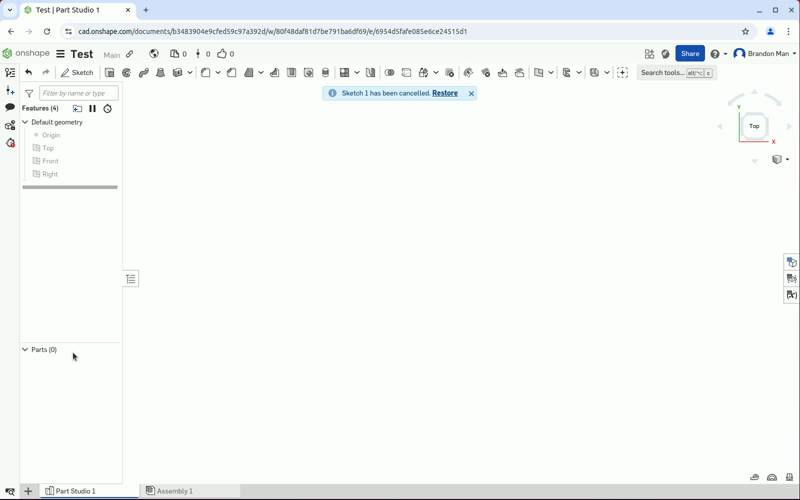
key(up)
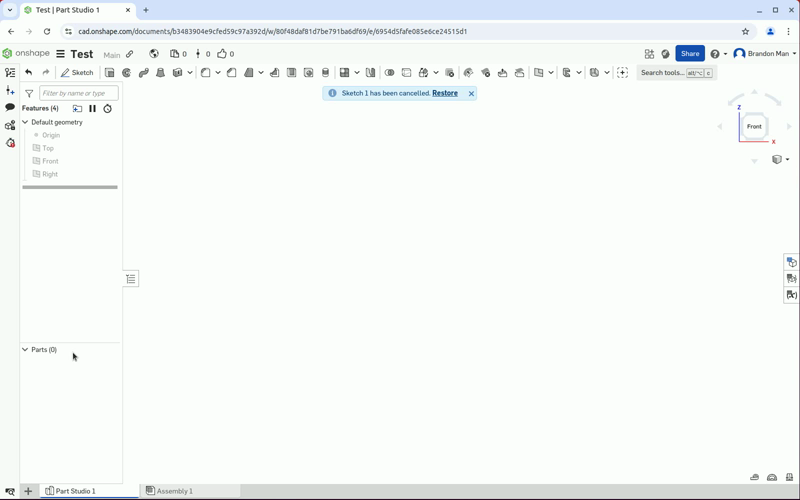
key_up(shift)
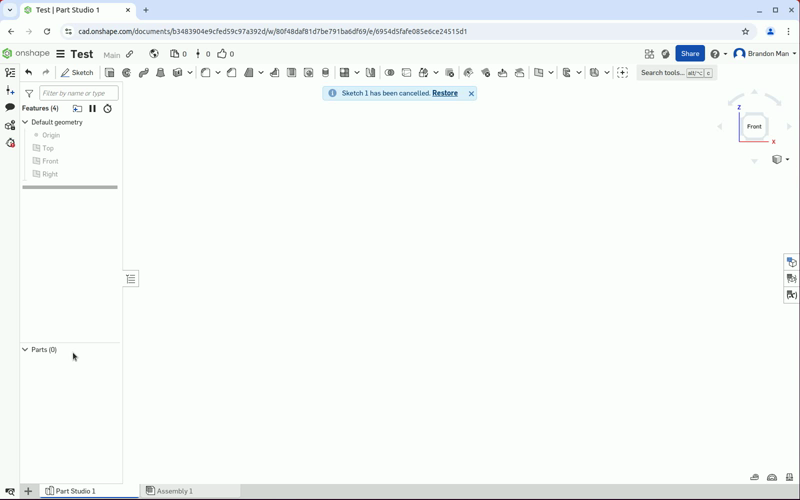
mouse_move(73, 352)
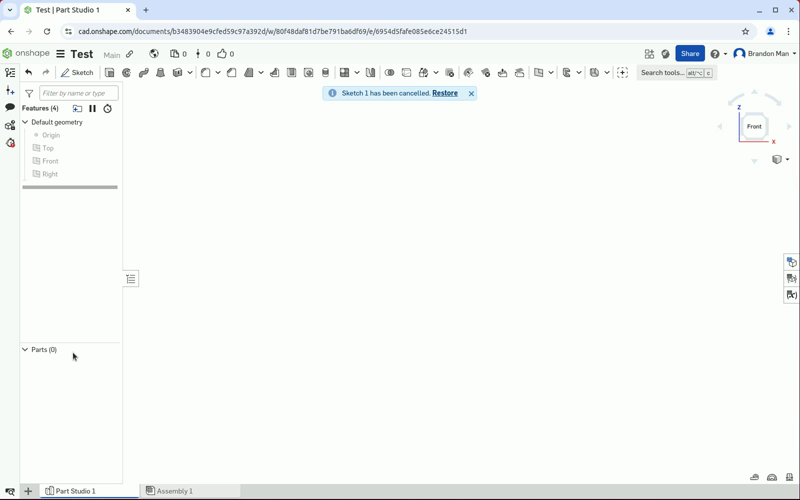
key(shift+y)
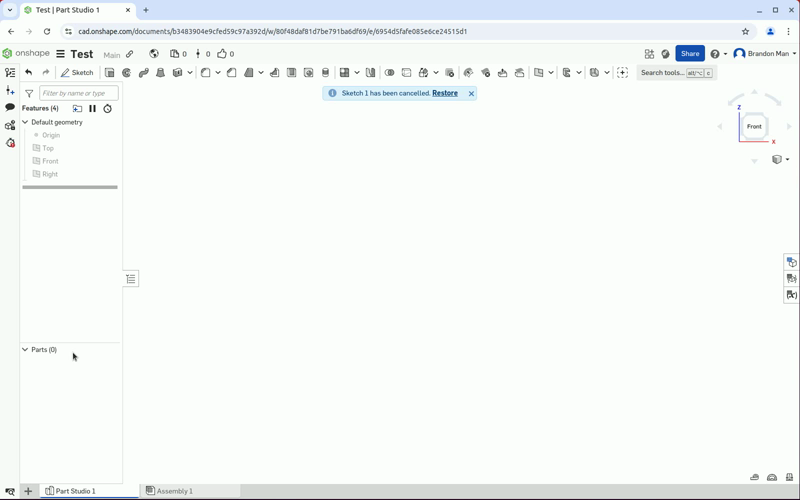
key(shift+s)
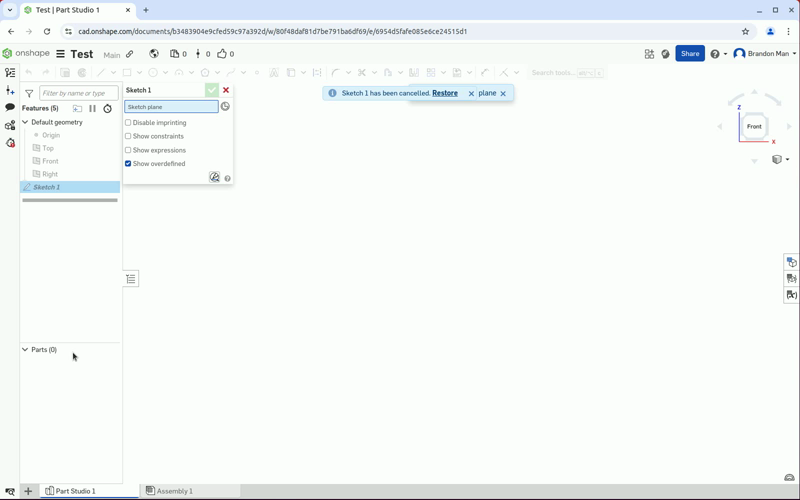
mouse_move(73, 163)
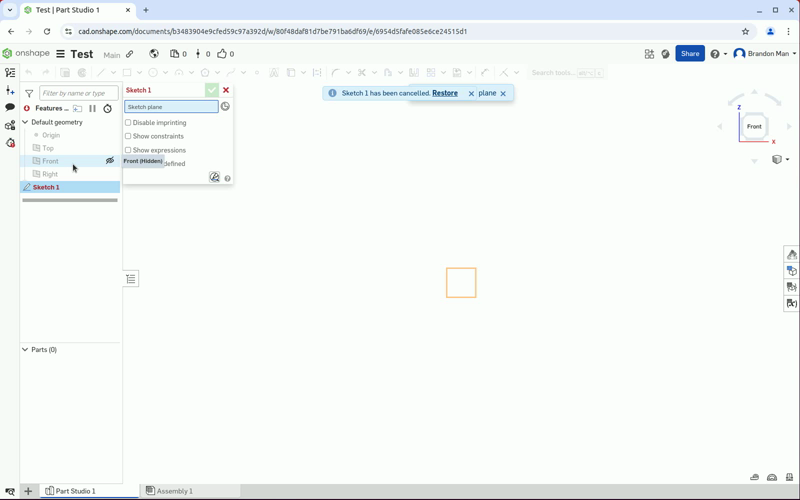
click(73, 163)
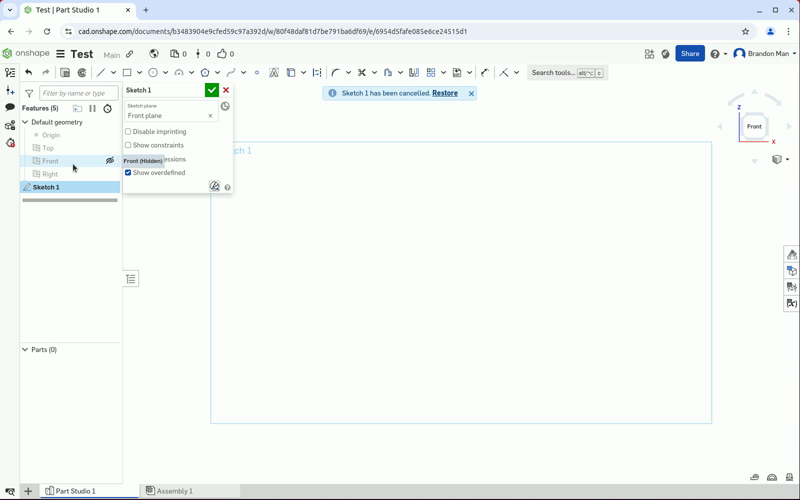
mouse_move(73, 352)
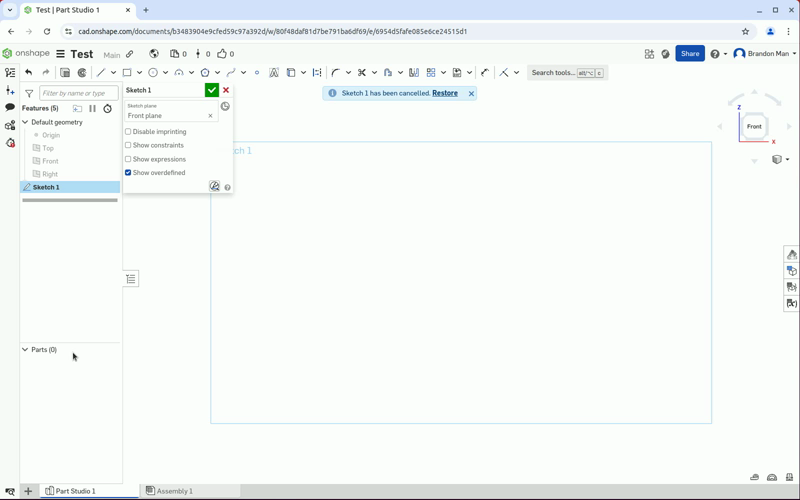
key(y)
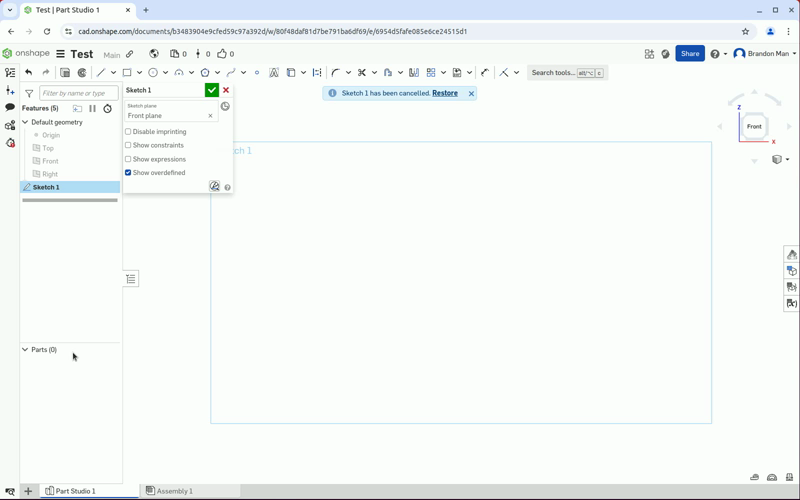
key(l)
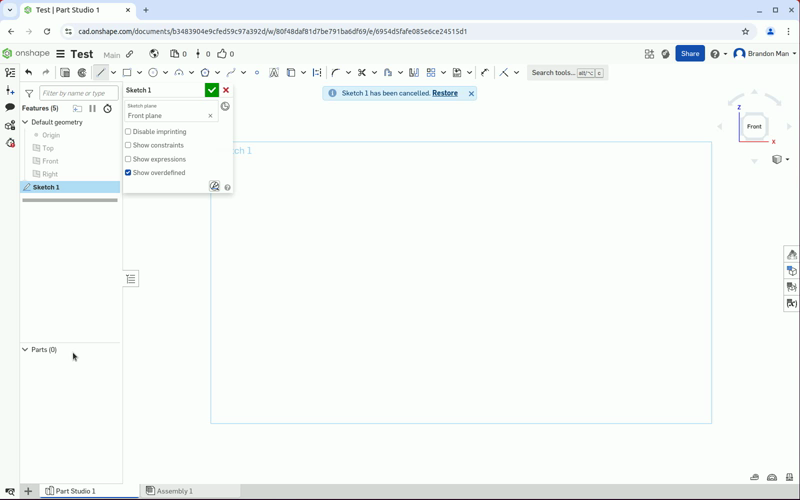
key_down(shift)
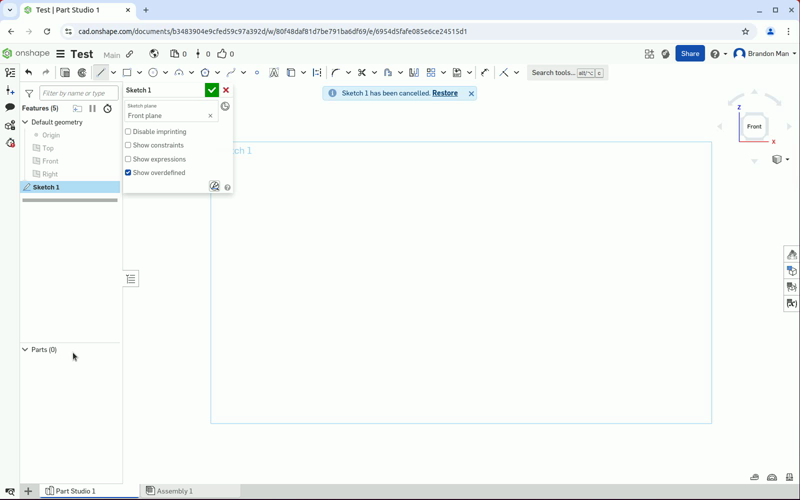
mouse_move(358, 278)
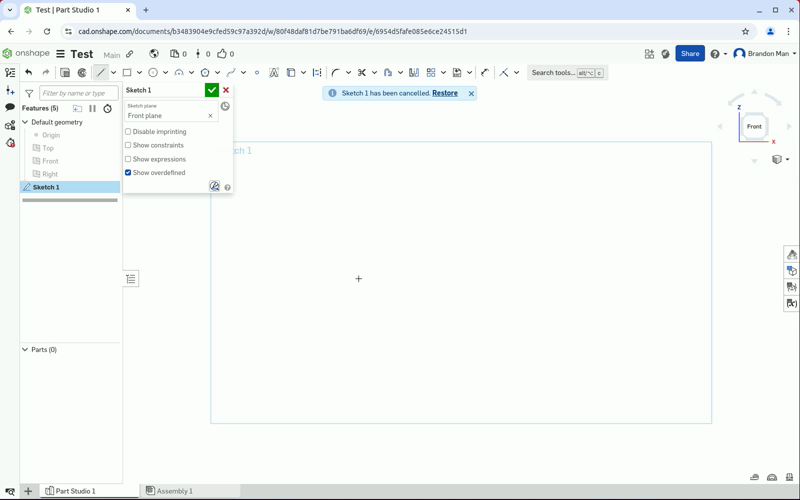
click(358, 278)
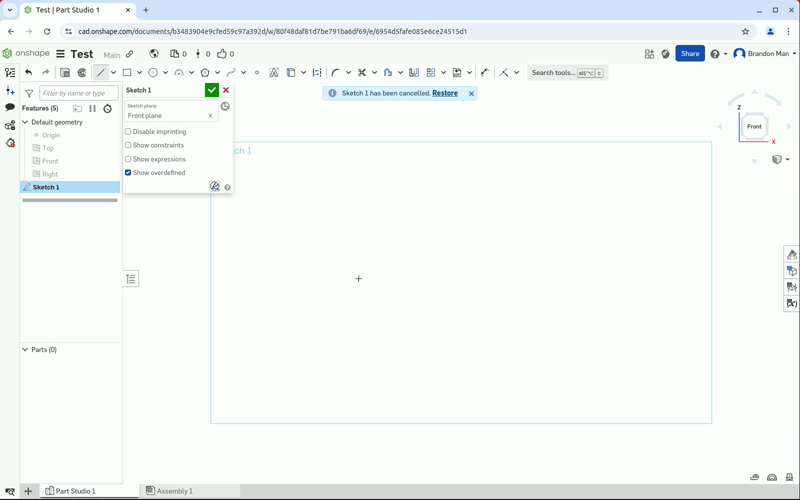
key_up(shift)
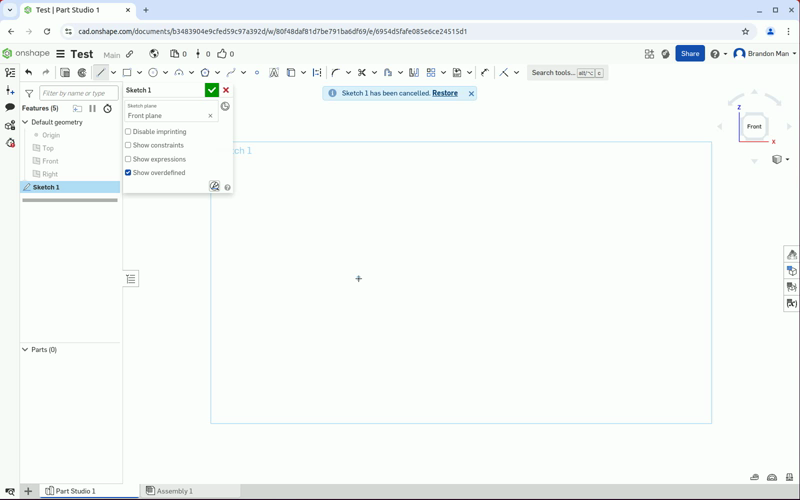
key_down(shift)
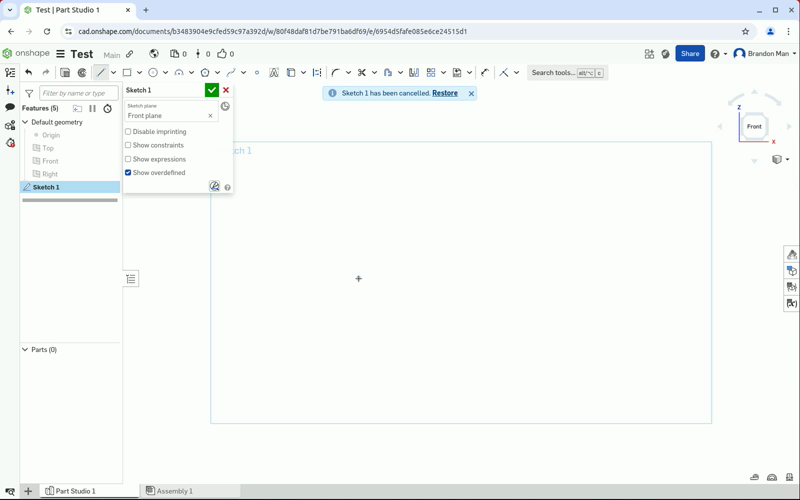
mouse_move(456, 278)
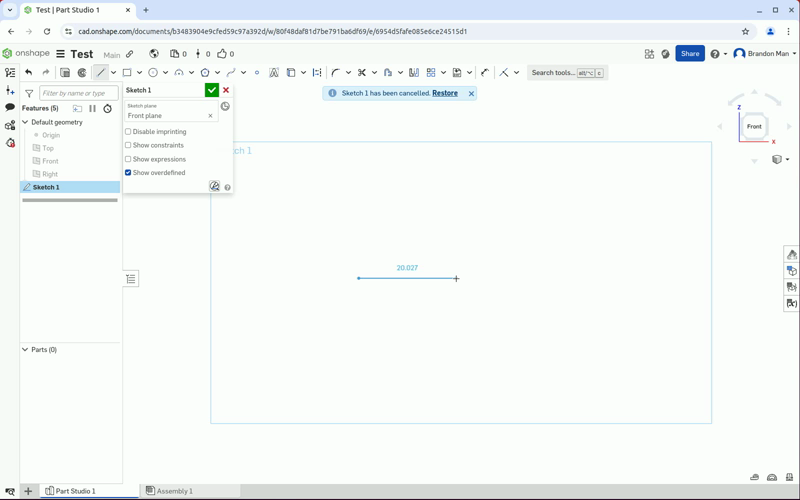
click(456, 278)
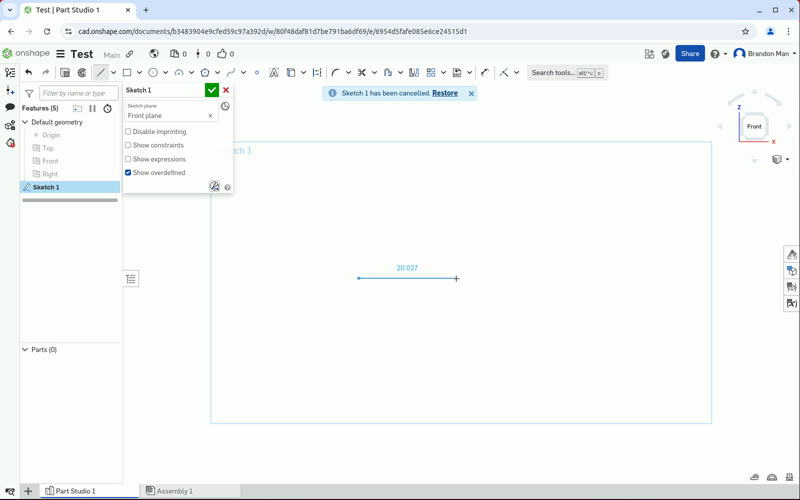
key_up(shift)
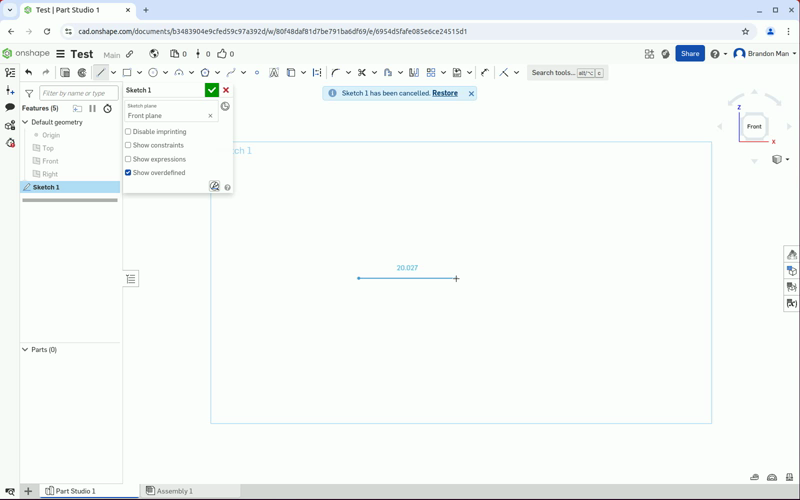
key_down(shift)
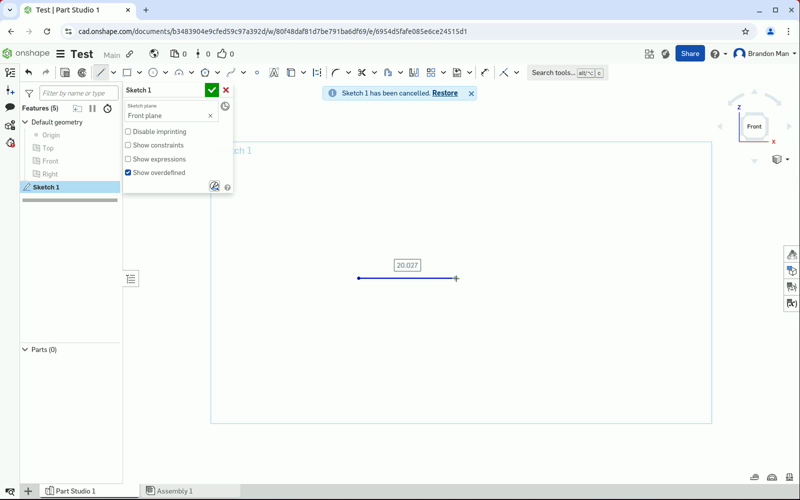
mouse_move(456, 370)
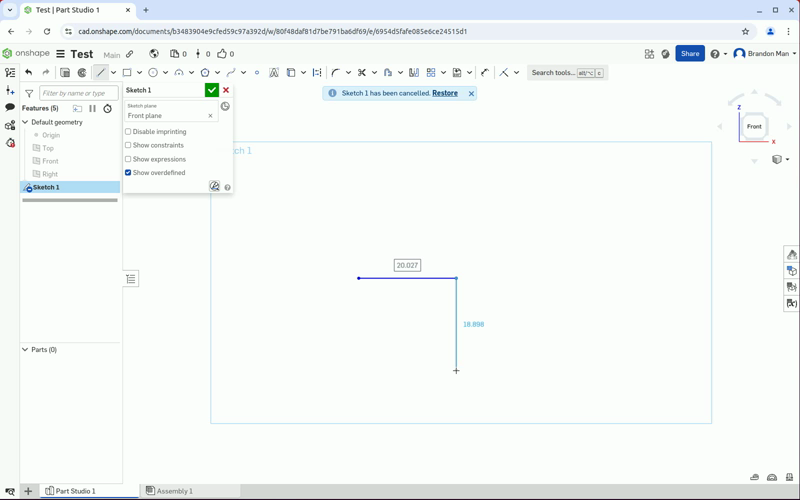
click(456, 370)
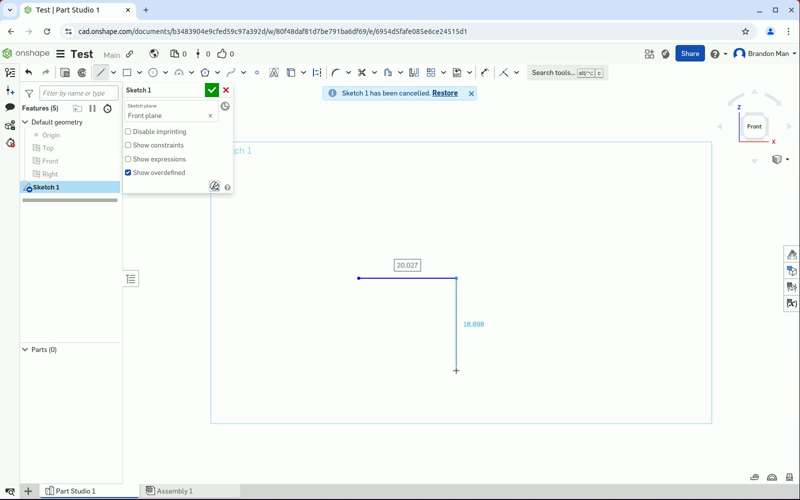
key_up(shift)
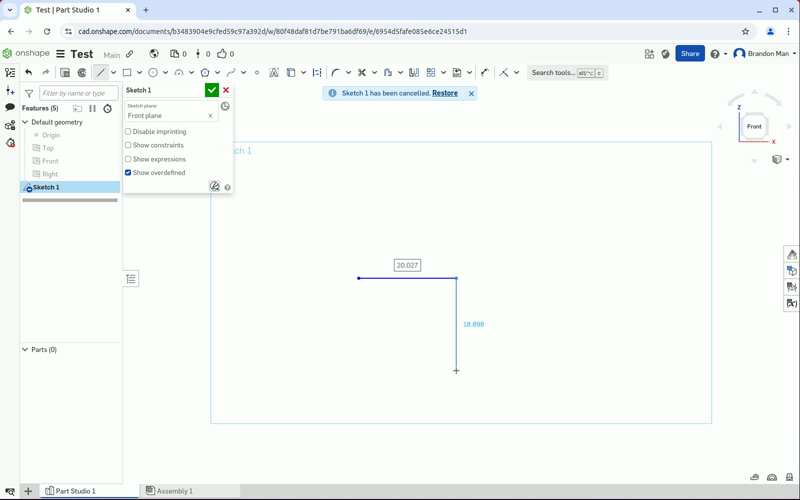
key_down(shift)
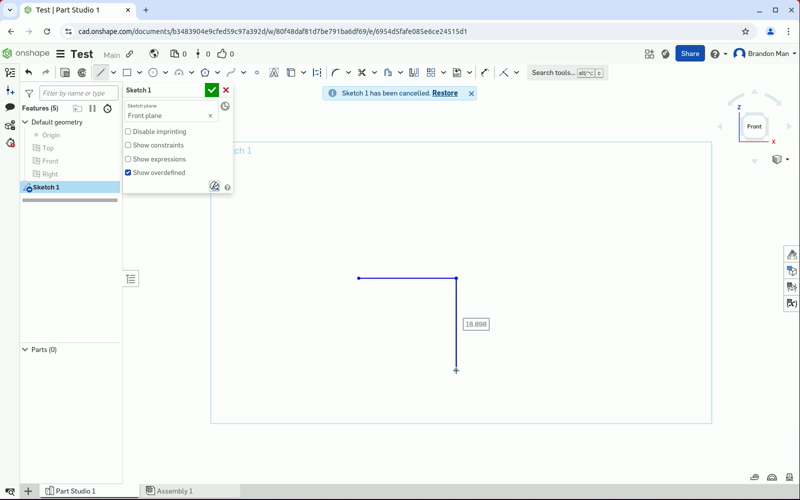
mouse_move(486, 370)
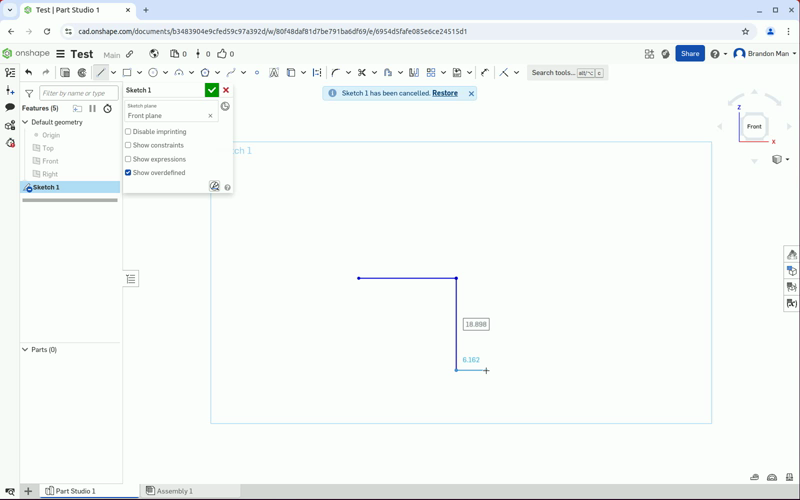
mouse_move(461, 370)
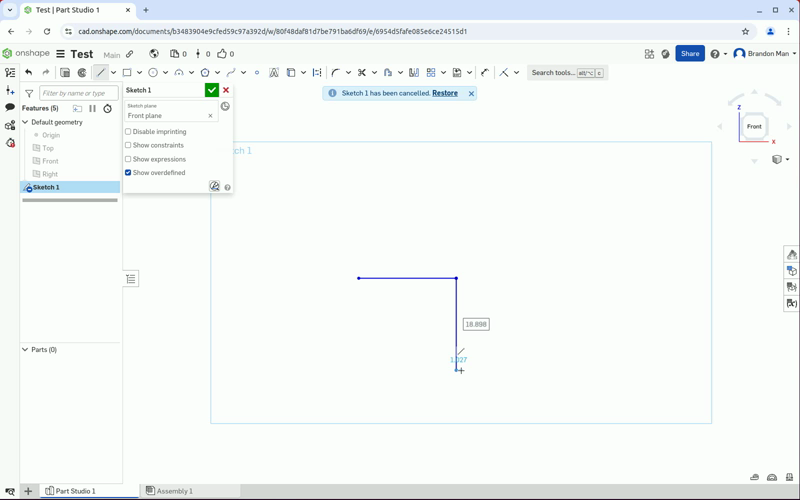
scroll(6)
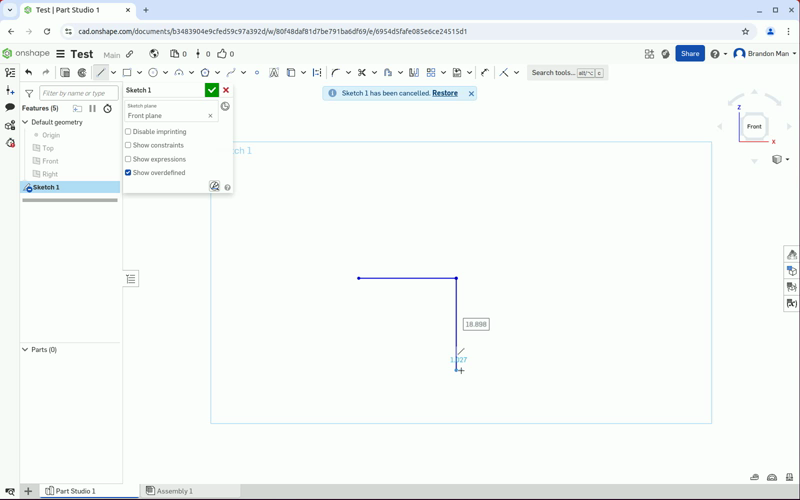
scroll(6)
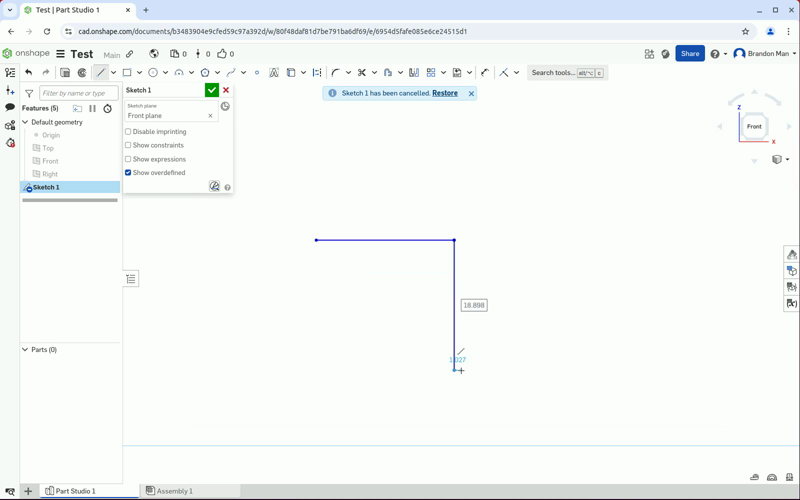
scroll(6)
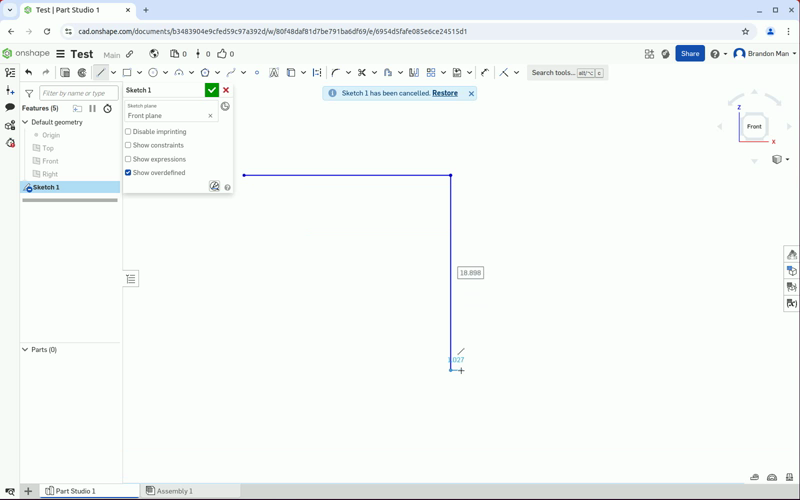
scroll(6)
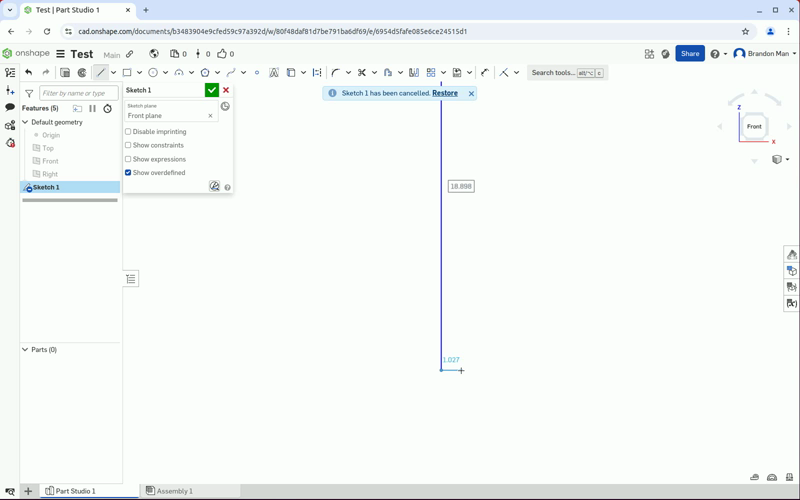
scroll(6)
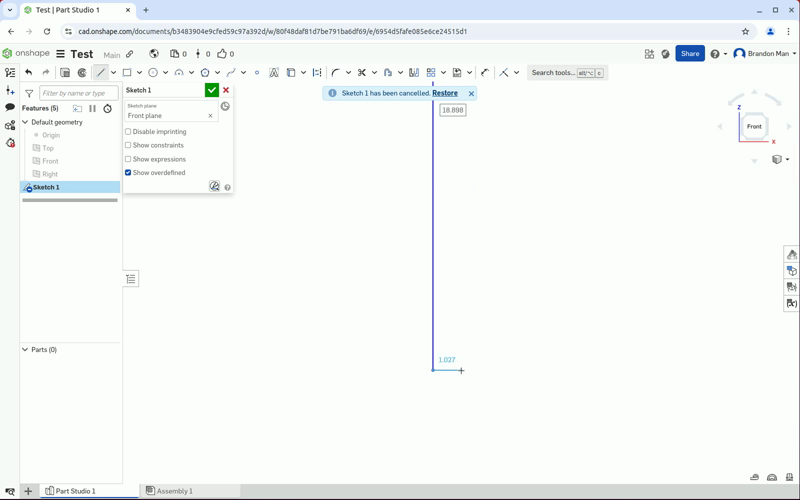
scroll(6)
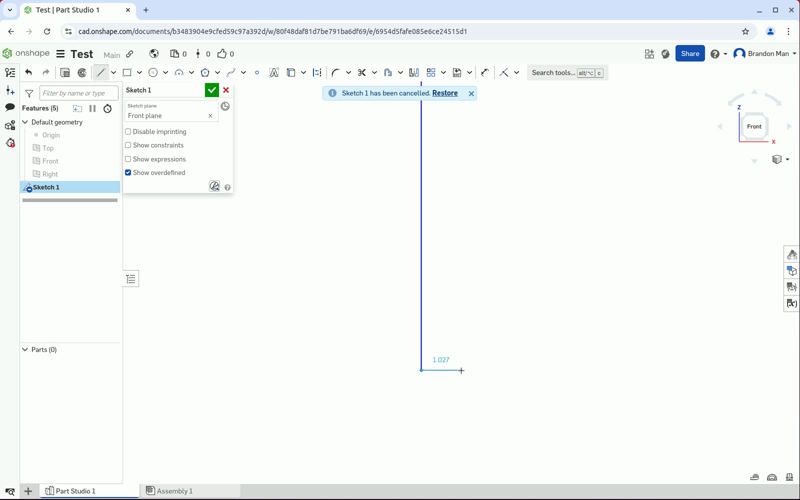
scroll(6)
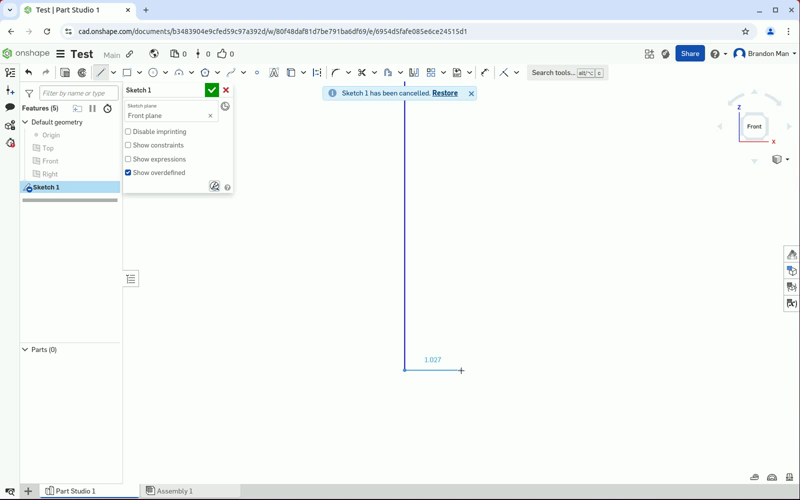
click(461, 370)
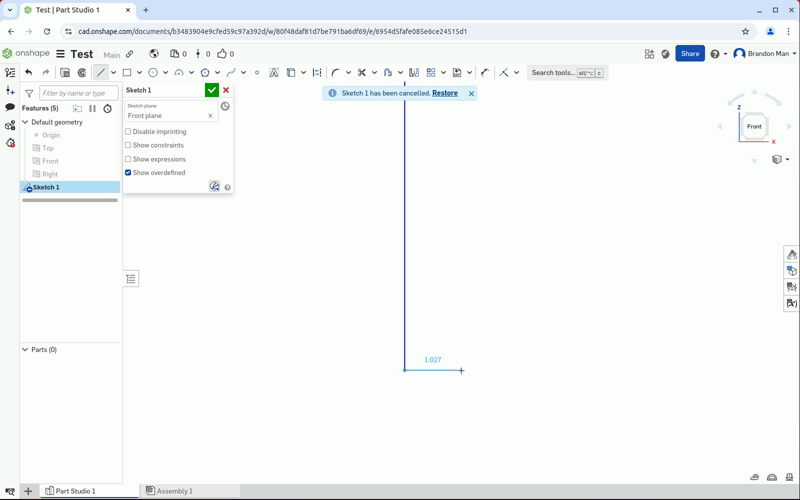
scroll(-6)
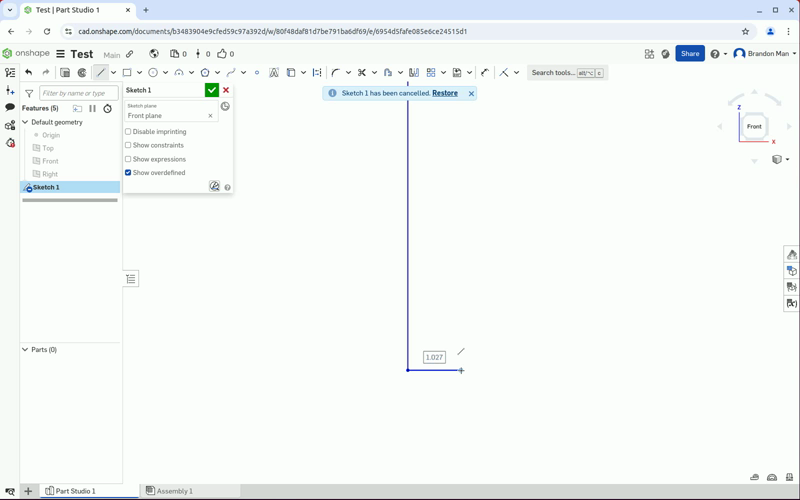
scroll(-6)
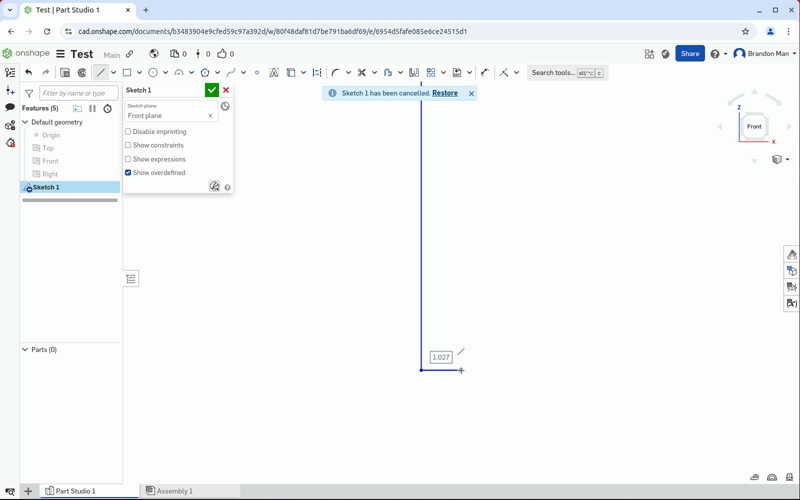
scroll(-6)
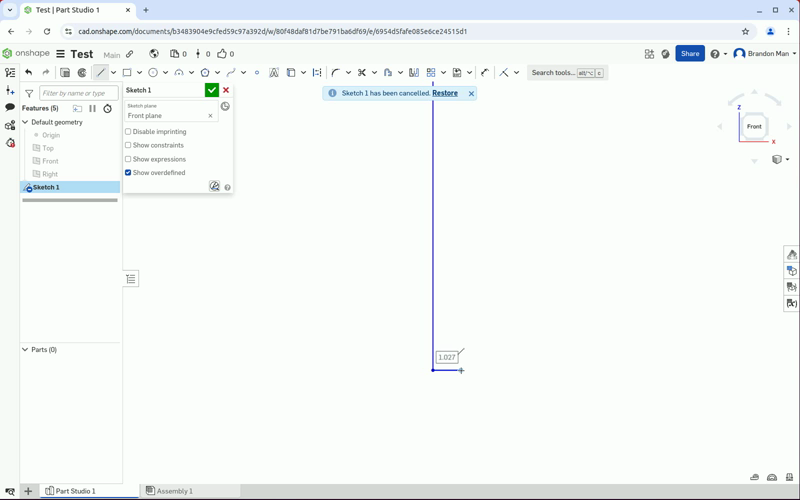
scroll(-6)
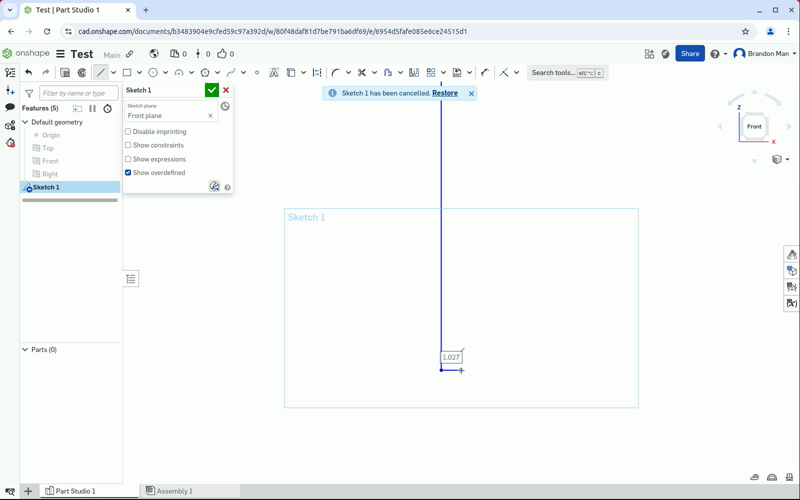
scroll(-6)
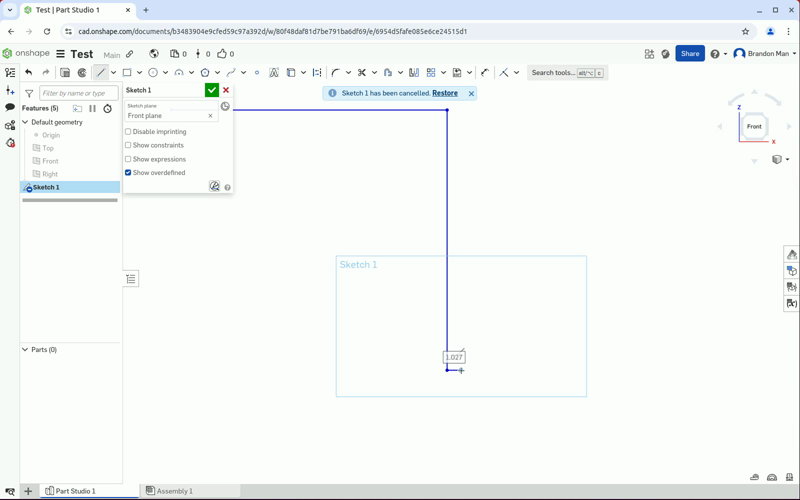
scroll(-6)
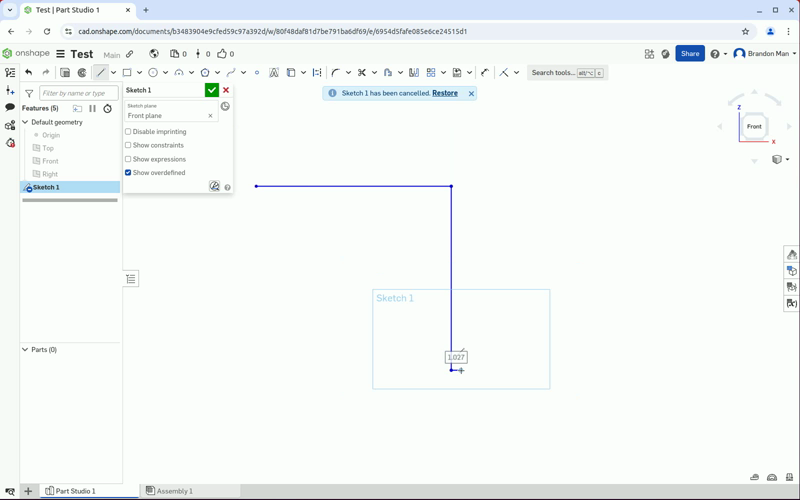
scroll(-6)
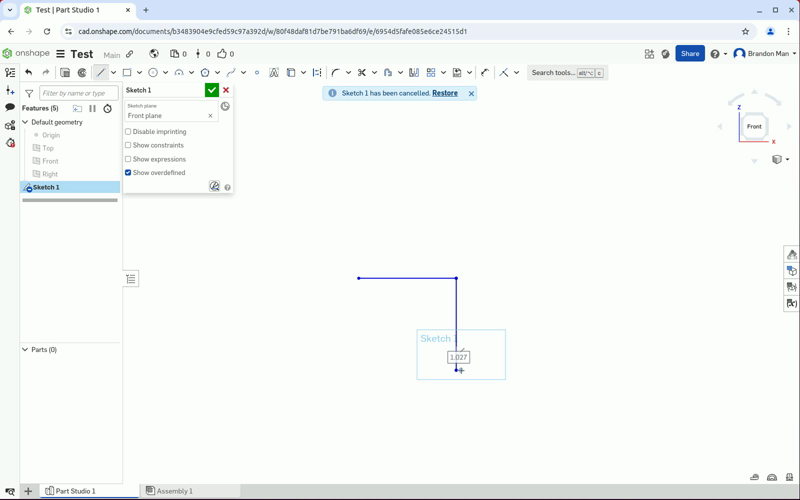
key_up(shift)
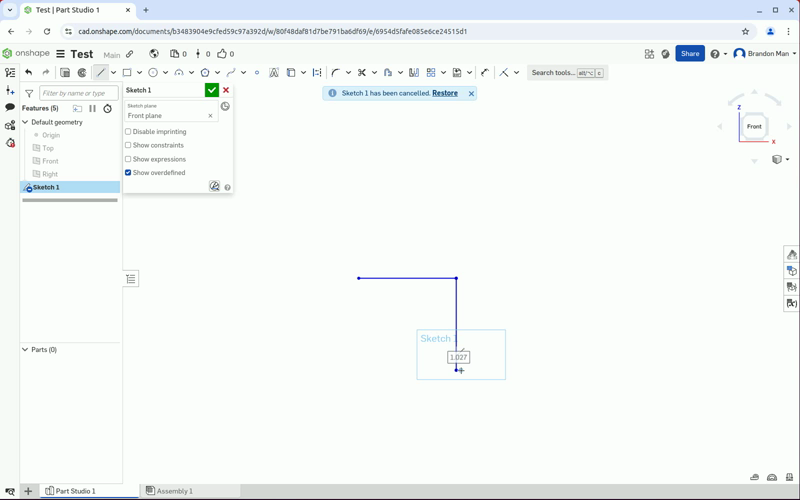
key_down(shift)
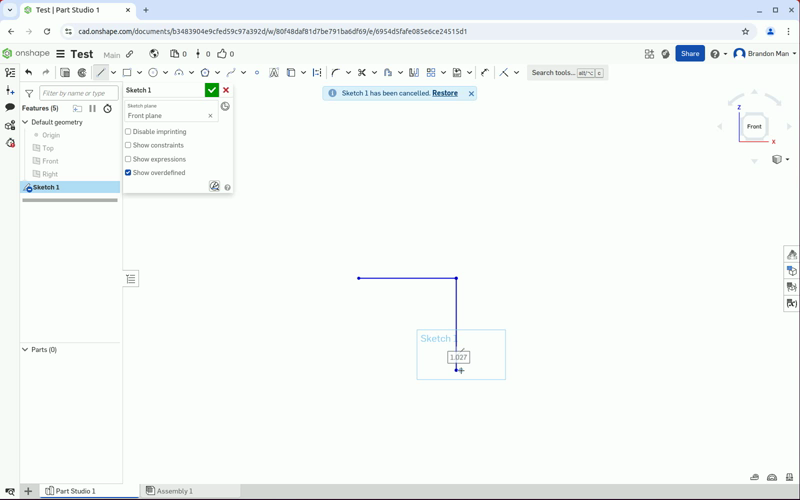
mouse_move(461, 272)
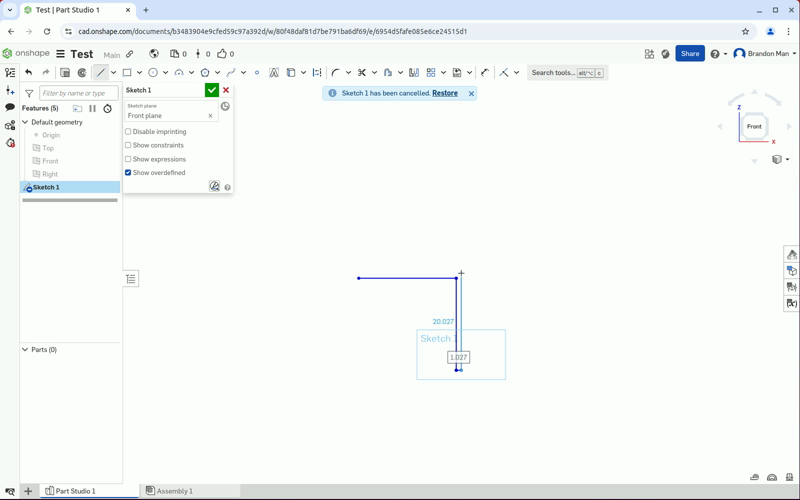
click(461, 272)
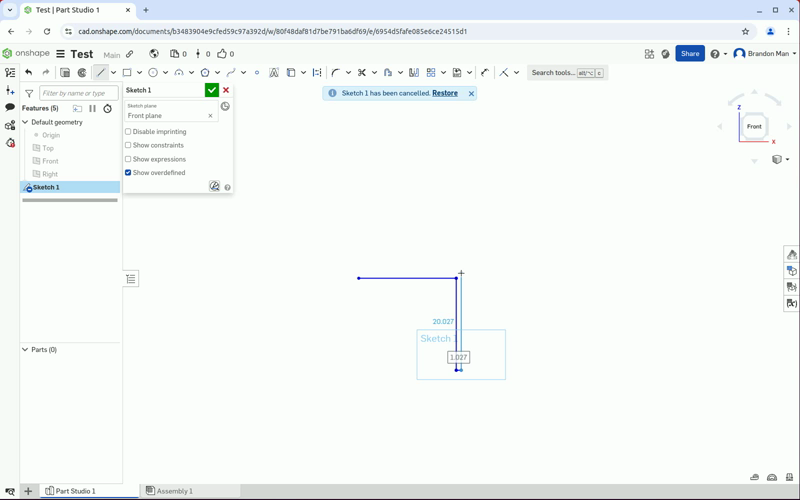
key_up(shift)
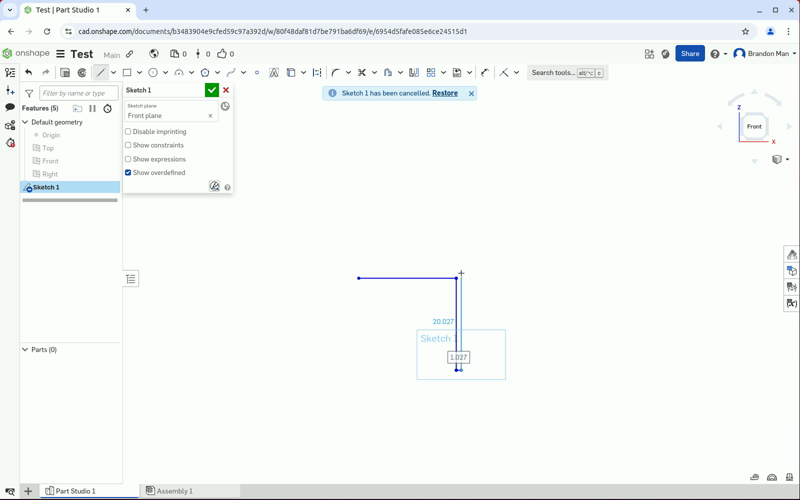
key_down(shift)
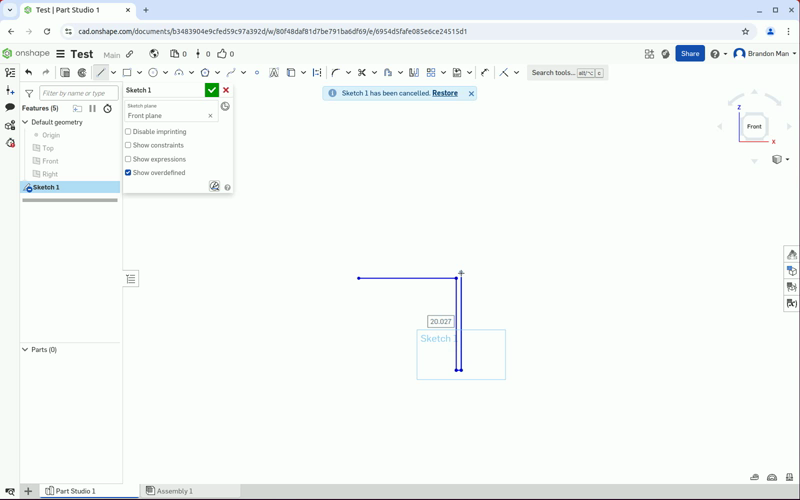
mouse_move(364, 272)
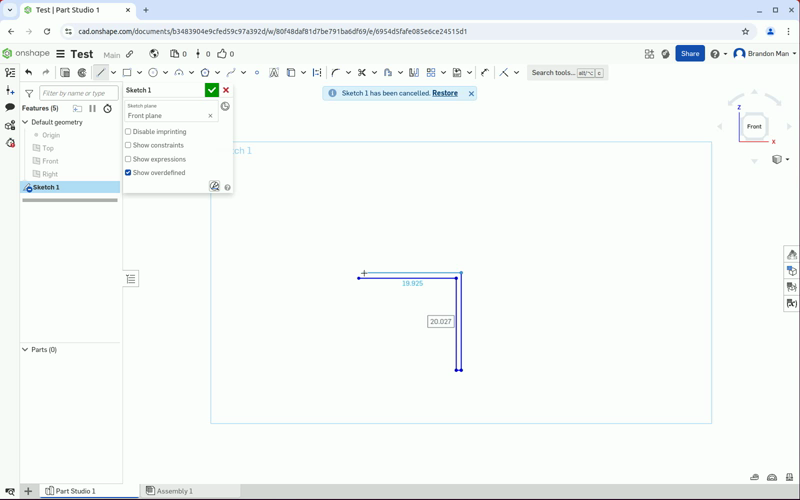
click(364, 272)
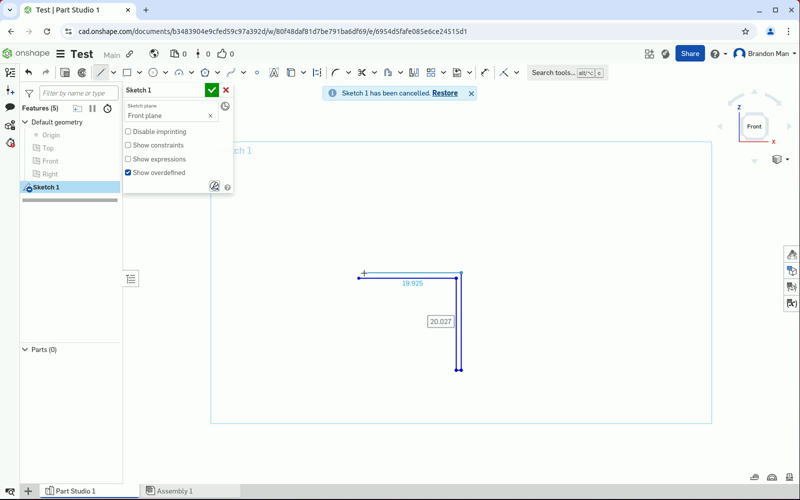
key_up(shift)
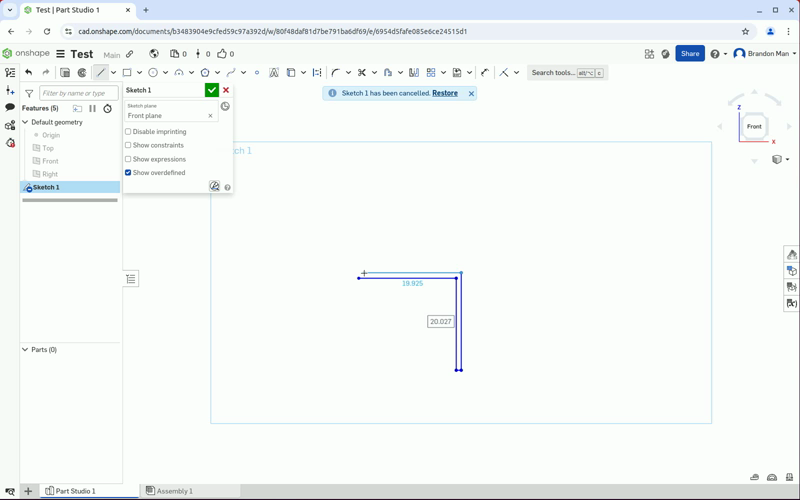
key_down(shift)
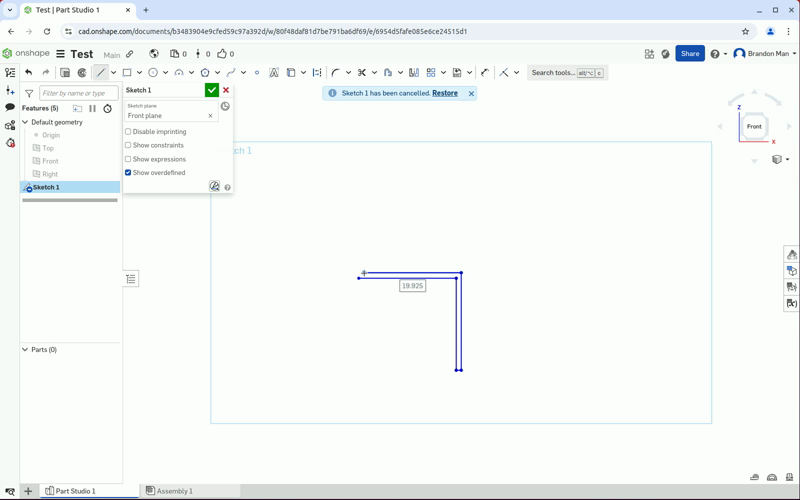
mouse_move(364, 170)
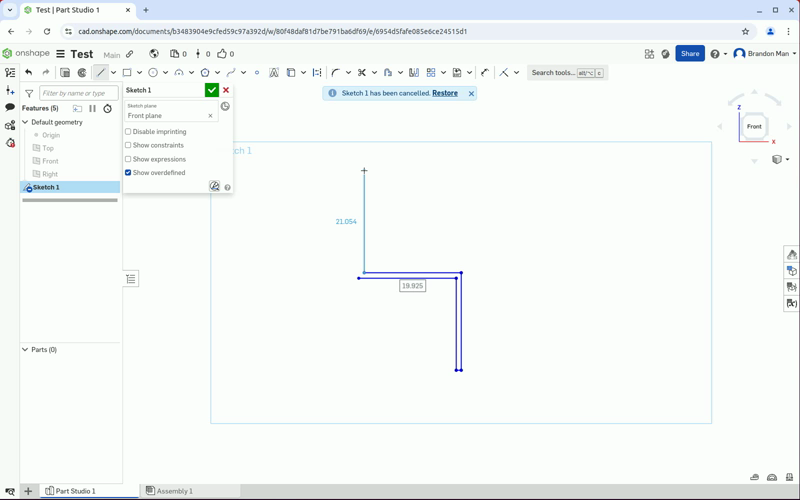
click(364, 170)
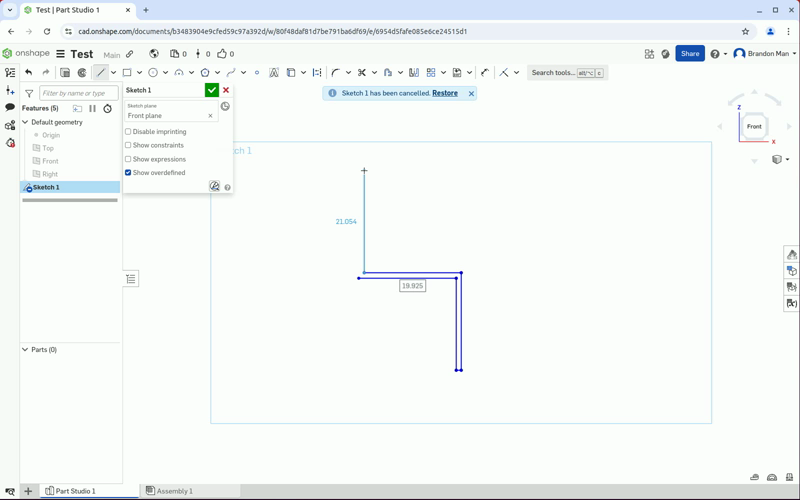
key_up(shift)
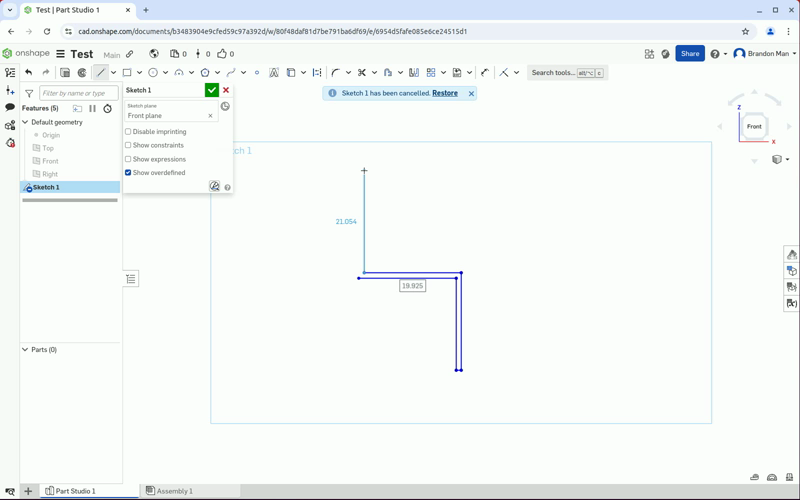
key_down(shift)
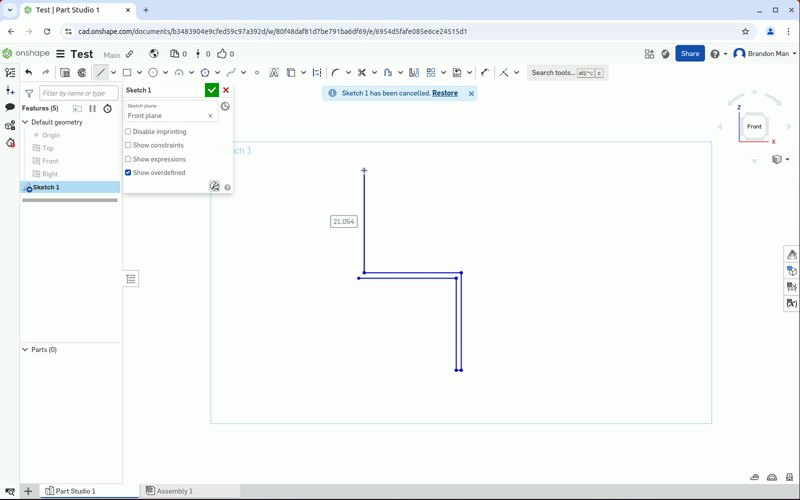
mouse_move(394, 170)
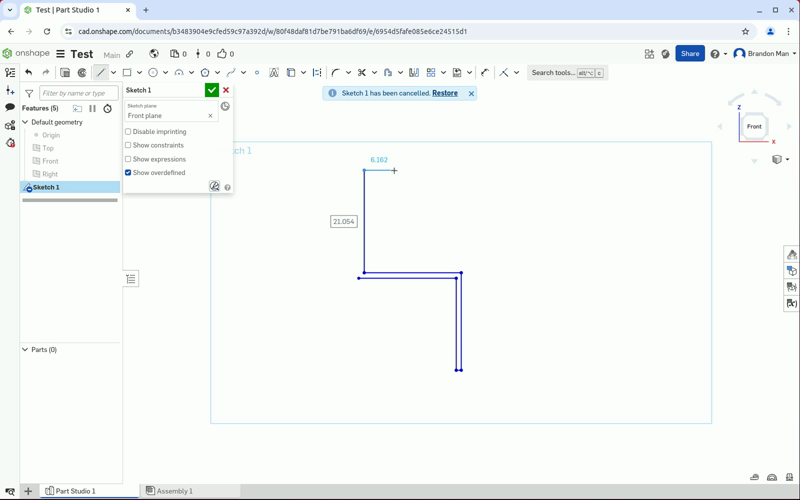
mouse_move(358, 170)
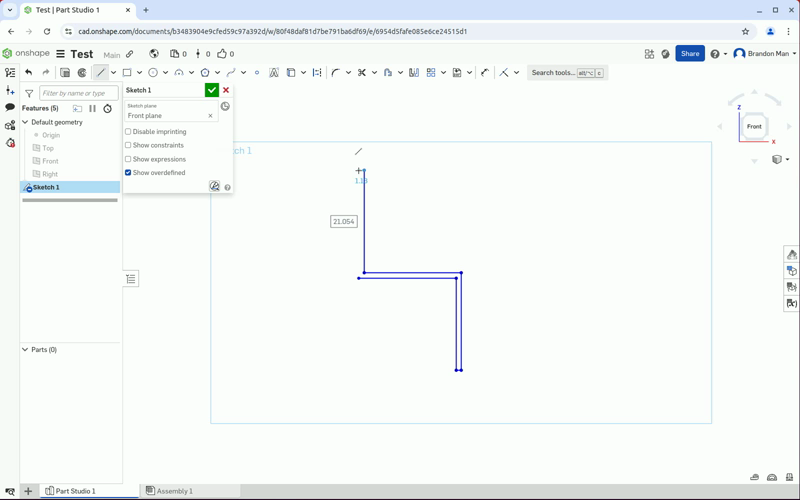
scroll(6)
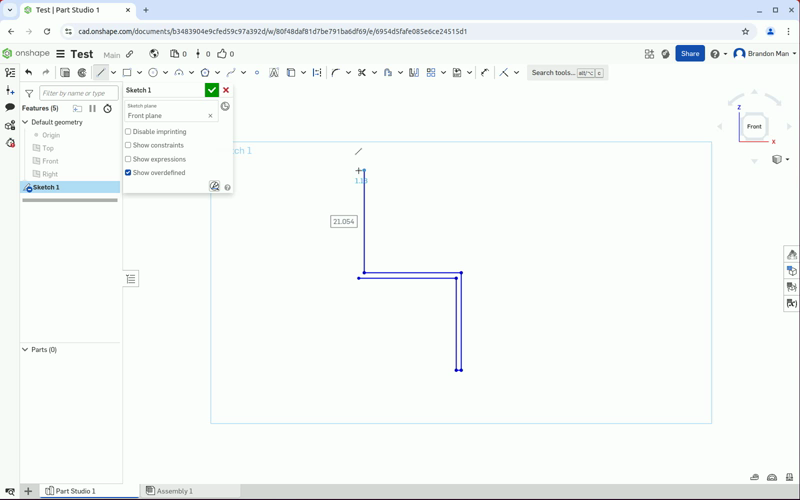
scroll(6)
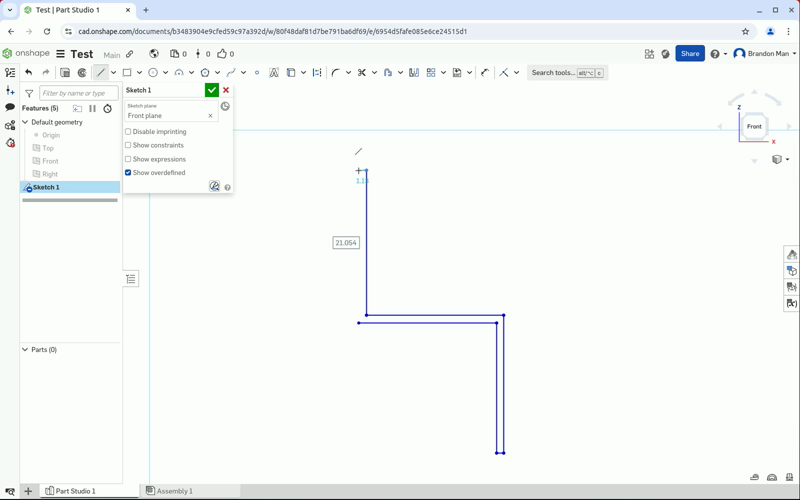
scroll(6)
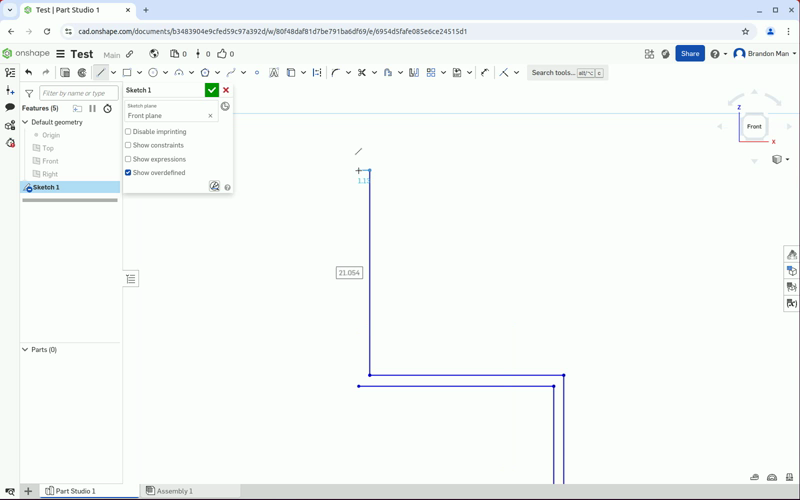
scroll(6)
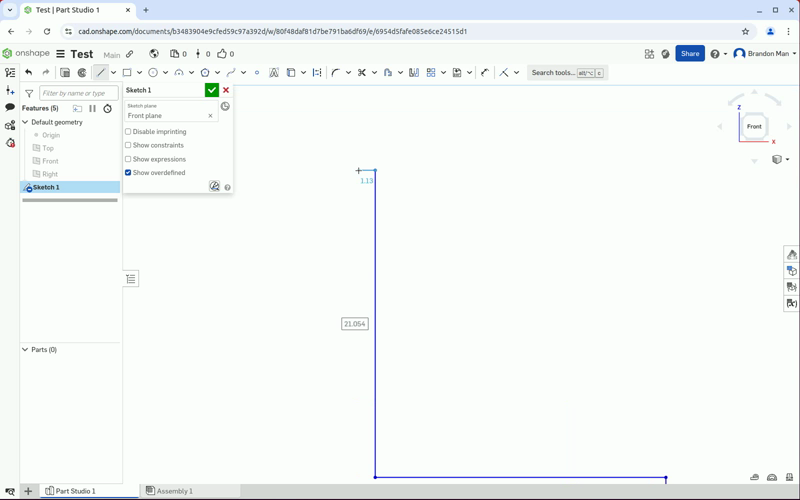
scroll(6)
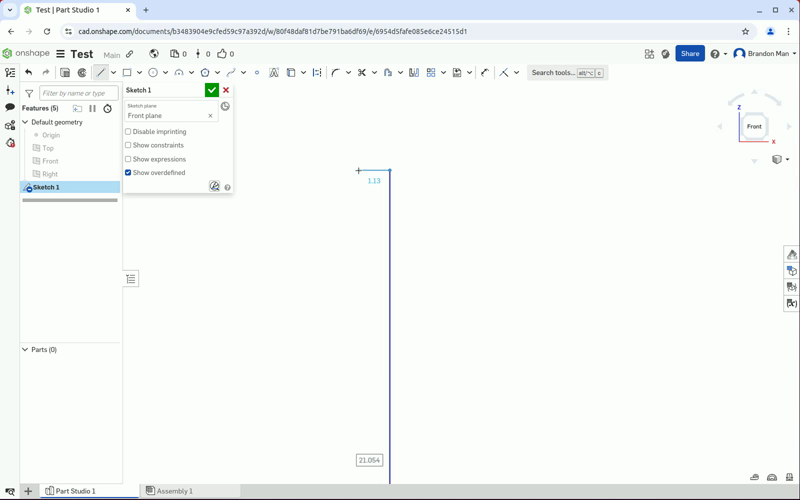
scroll(6)
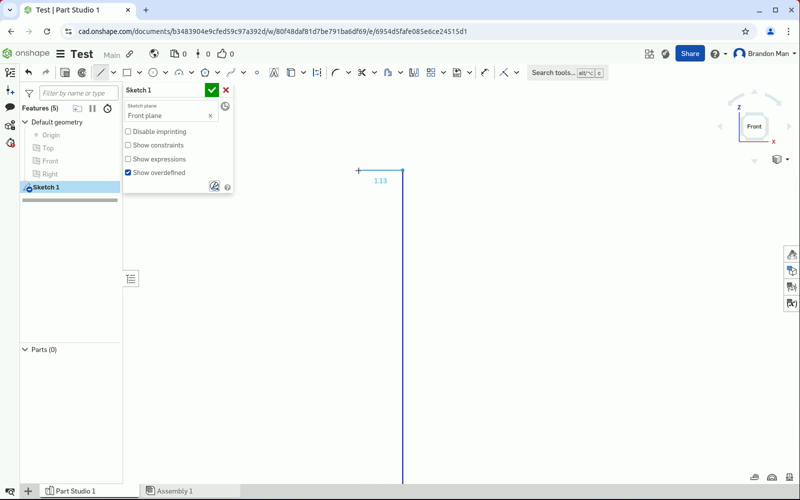
scroll(6)
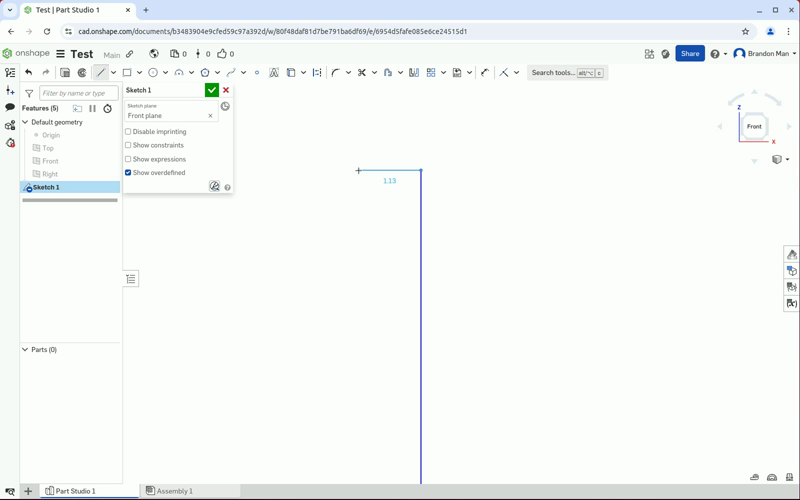
click(358, 170)
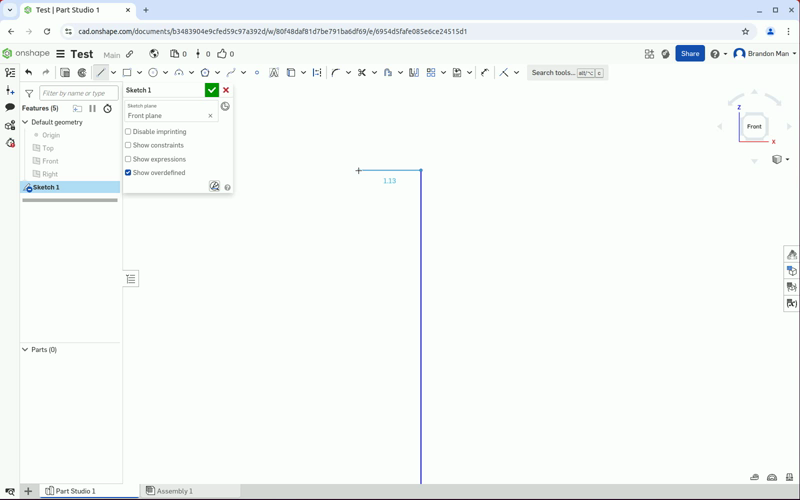
scroll(-6)
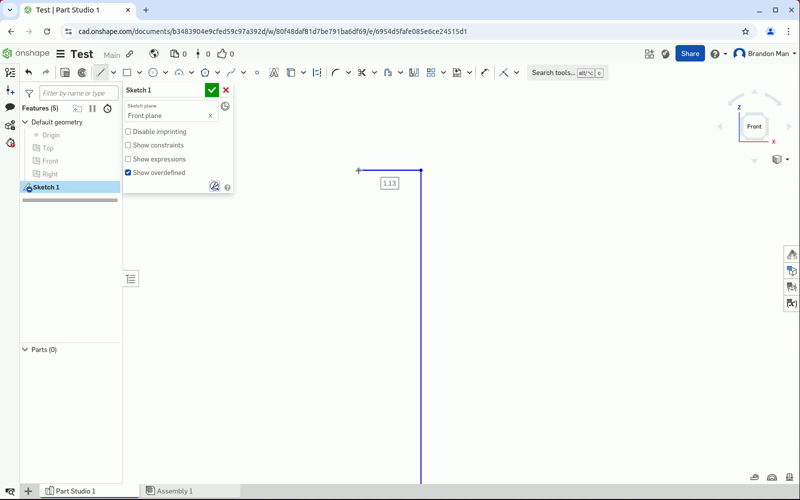
scroll(-6)
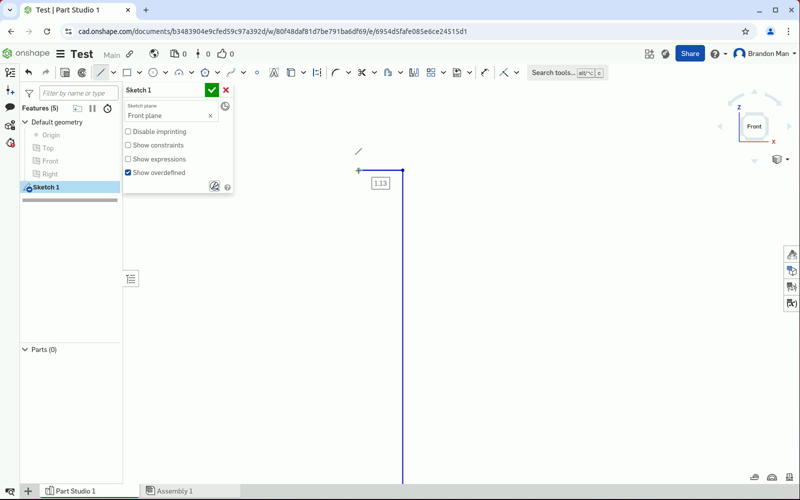
scroll(-6)
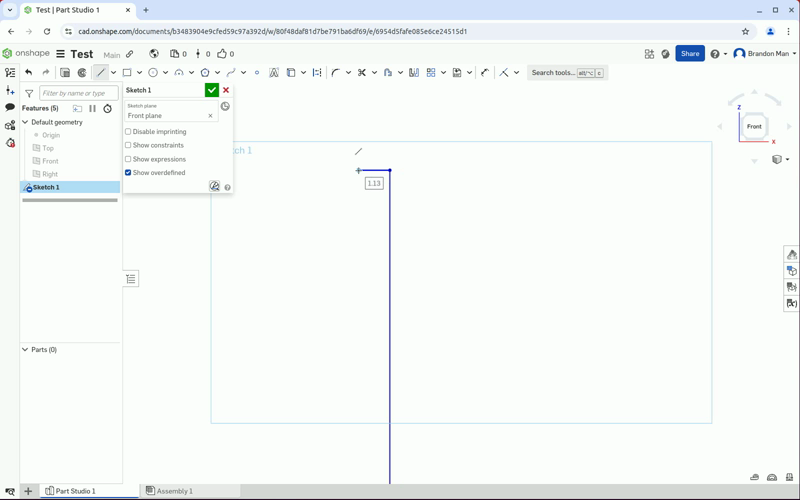
scroll(-6)
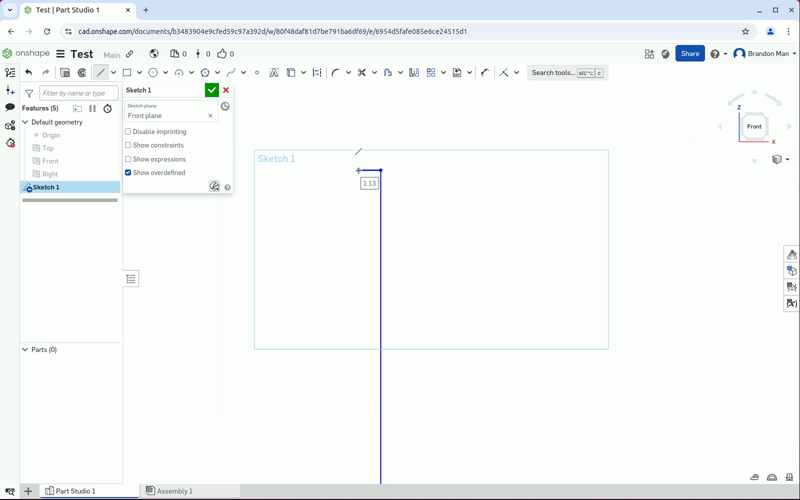
scroll(-6)
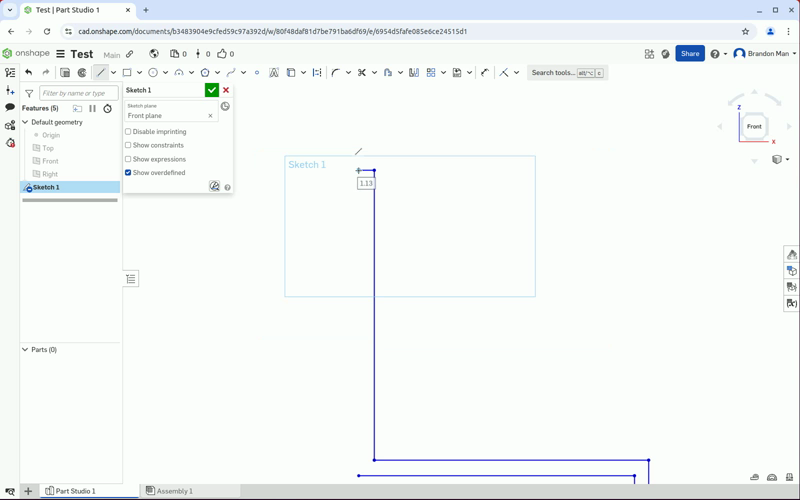
scroll(-6)
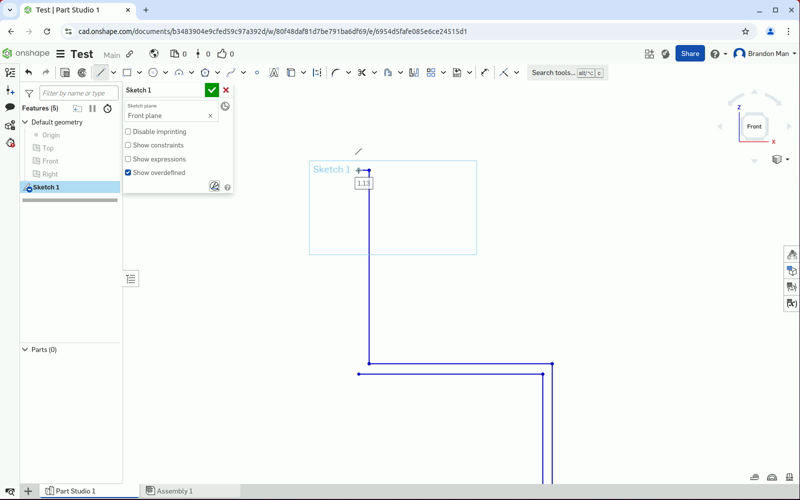
scroll(-6)
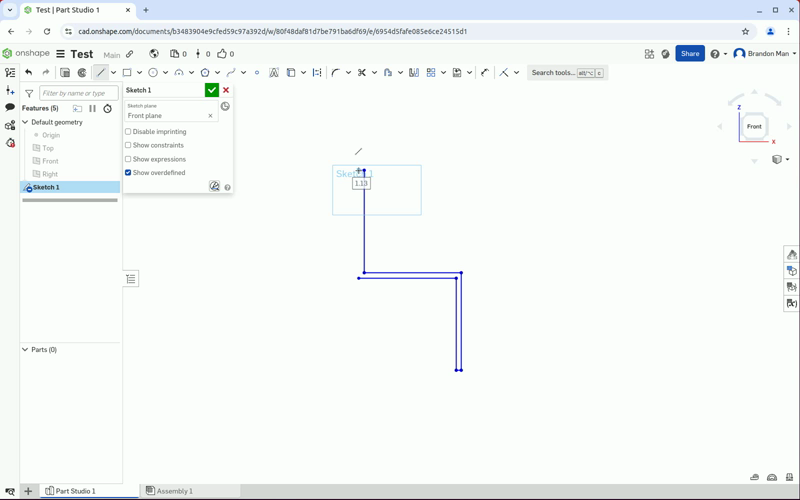
key_up(shift)
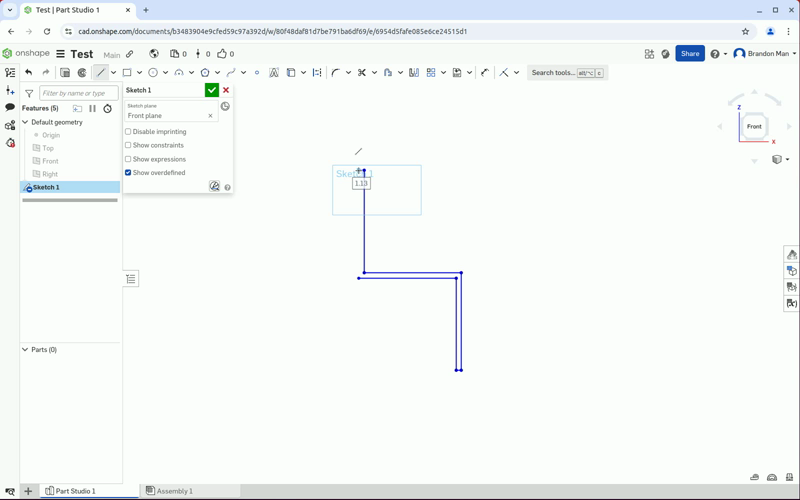
key_down(shift)
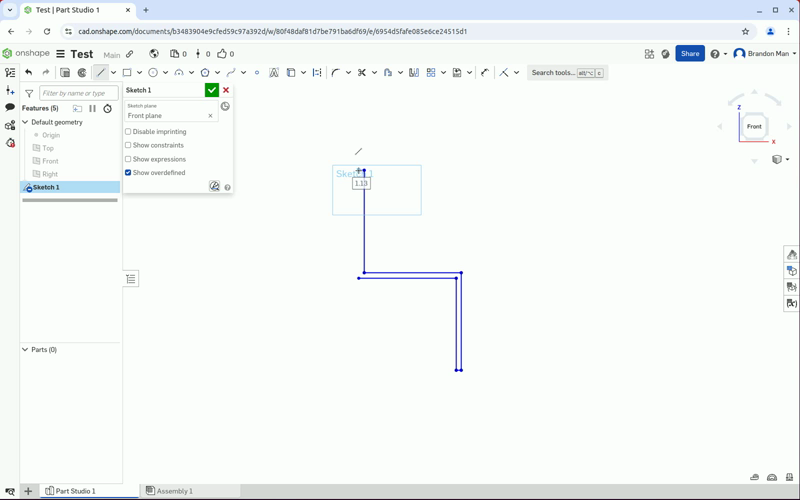
mouse_move(358, 278)
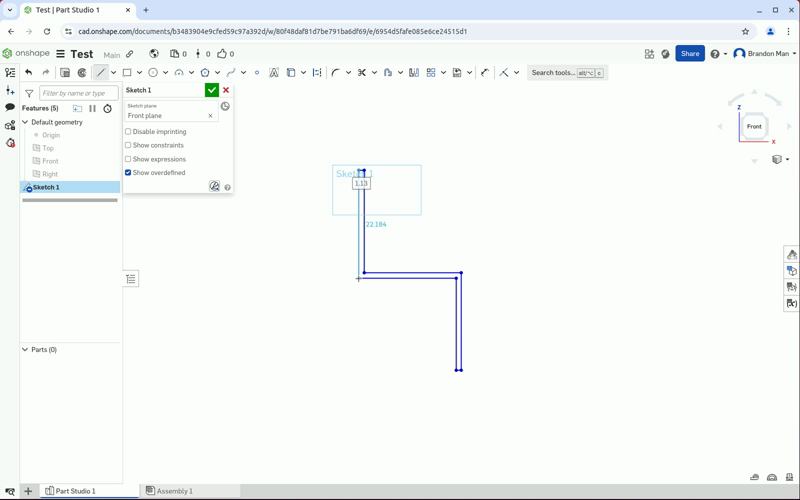
key_up(shift)
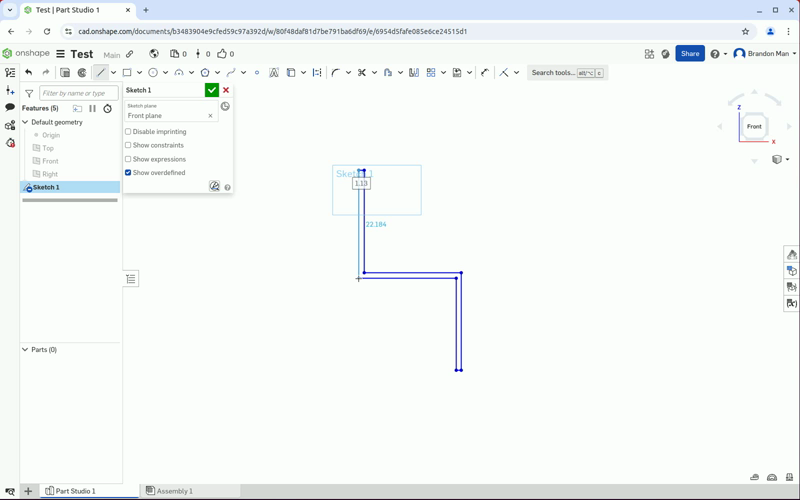
click(358, 278)
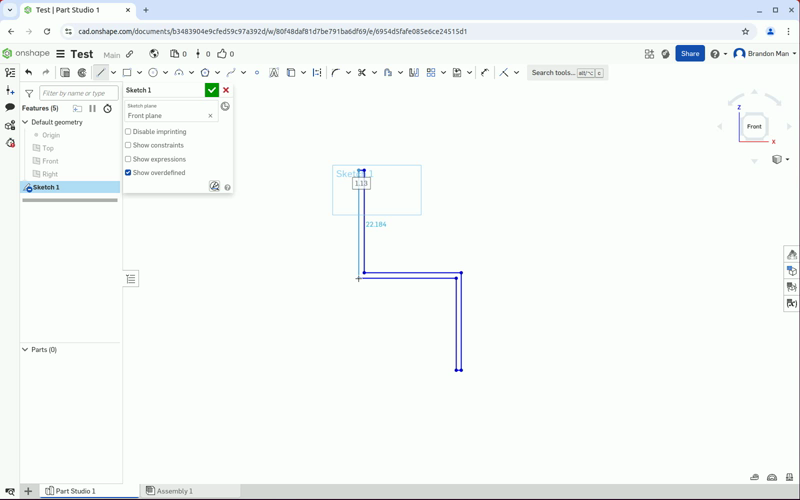
key(esc)
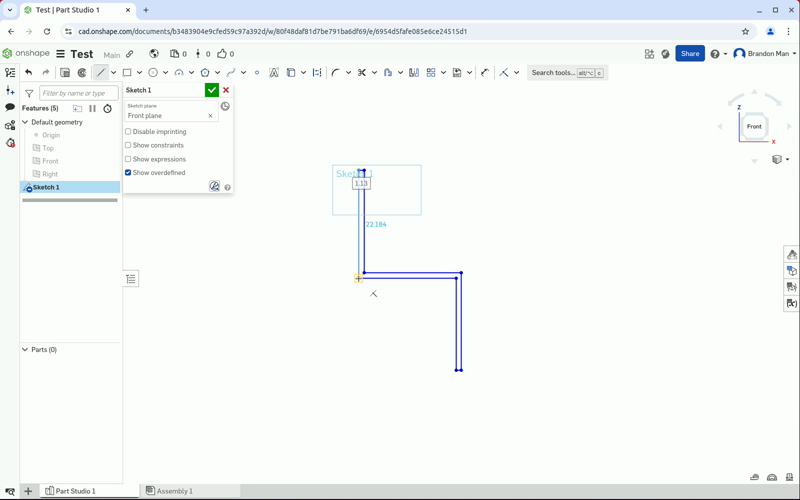
mouse_move(385, 277)
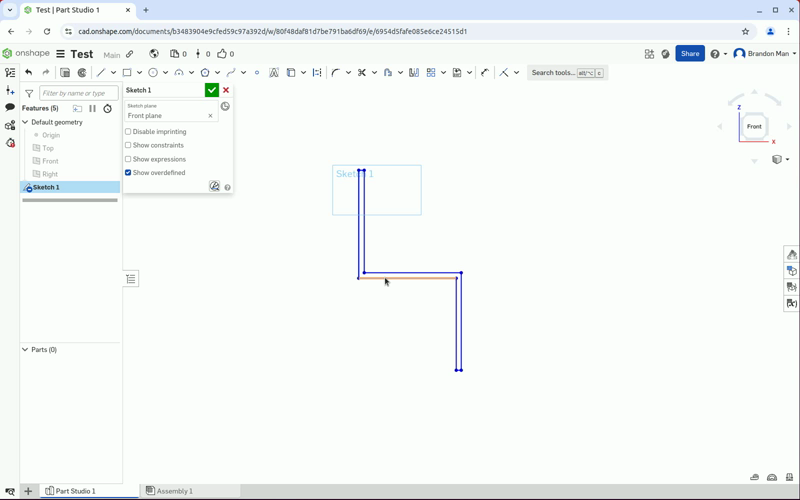
scroll(6)
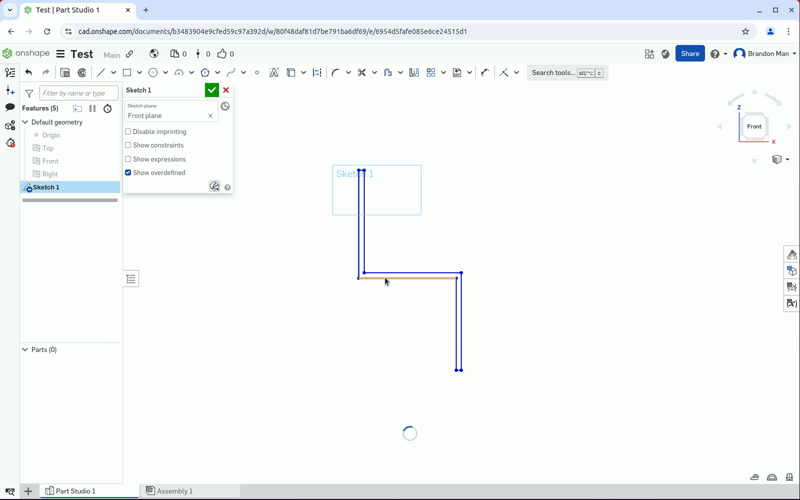
scroll(6)
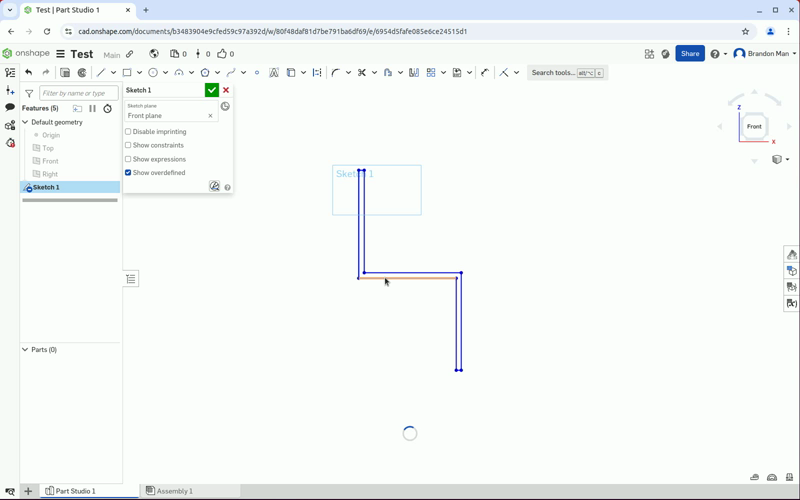
scroll(6)
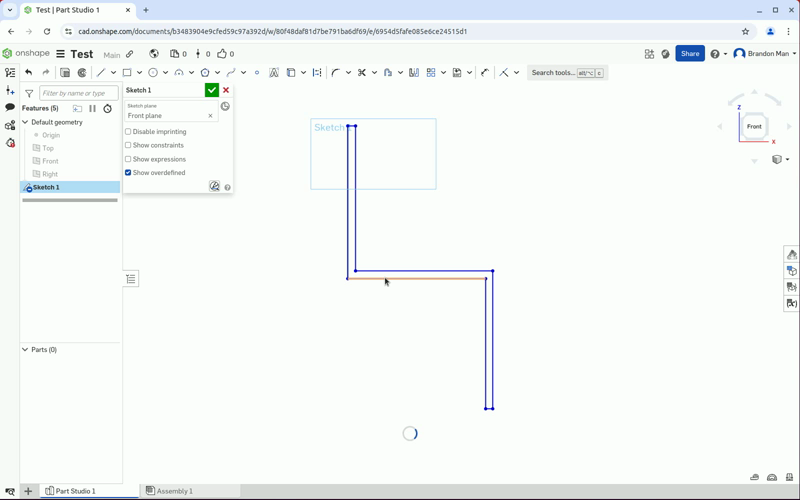
scroll(6)
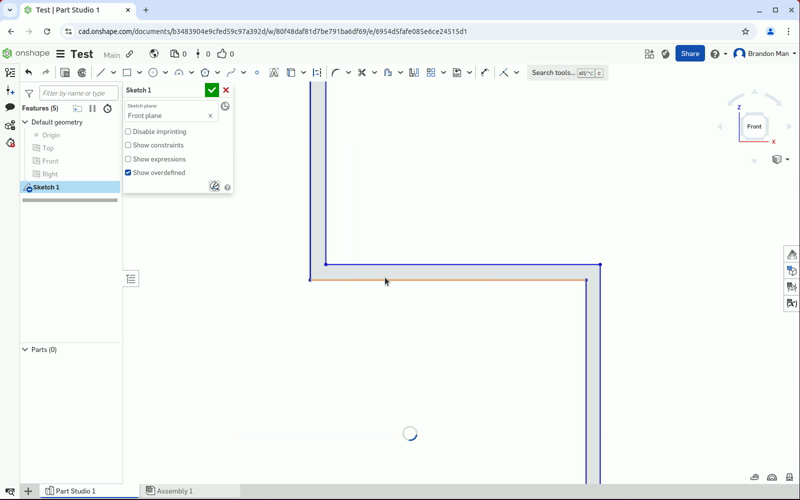
scroll(6)
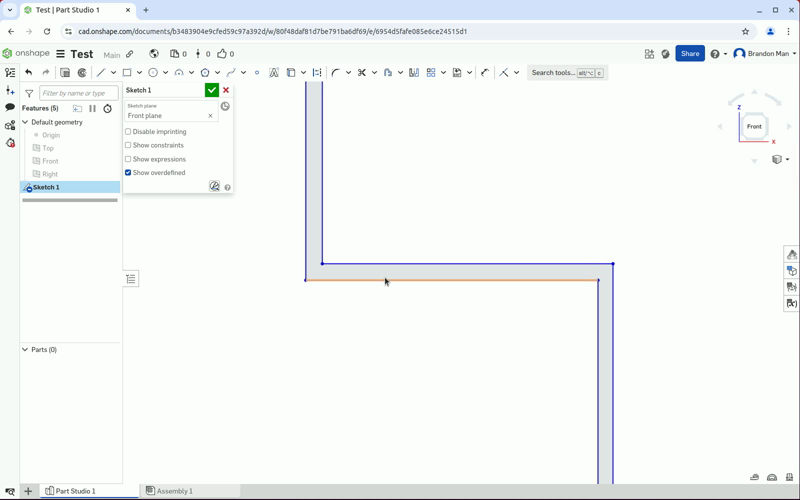
scroll(6)
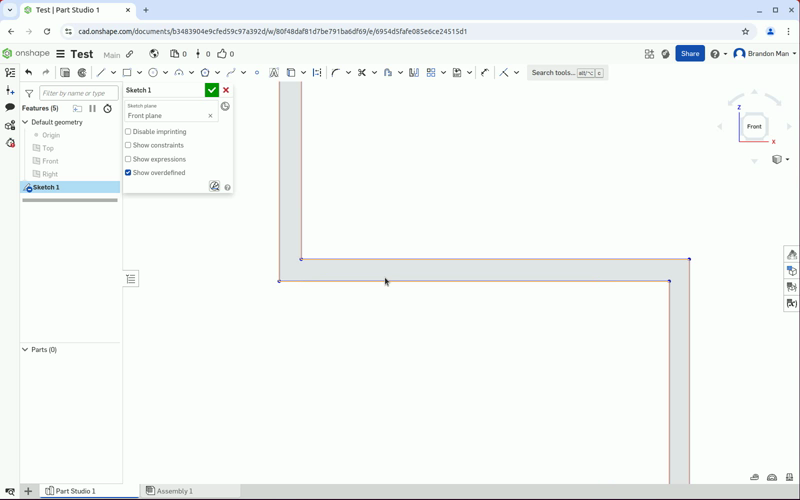
scroll(6)
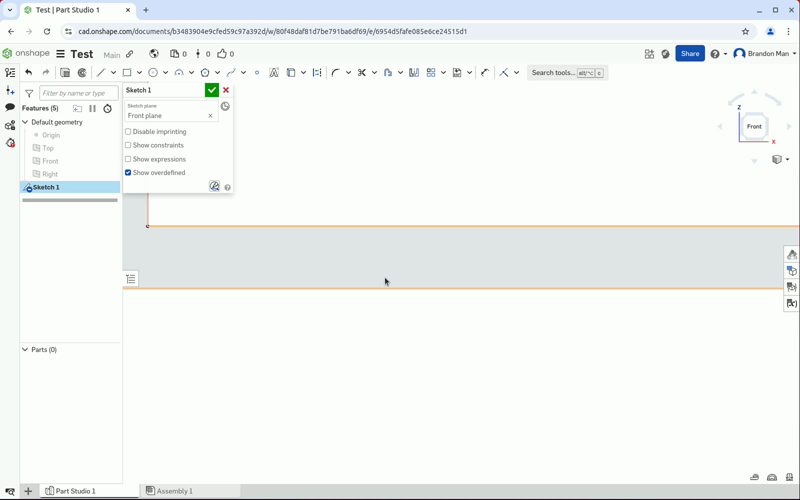
click(385, 277)
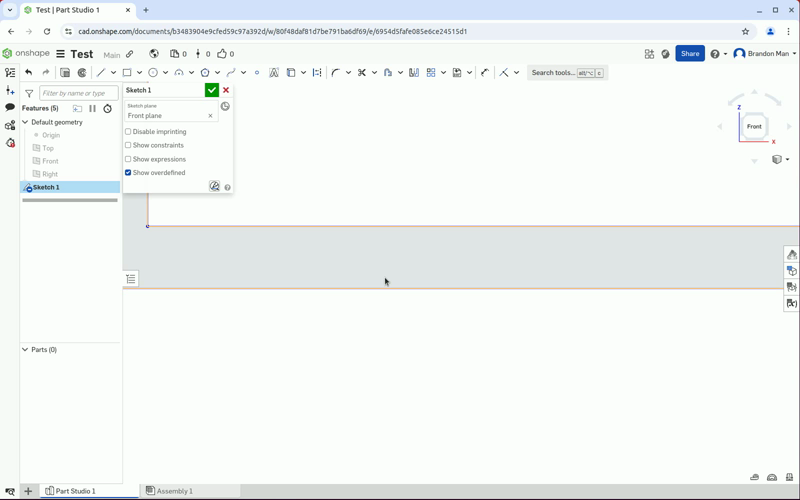
scroll(-6)
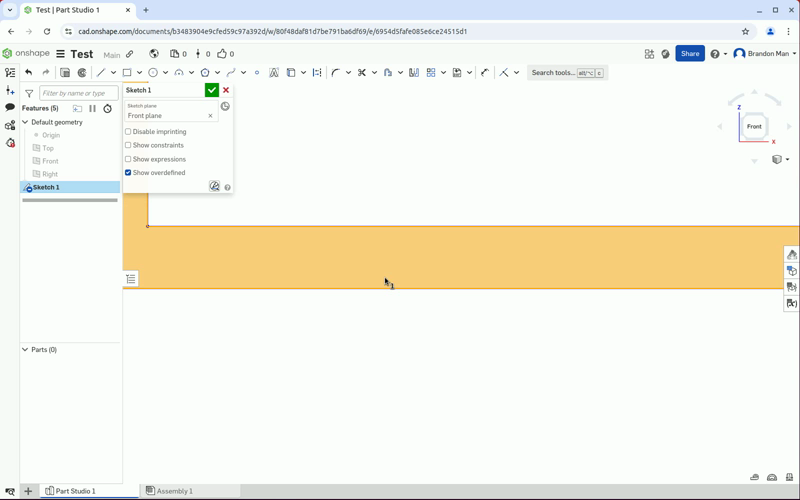
scroll(-6)
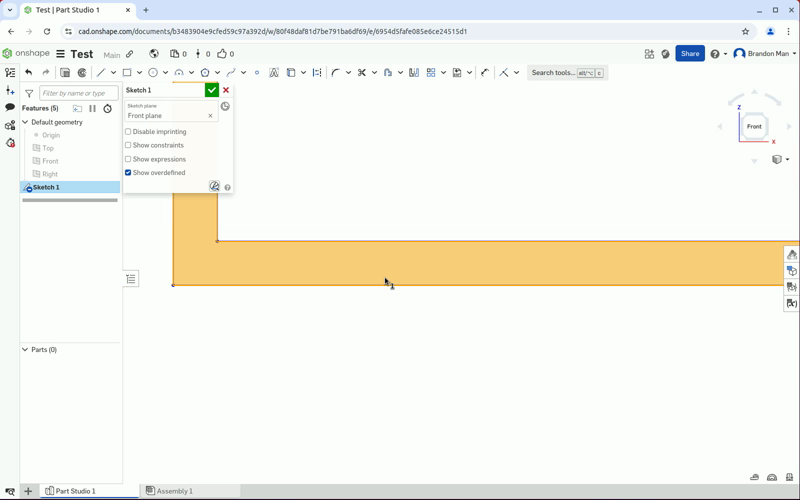
scroll(-6)
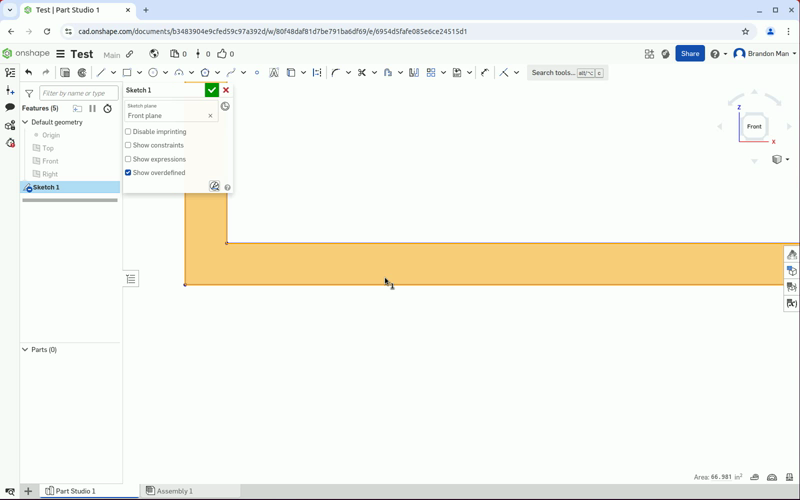
scroll(-6)
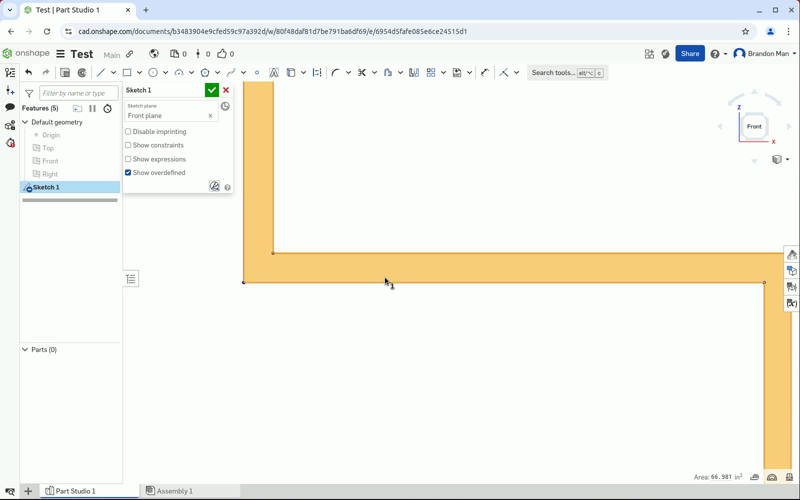
scroll(-6)
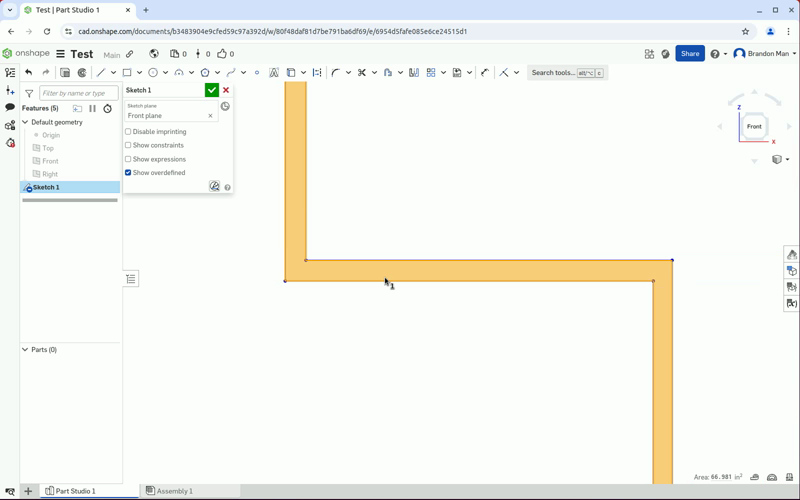
scroll(-6)
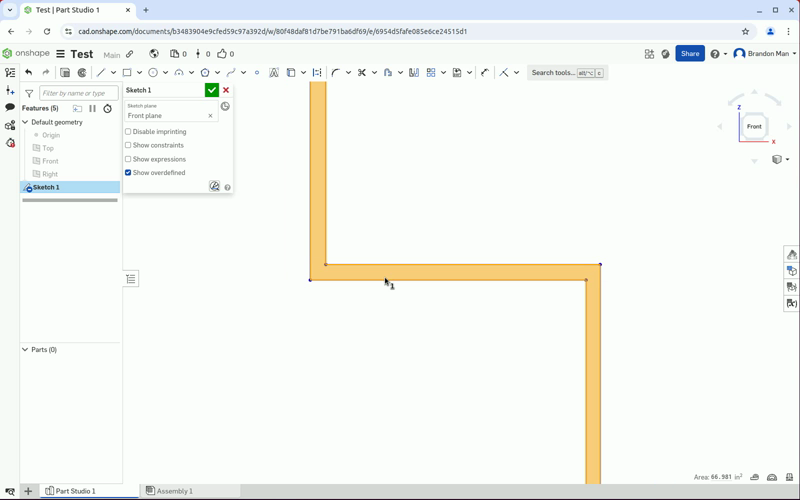
scroll(-6)
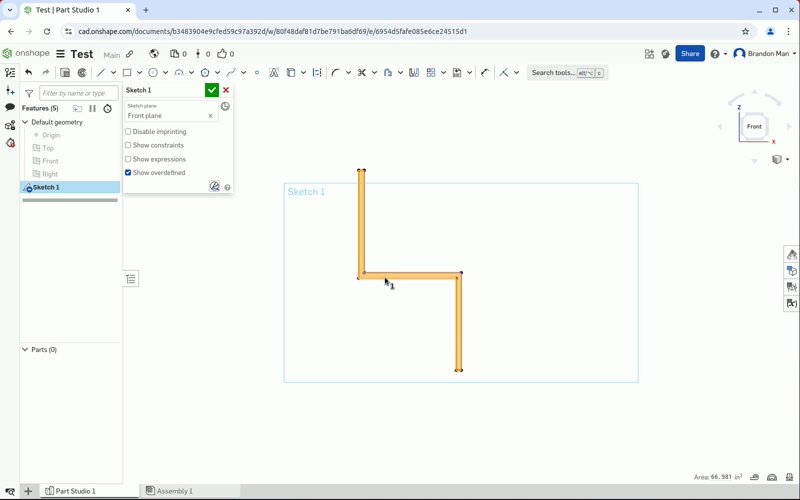
mouse_move(73, 352)
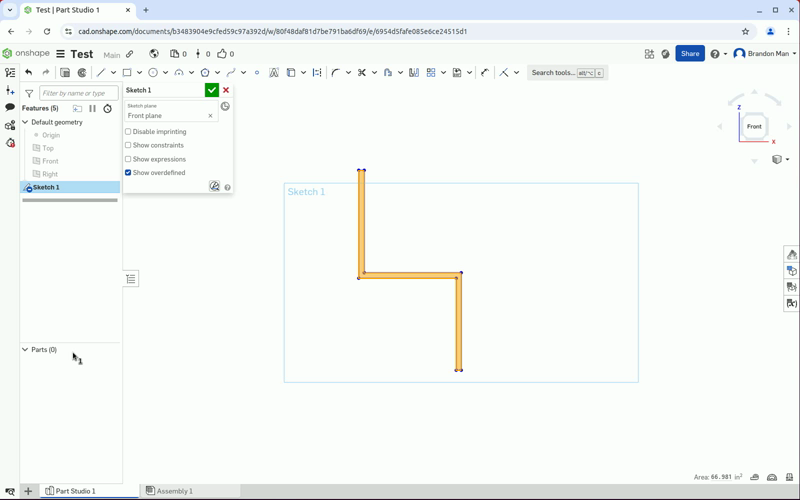
key(shift+y)
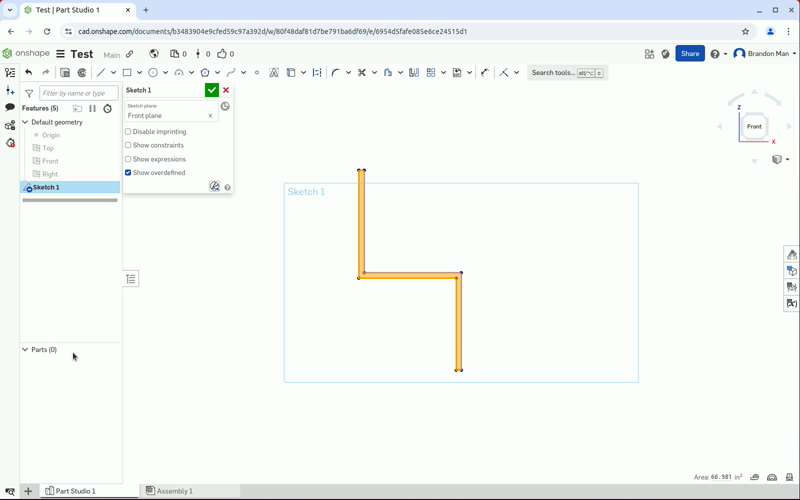
key(shift+e)
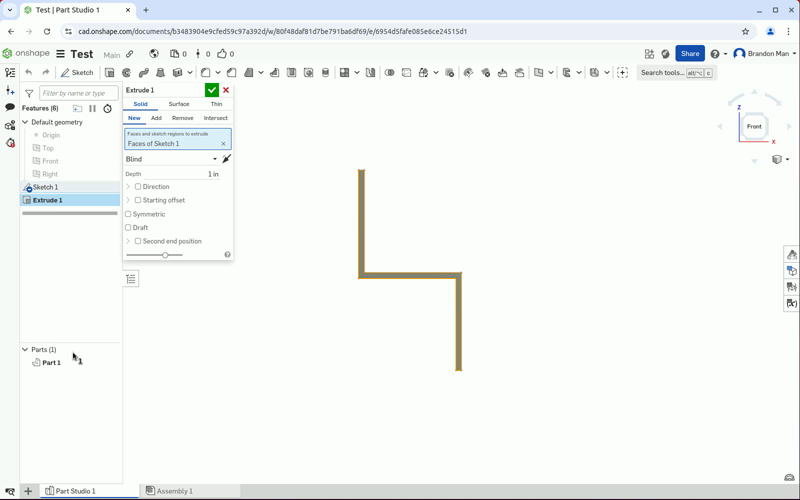
mouse_move(143, 106)
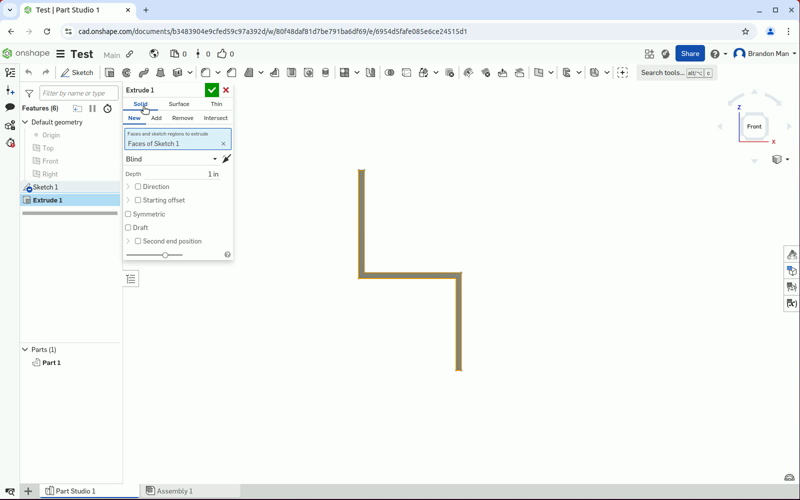
click(143, 106)
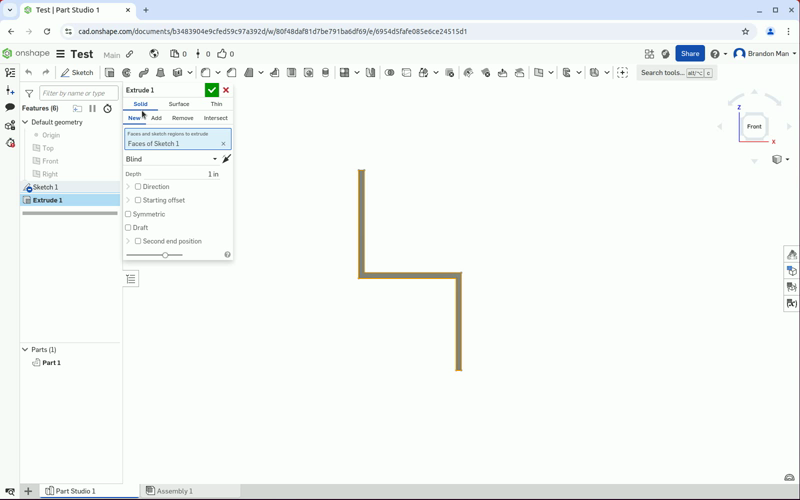
mouse_move(137, 120)
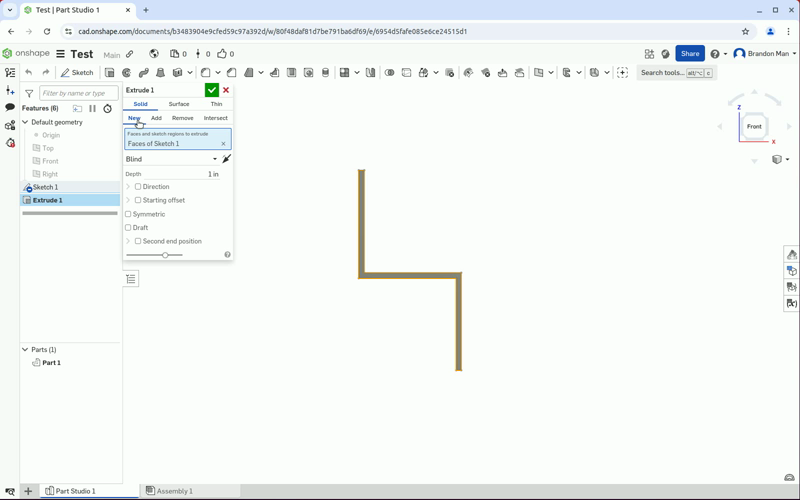
click(137, 120)
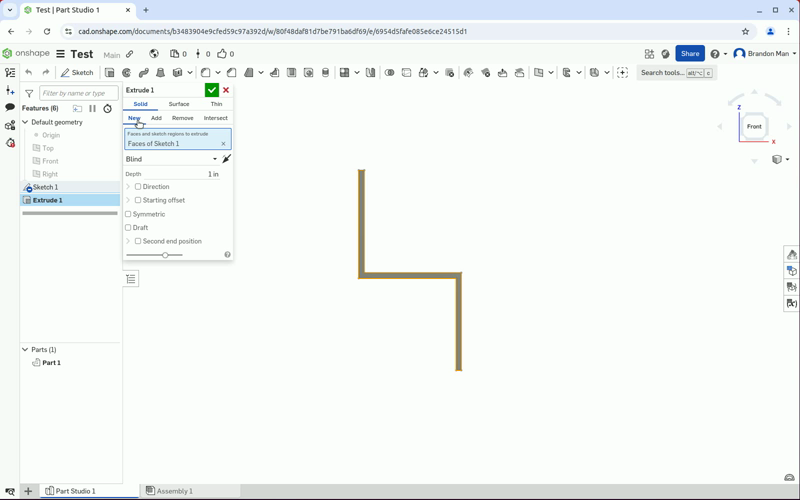
key(tab, 4)
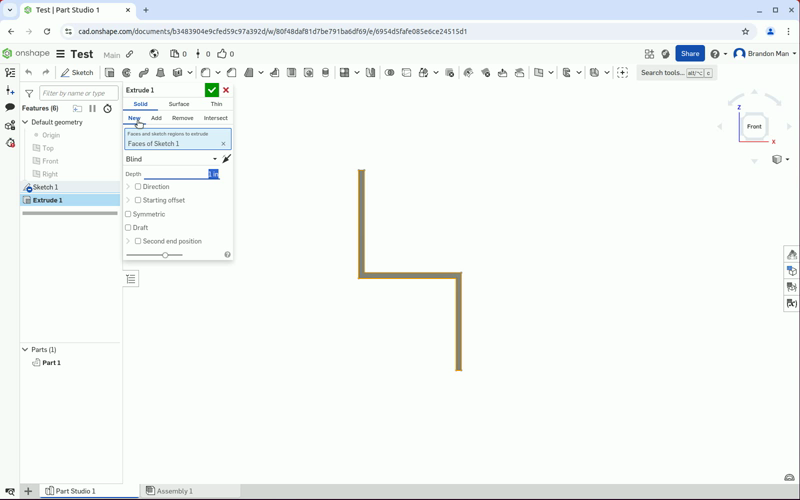
text(17.812)
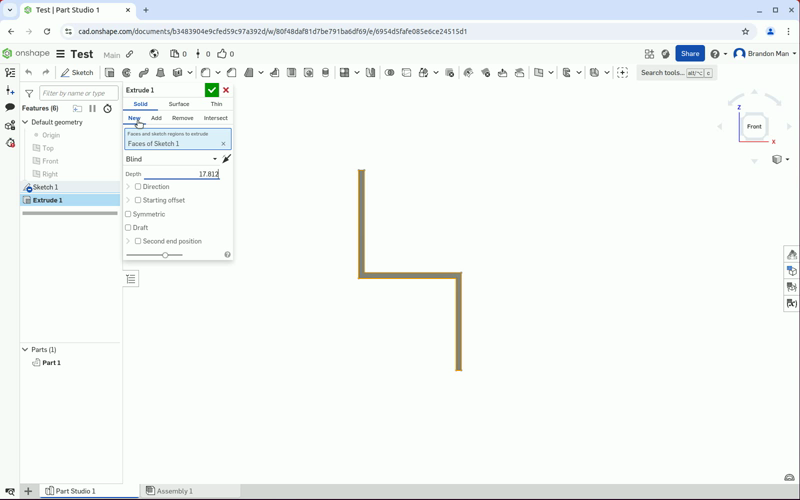
key(tab, 3)
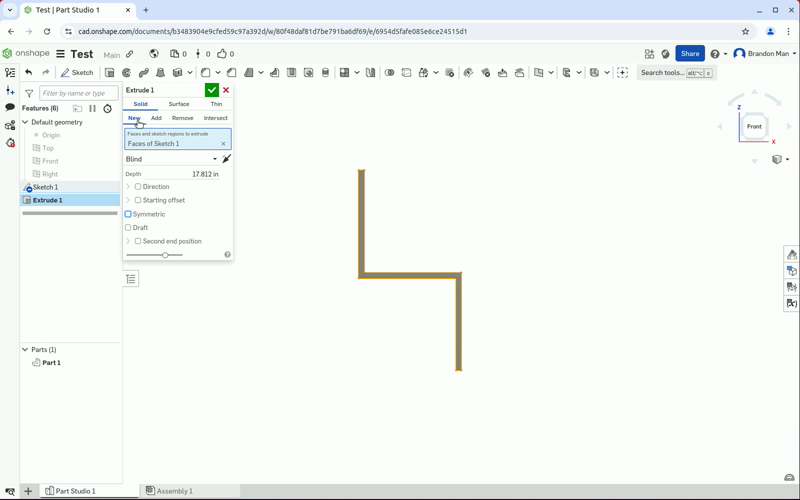
key(space)
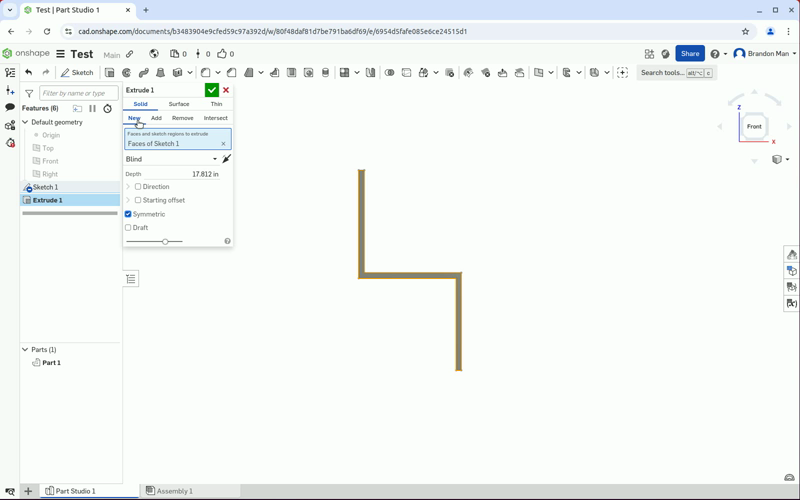
key(enter)
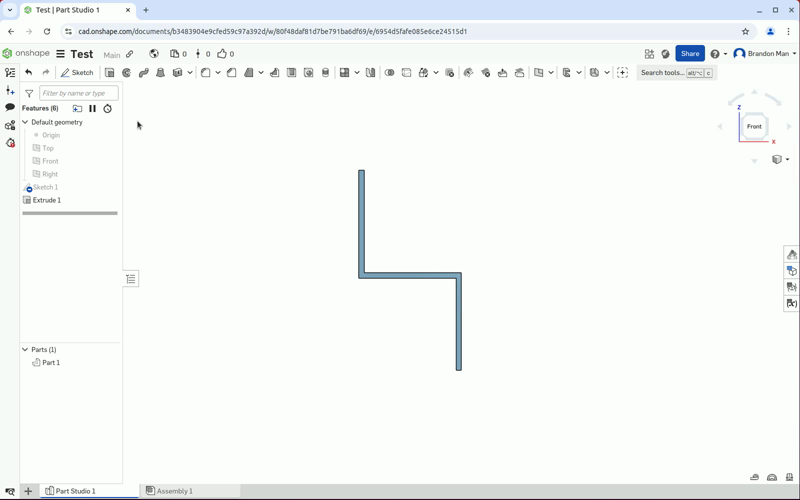
key(shift+h)
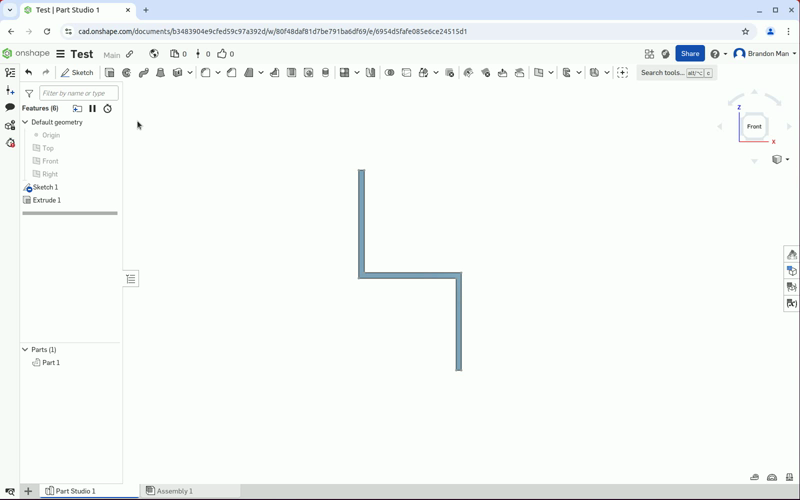
key(shift+h)
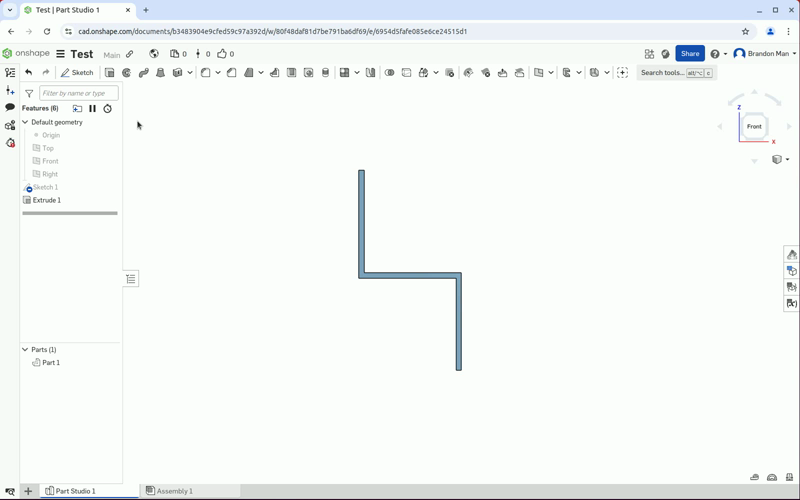
mouse_move(73, 189)
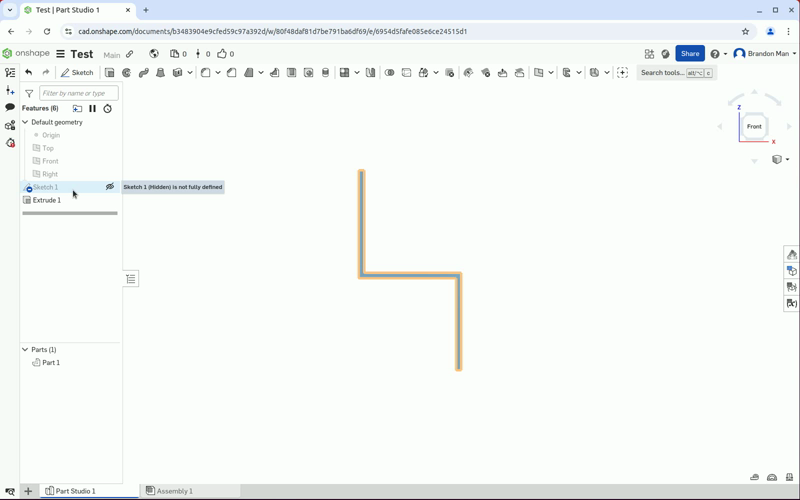
click(73, 189)
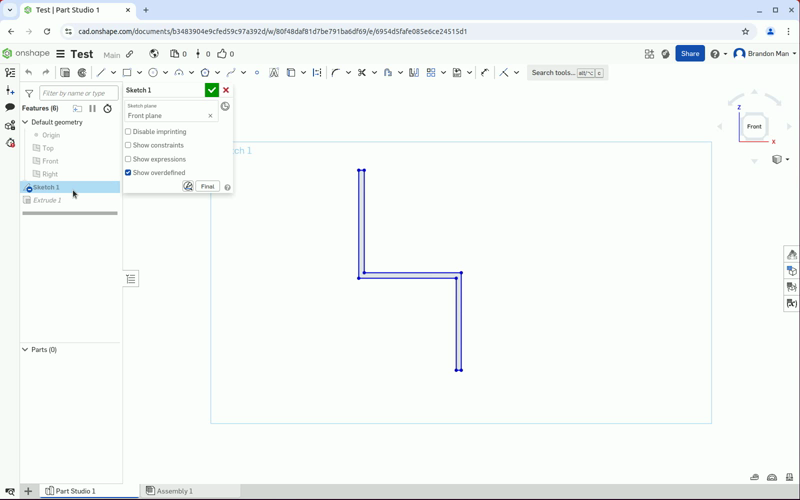
mouse_move(229, 92)
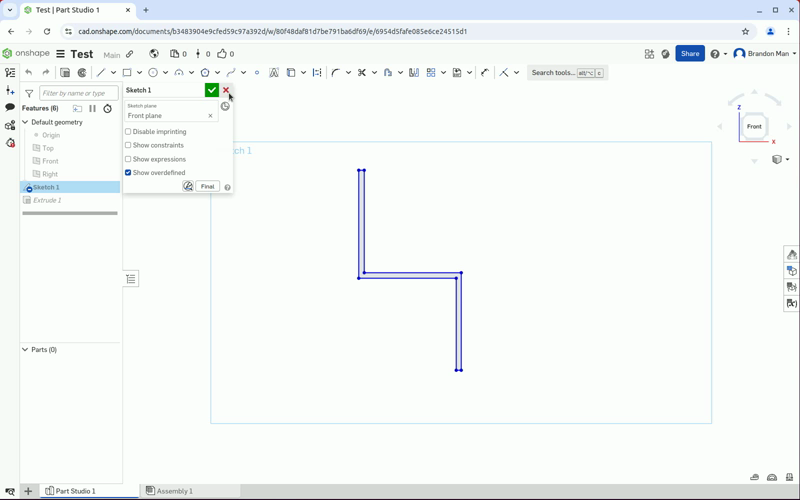
click(229, 92)
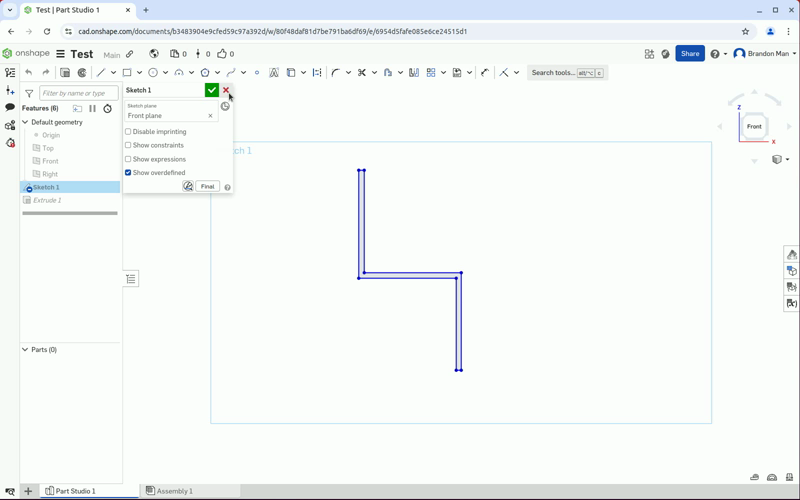
key(shift+s)
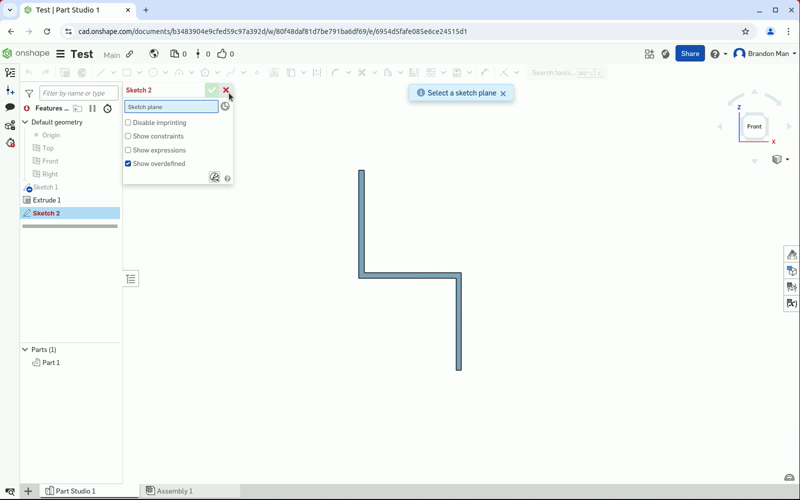
mouse_move(73, 163)
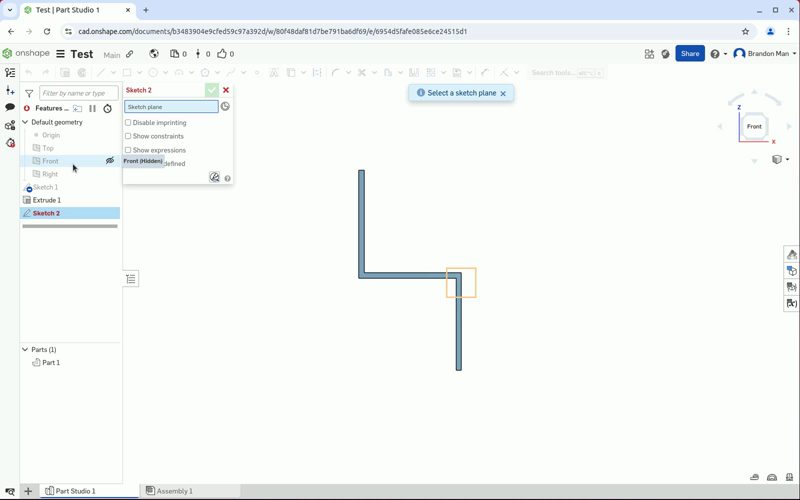
click(73, 163)
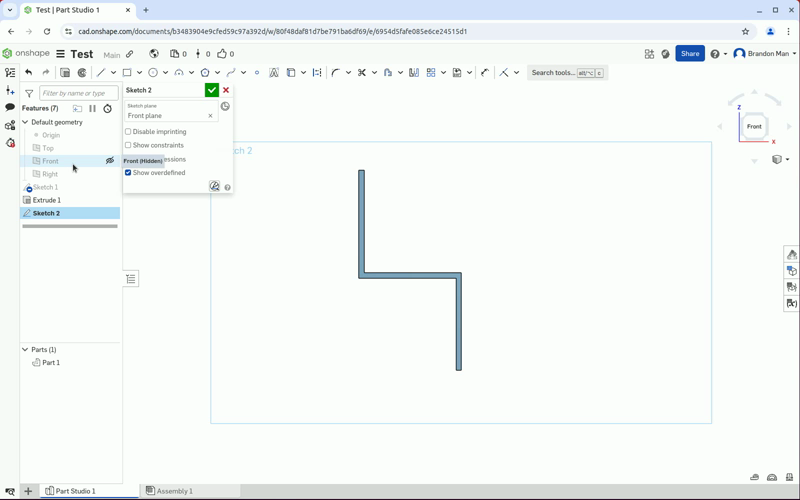
mouse_move(73, 352)
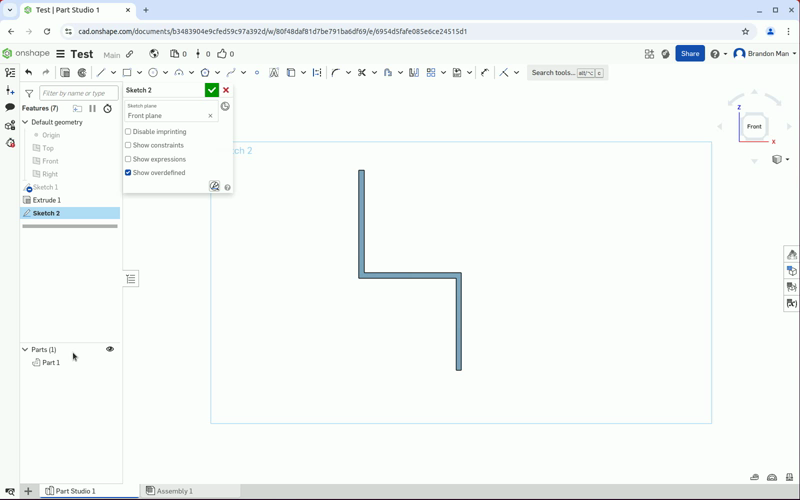
key(y)
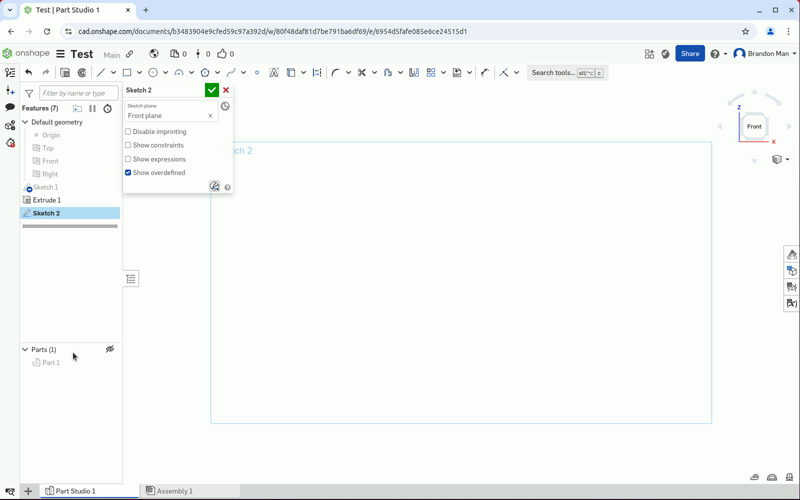
key(l)
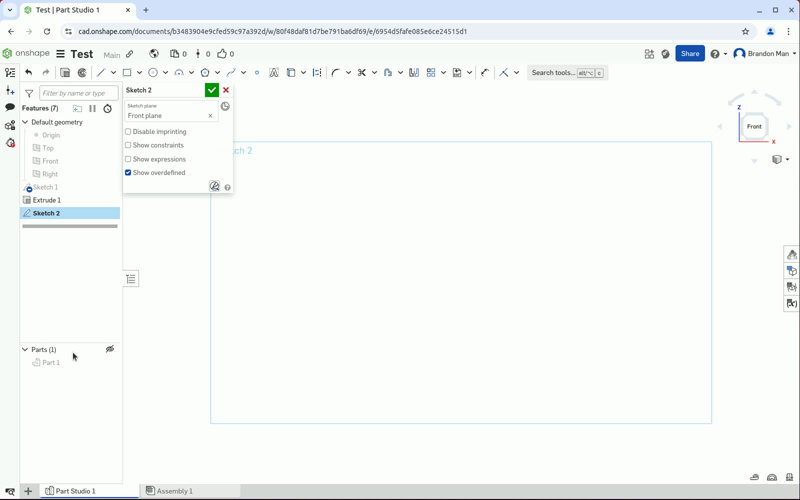
key_down(shift)
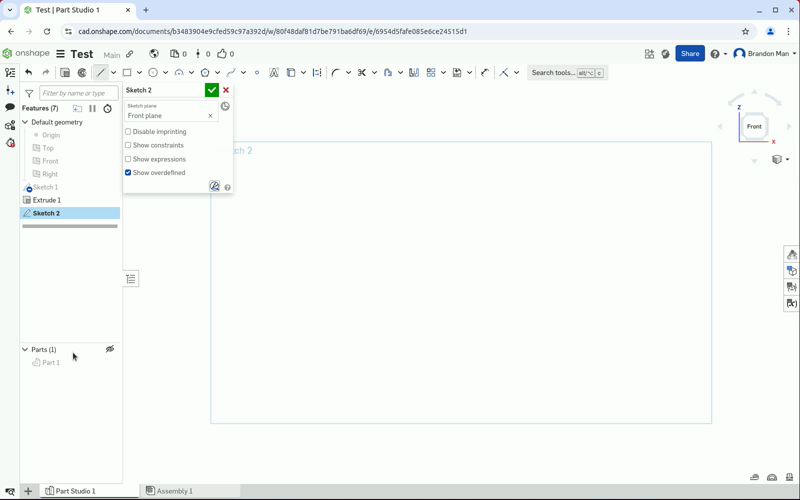
mouse_move(369, 272)
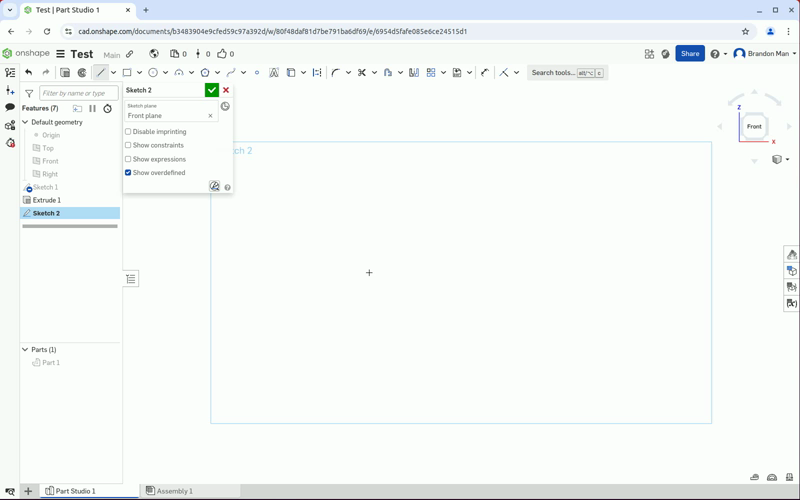
click(369, 272)
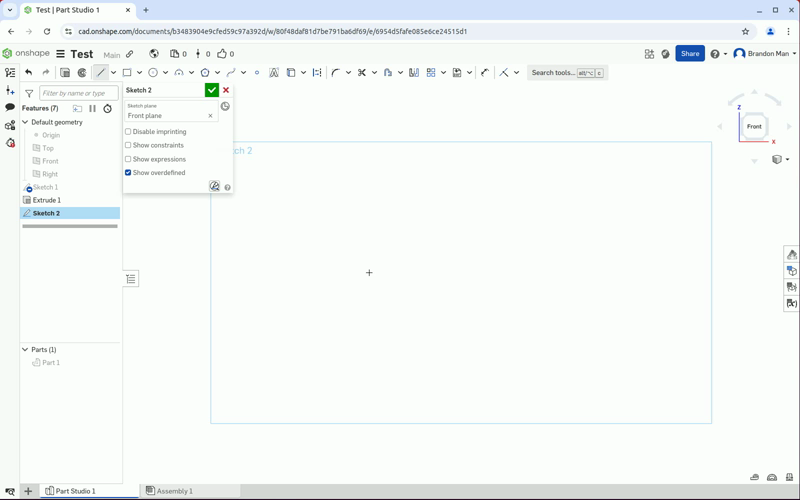
key_up(shift)
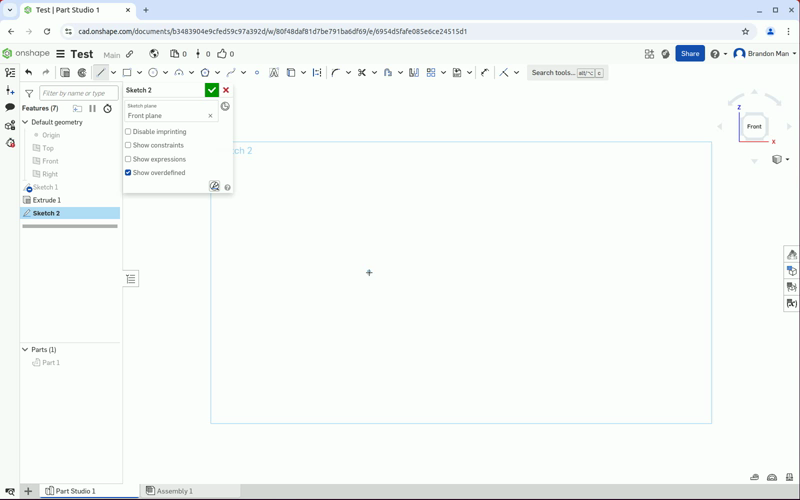
key_down(shift)
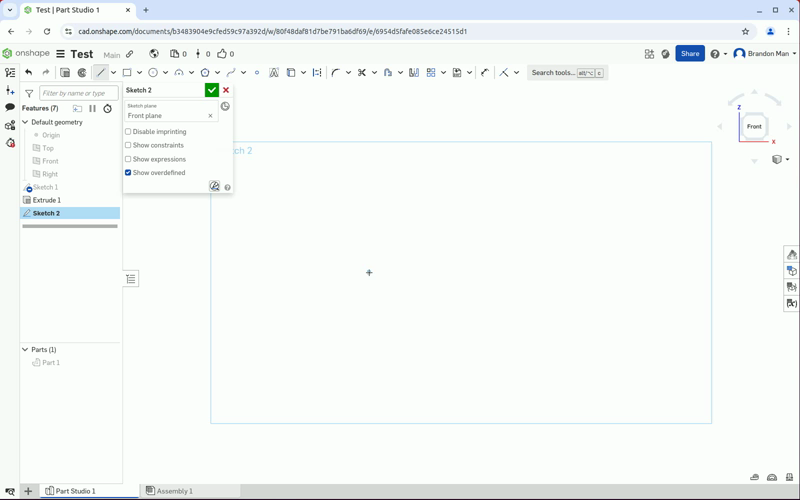
mouse_move(466, 272)
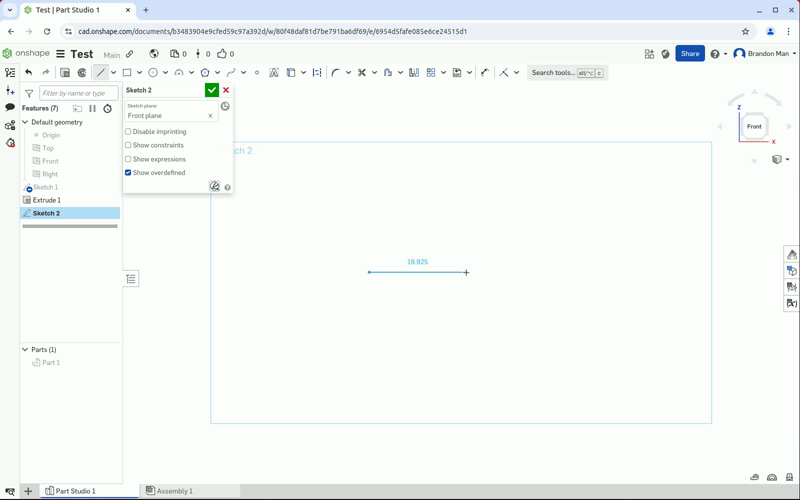
click(466, 272)
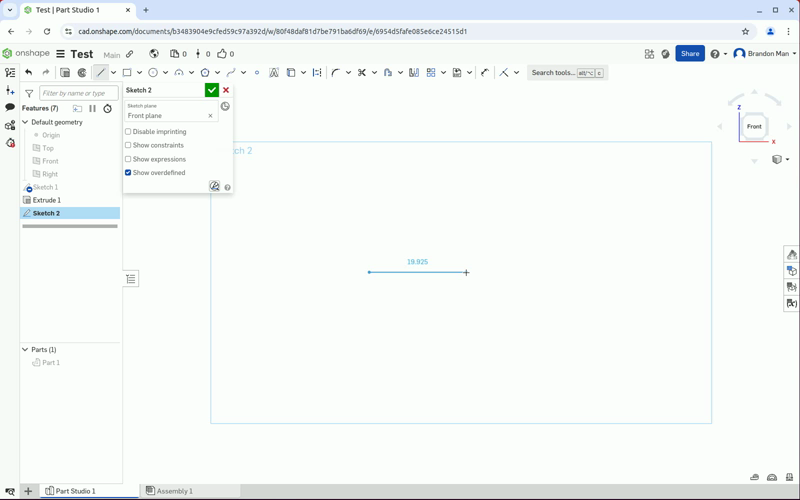
key_up(shift)
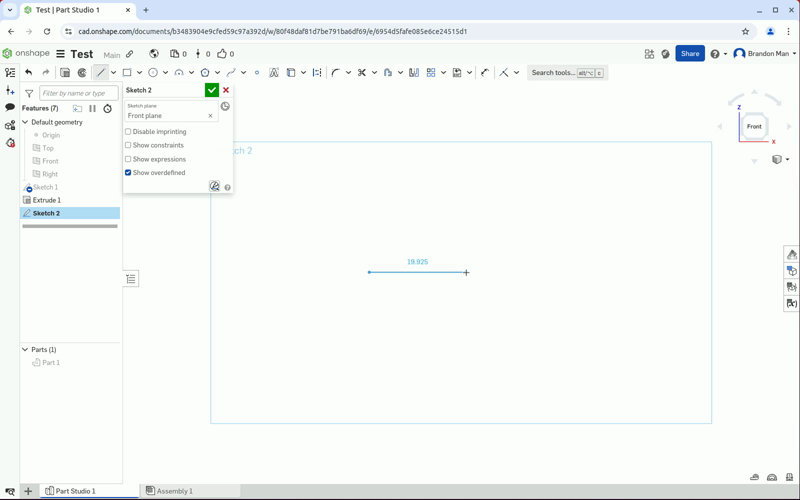
key_down(shift)
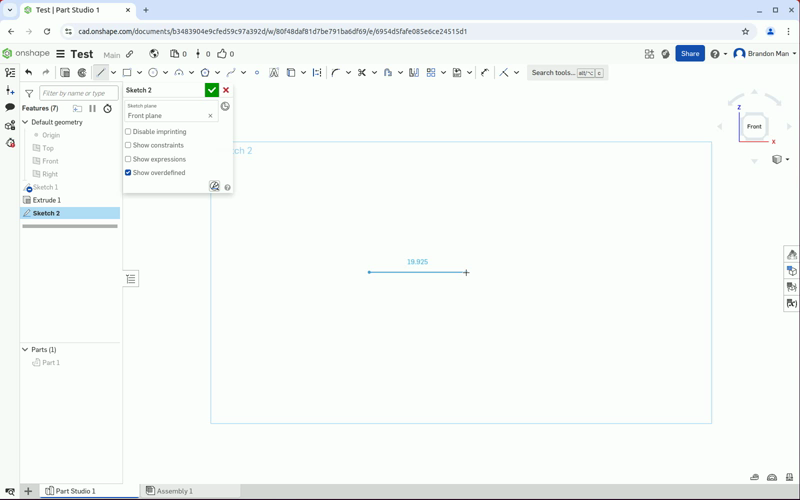
mouse_move(466, 369)
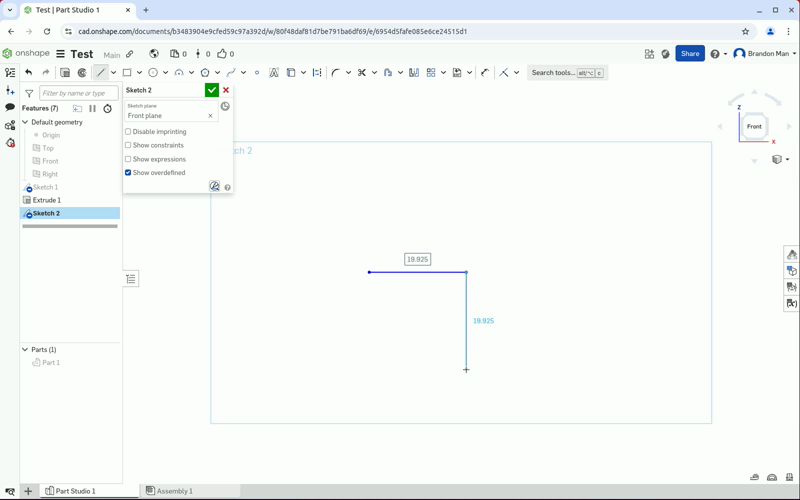
click(466, 369)
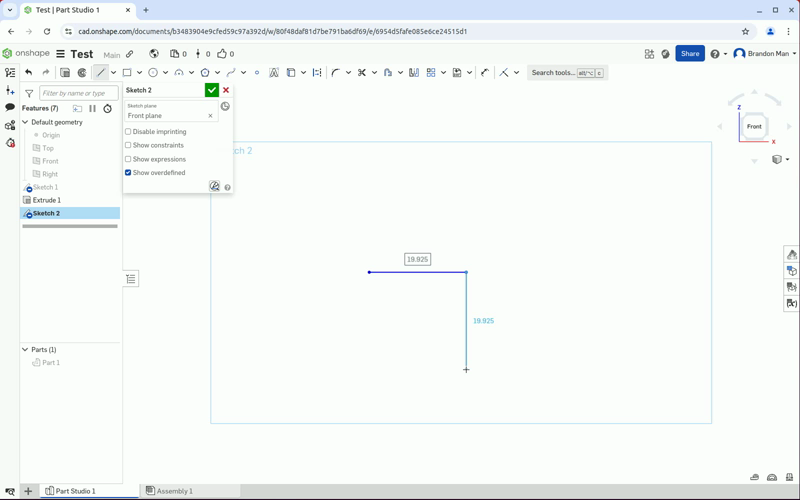
key_up(shift)
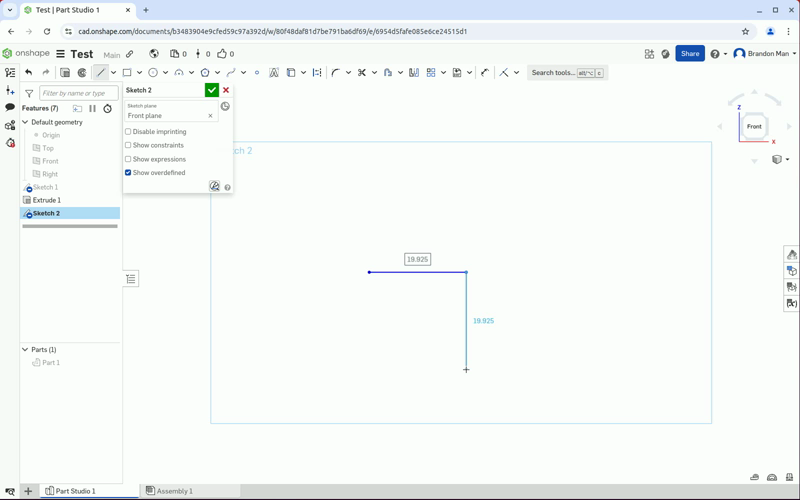
key_down(shift)
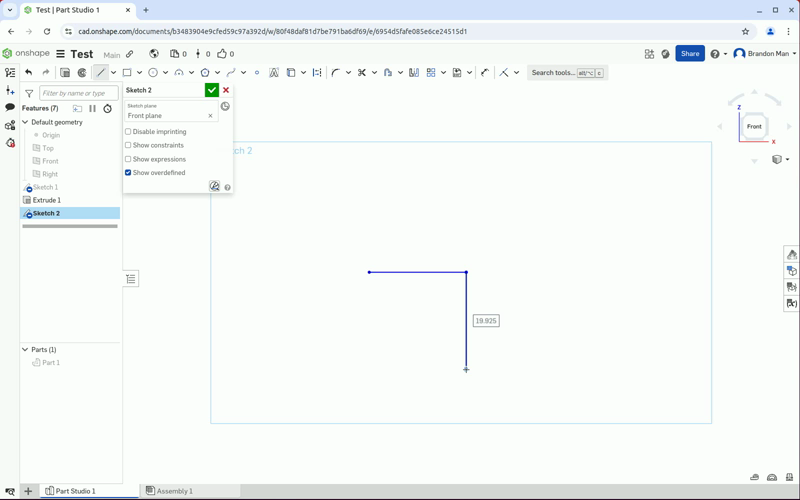
mouse_move(496, 369)
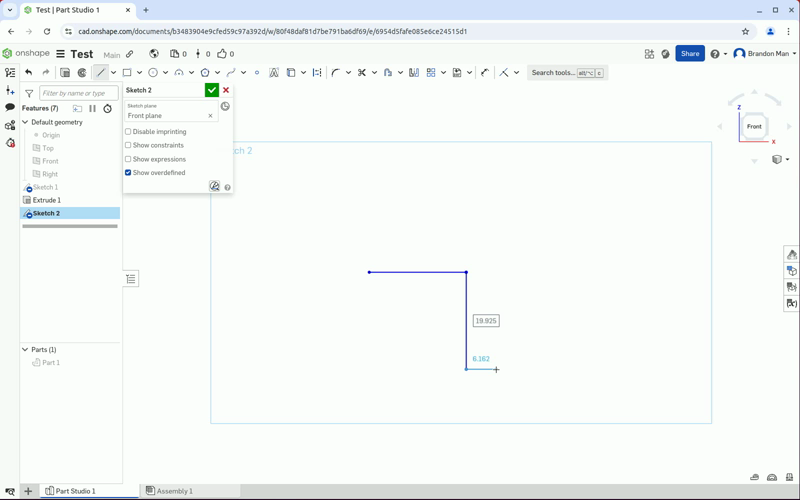
mouse_move(471, 369)
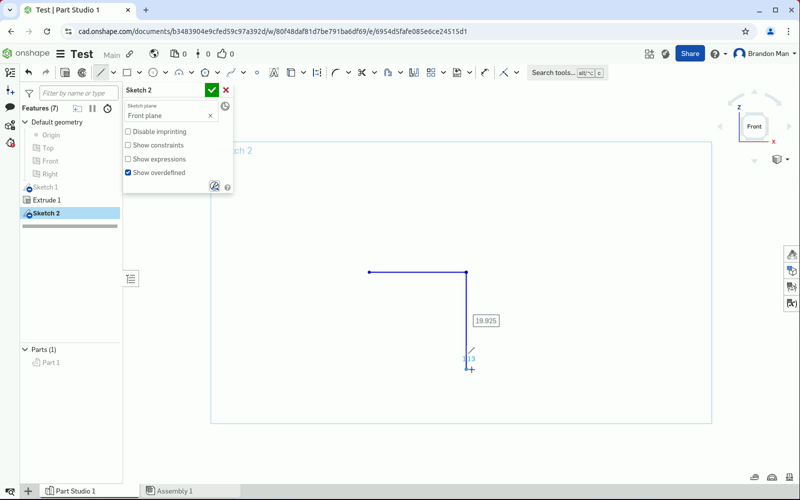
scroll(6)
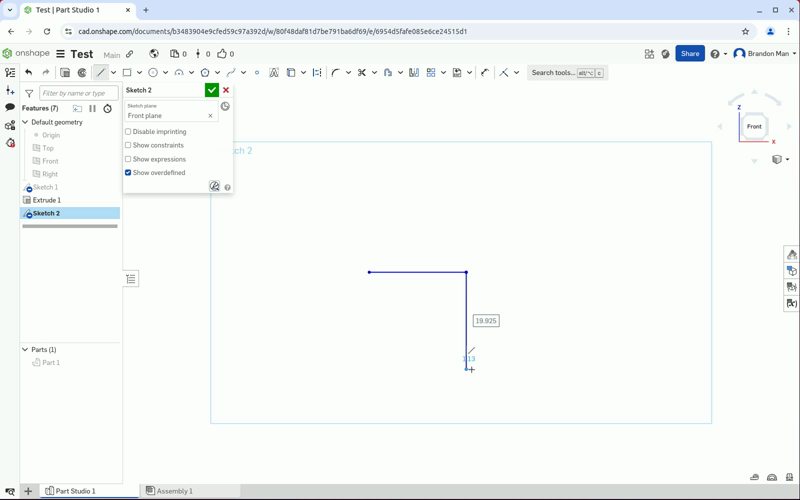
scroll(6)
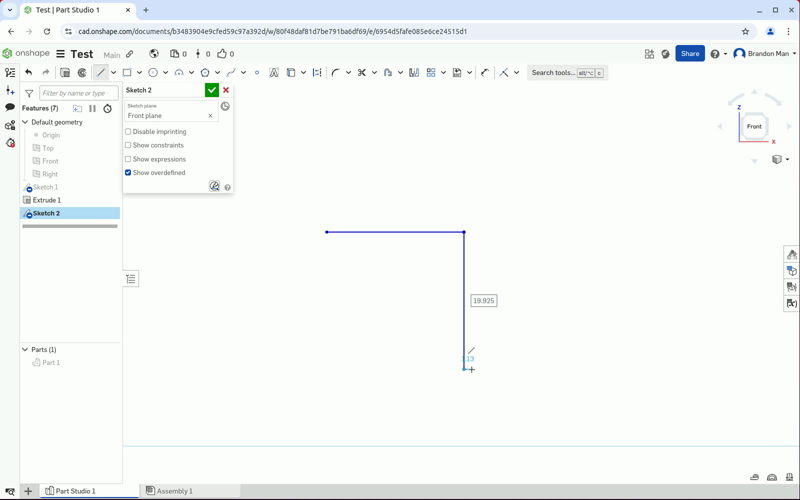
scroll(6)
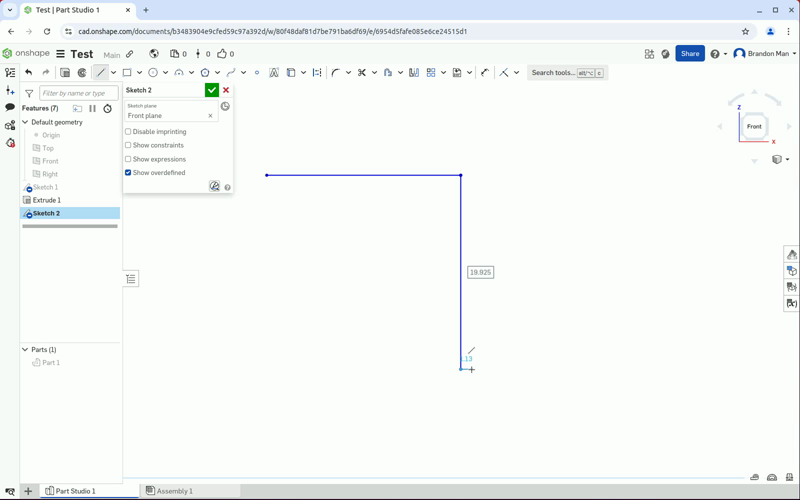
scroll(6)
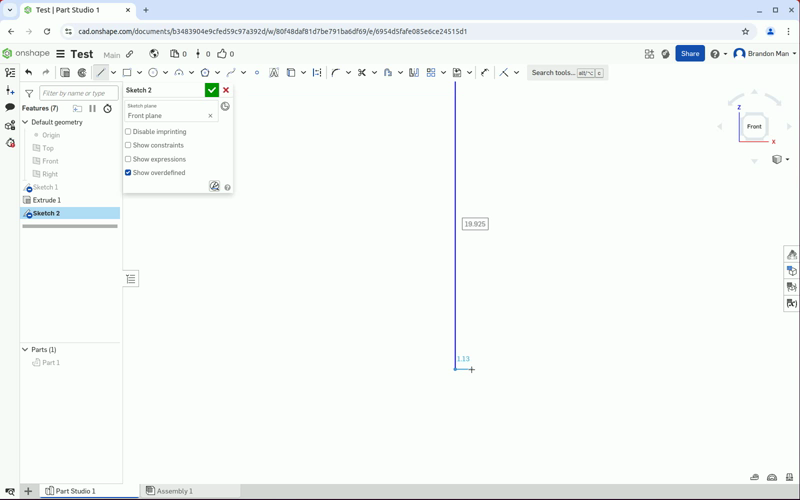
scroll(6)
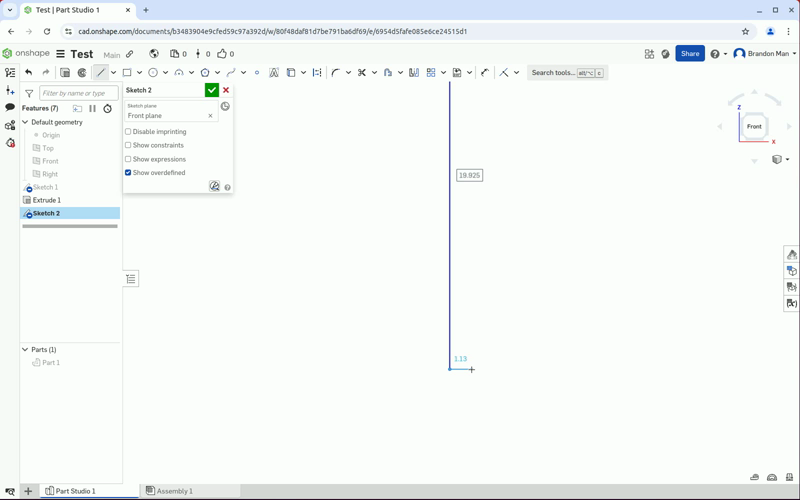
scroll(6)
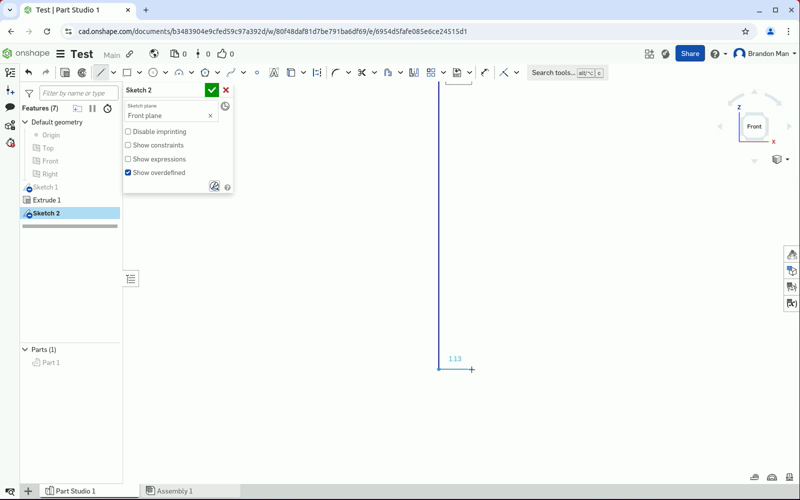
scroll(6)
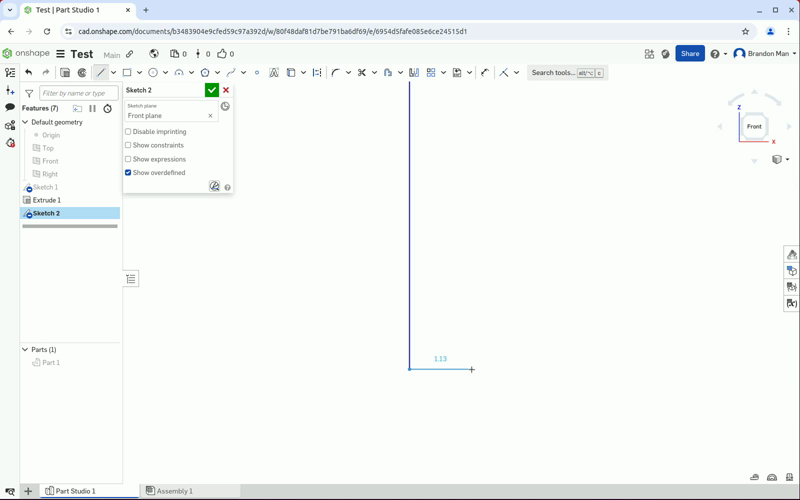
click(471, 369)
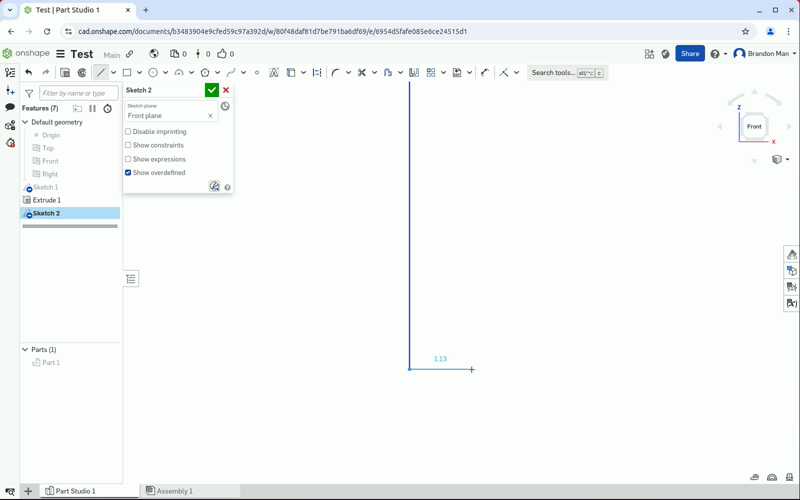
scroll(-6)
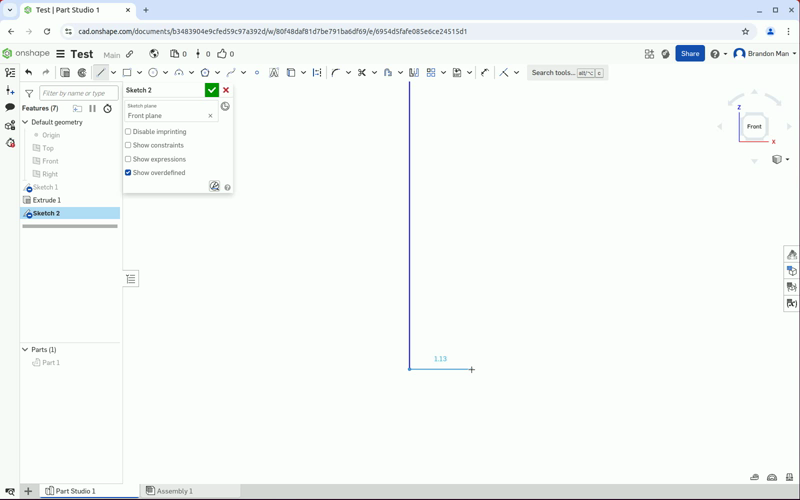
scroll(-6)
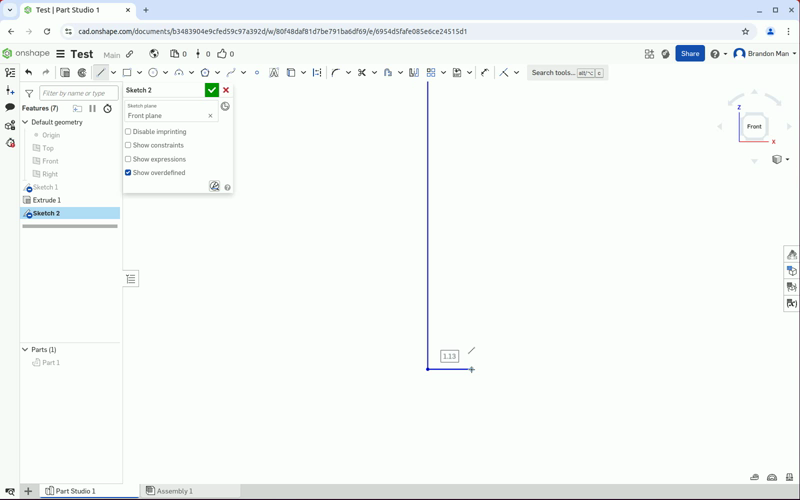
scroll(-6)
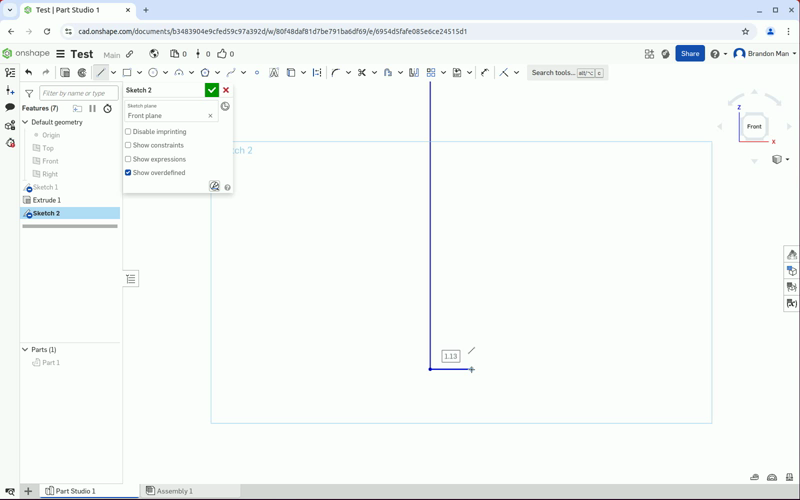
scroll(-6)
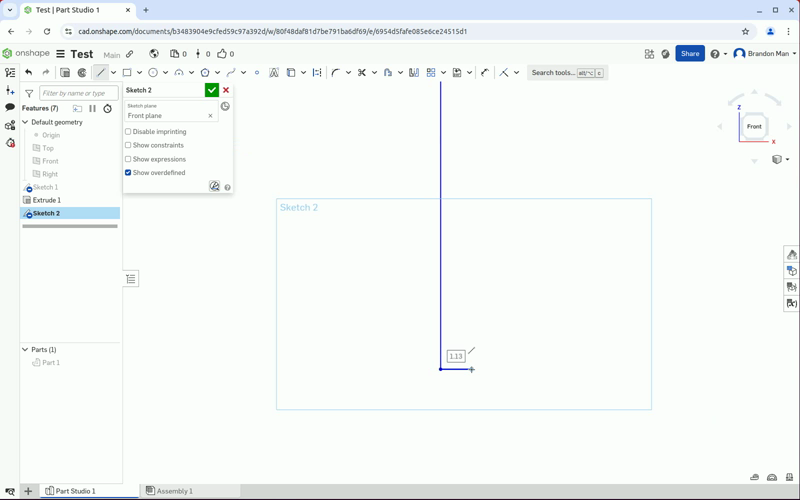
scroll(-6)
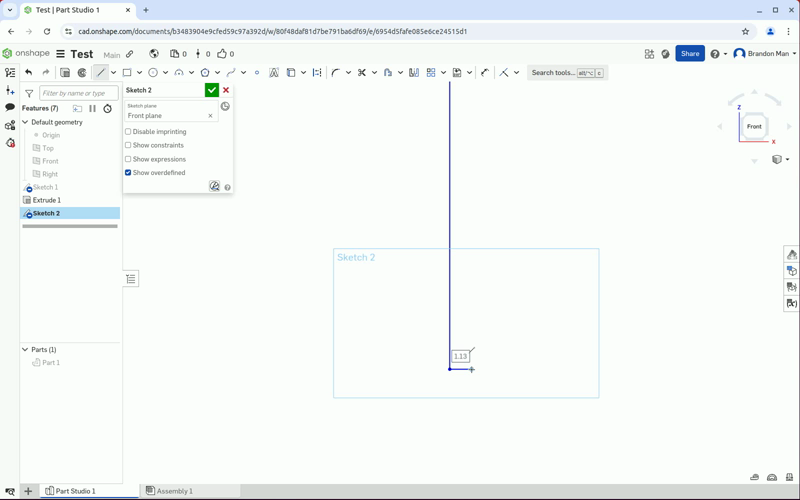
scroll(-6)
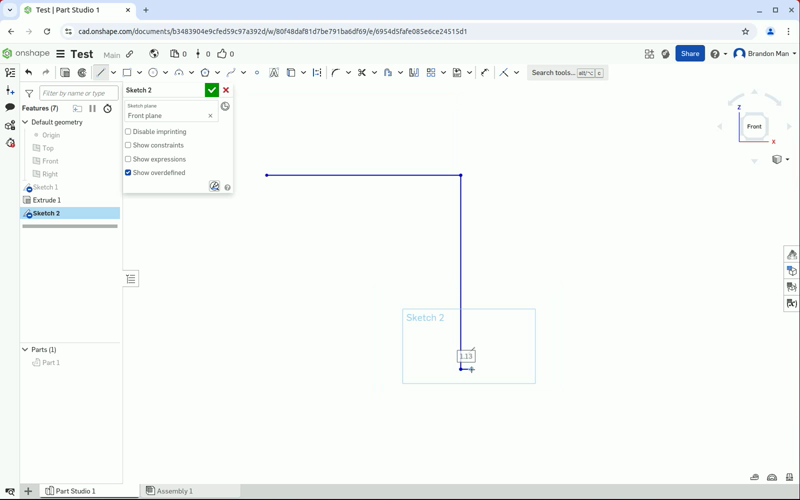
scroll(-6)
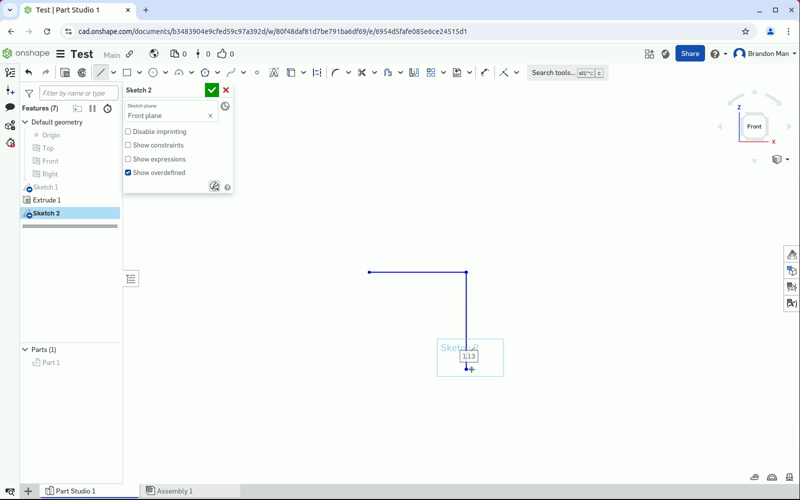
key_up(shift)
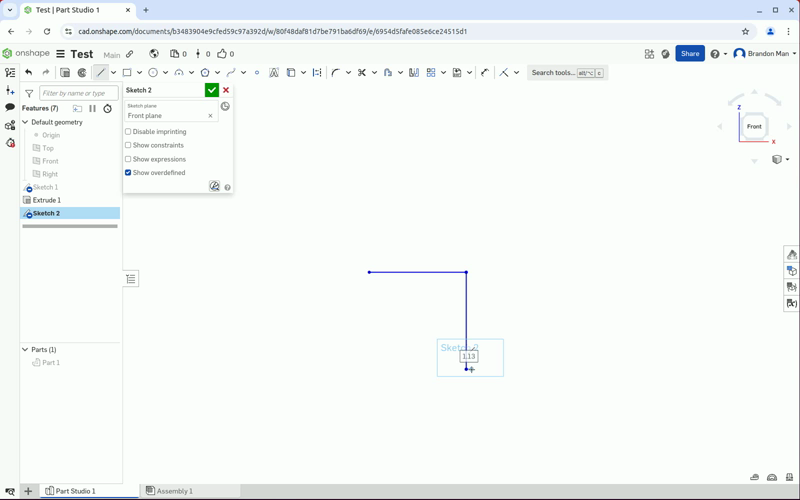
key_down(shift)
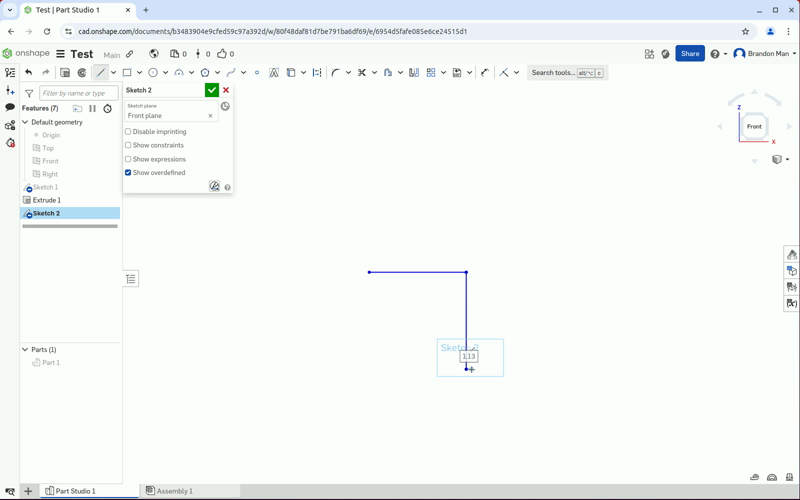
mouse_move(471, 267)
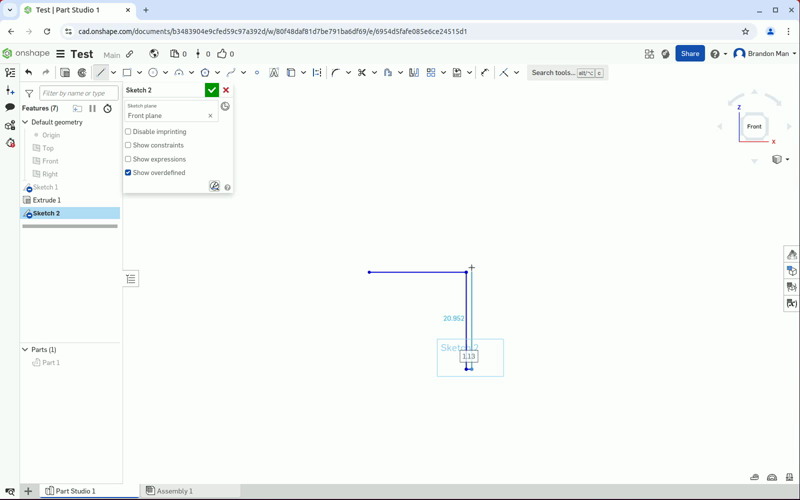
click(471, 267)
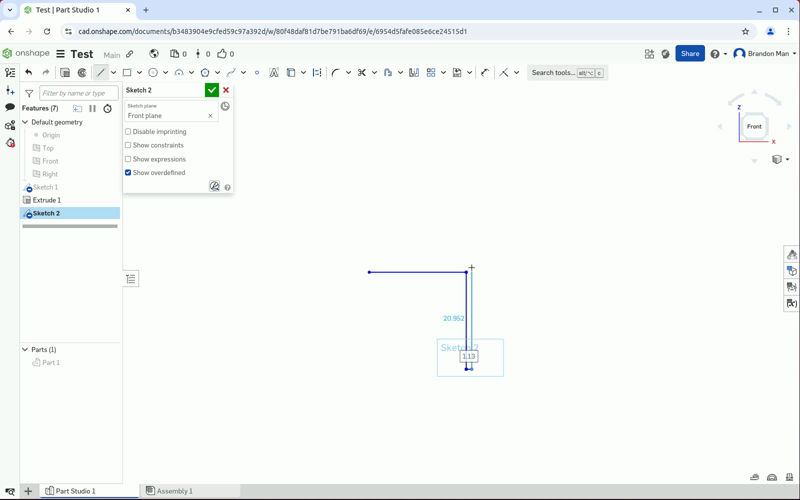
key_up(shift)
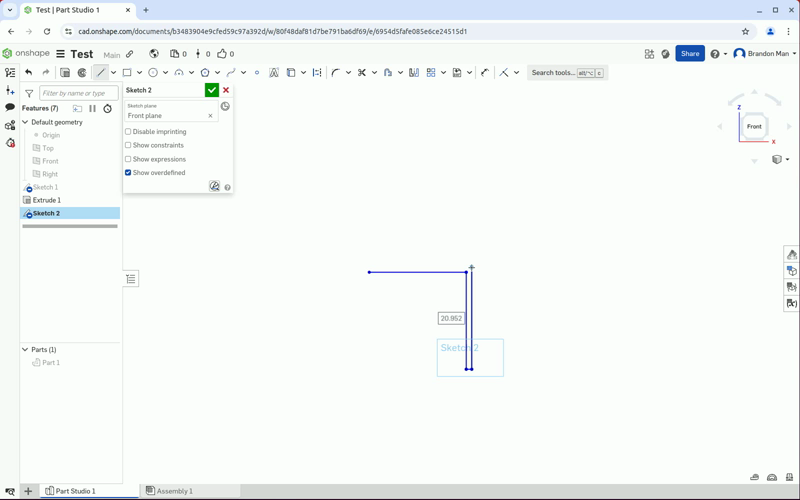
key_down(shift)
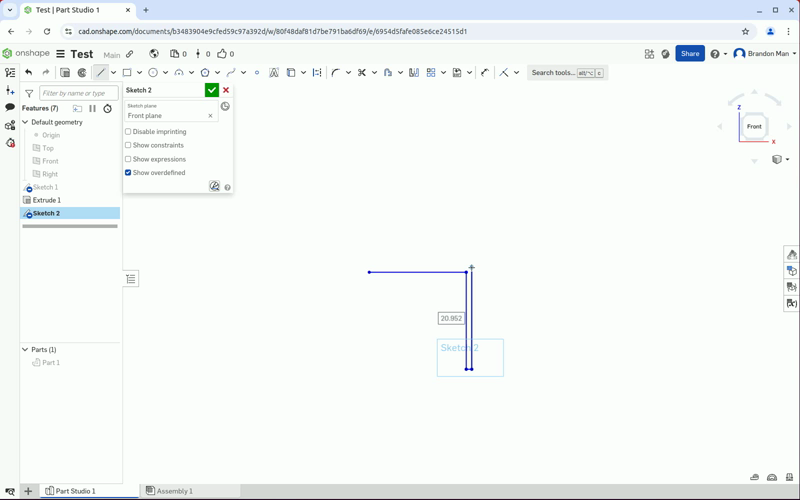
mouse_move(374, 267)
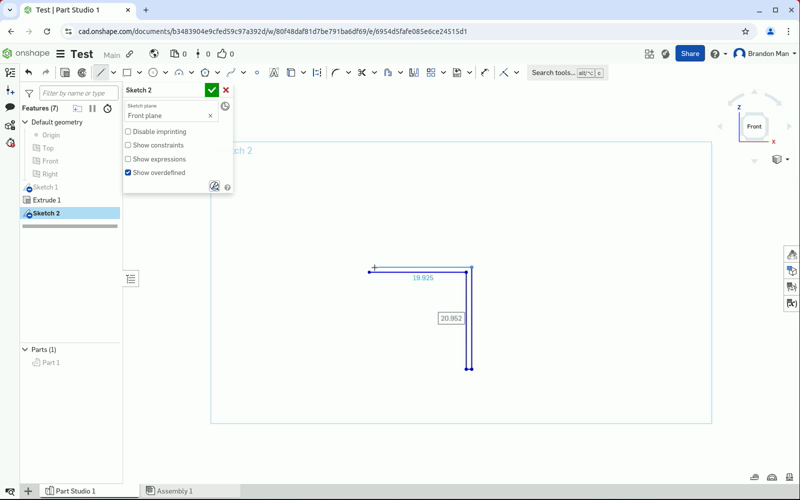
click(374, 267)
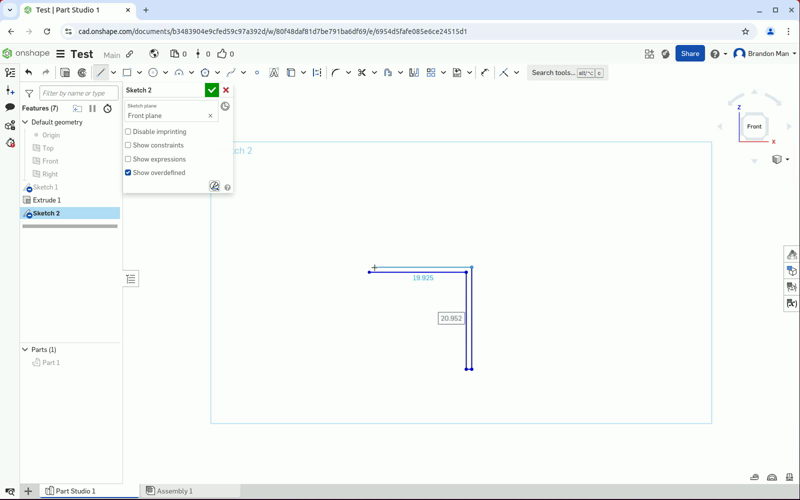
key_up(shift)
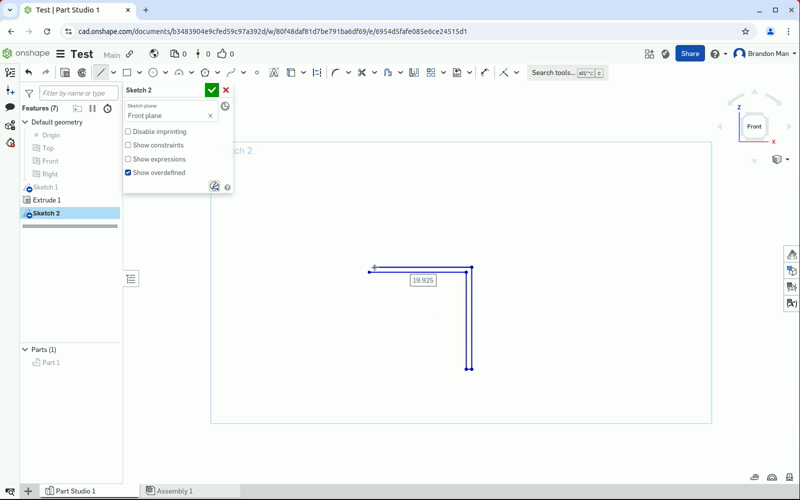
key_down(shift)
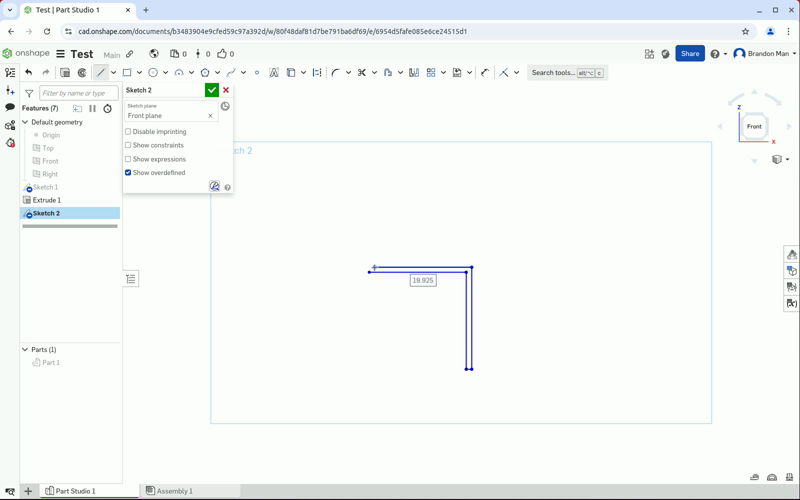
mouse_move(374, 170)
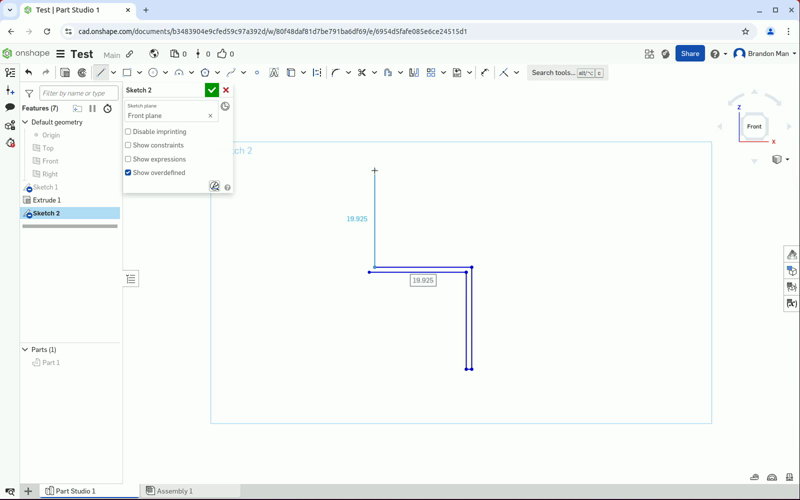
click(374, 170)
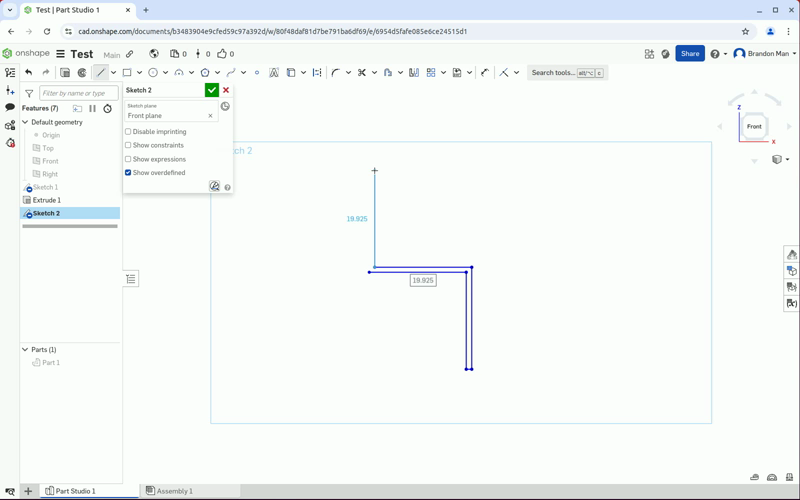
key_up(shift)
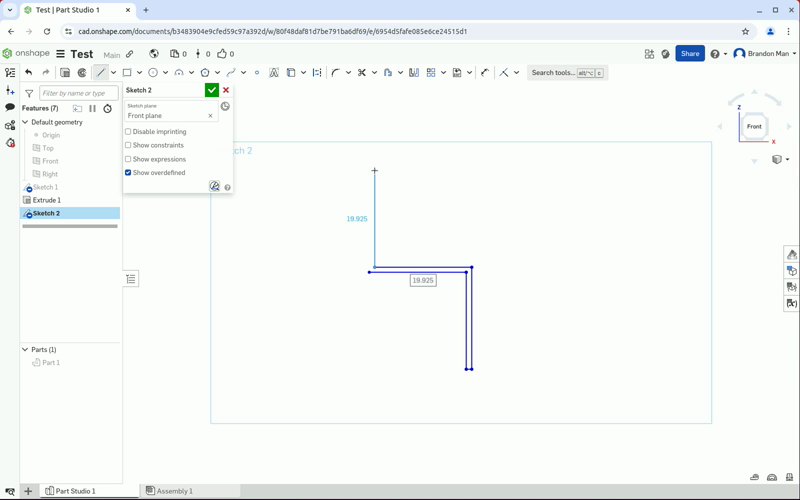
key_down(shift)
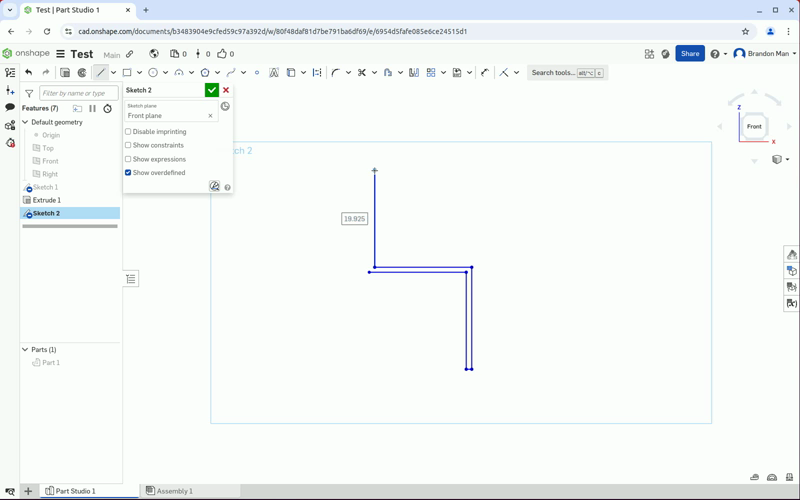
mouse_move(404, 170)
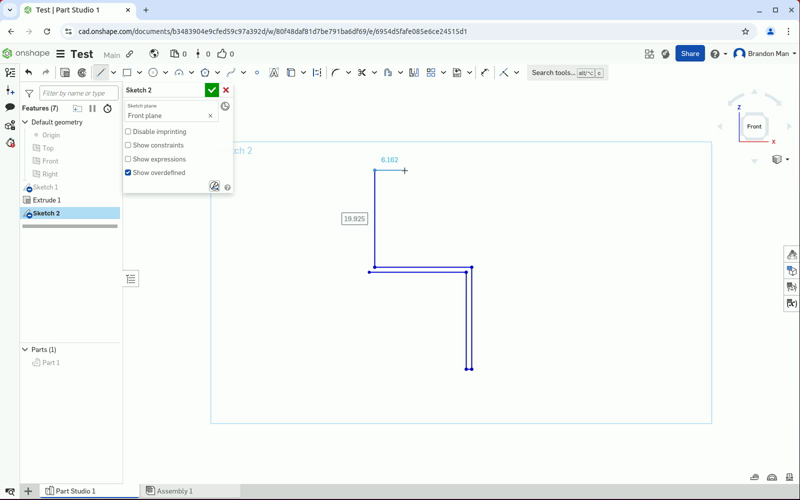
mouse_move(369, 170)
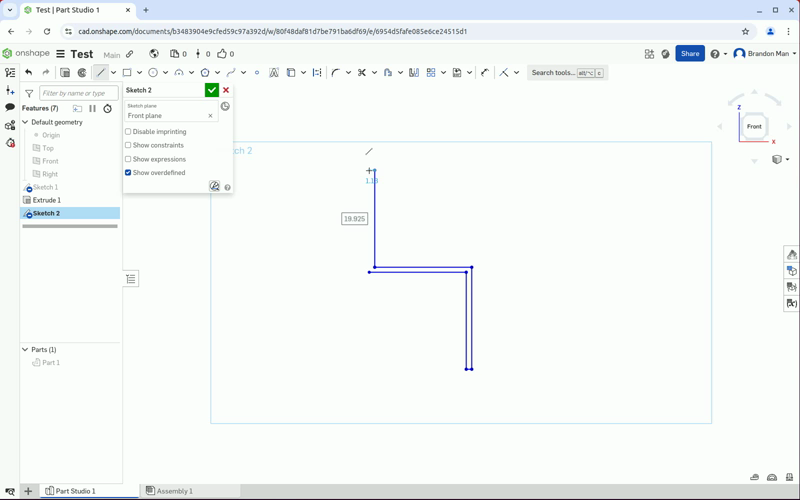
scroll(6)
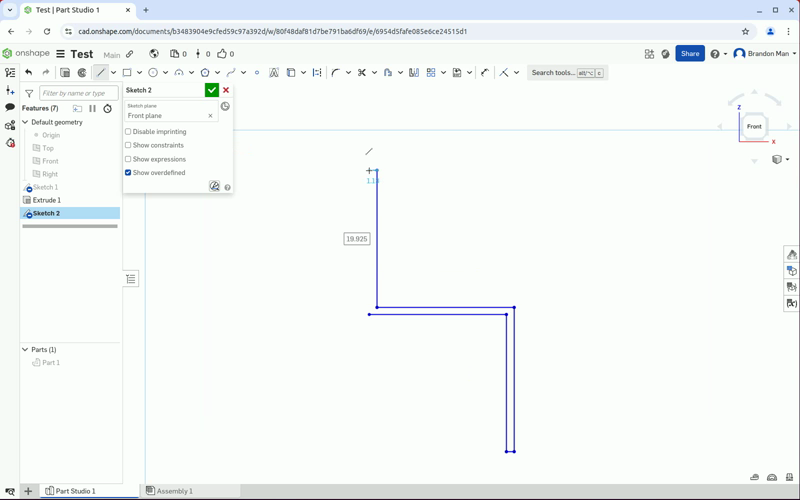
scroll(6)
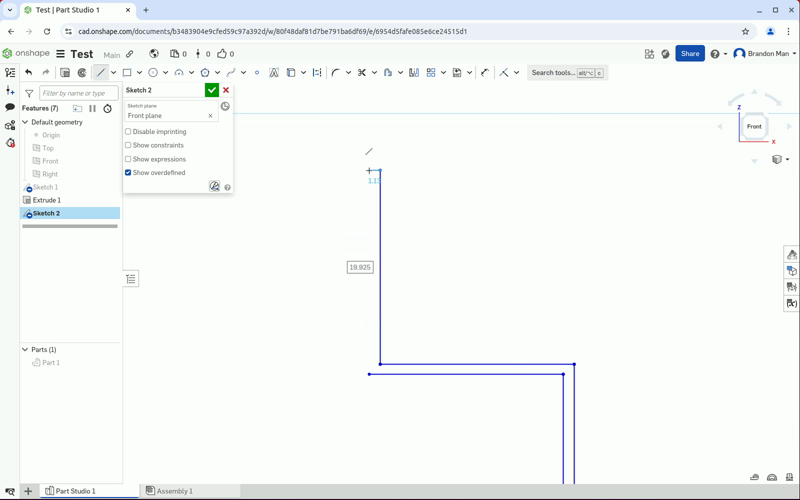
scroll(6)
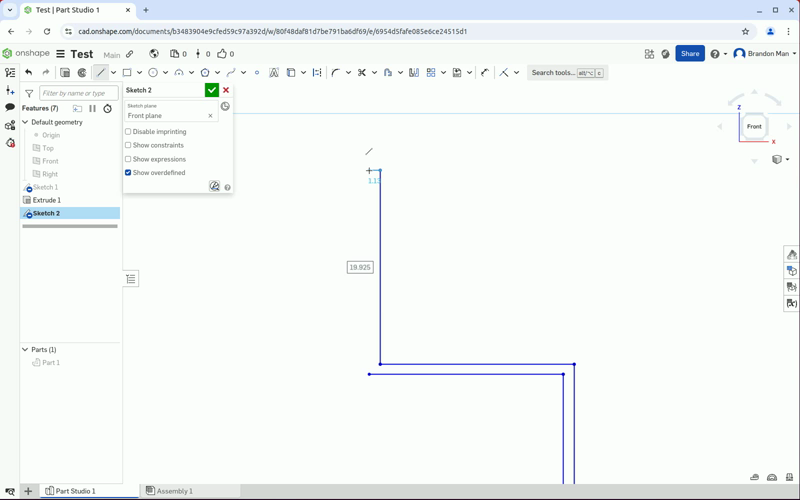
scroll(6)
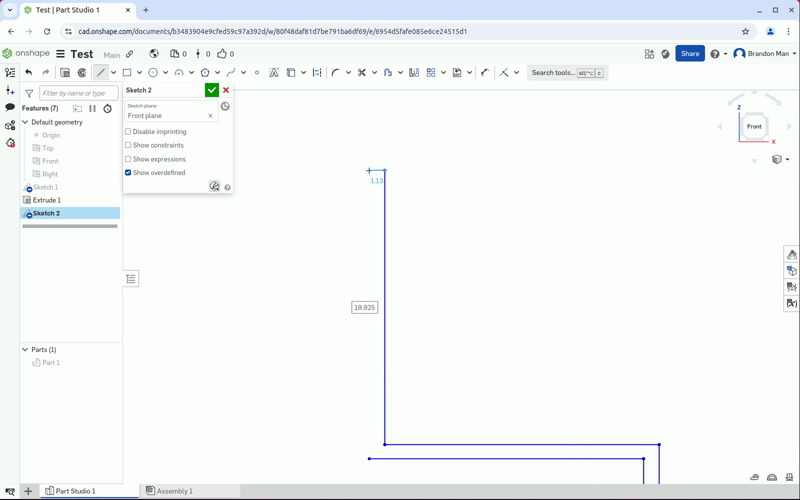
scroll(6)
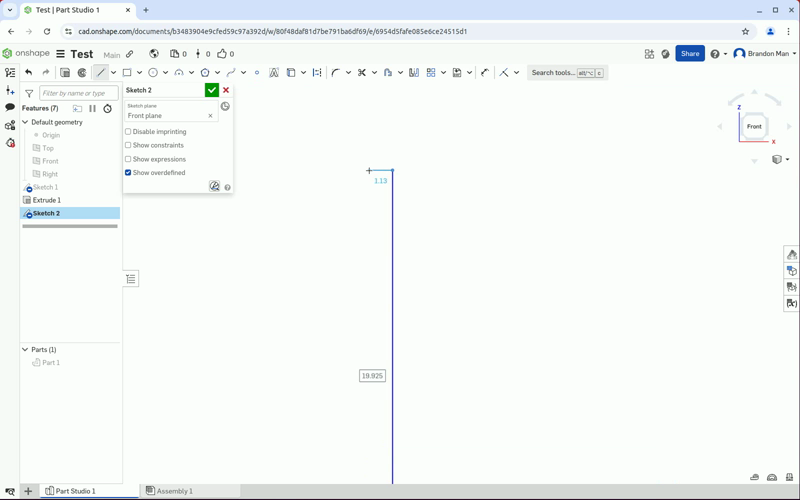
scroll(6)
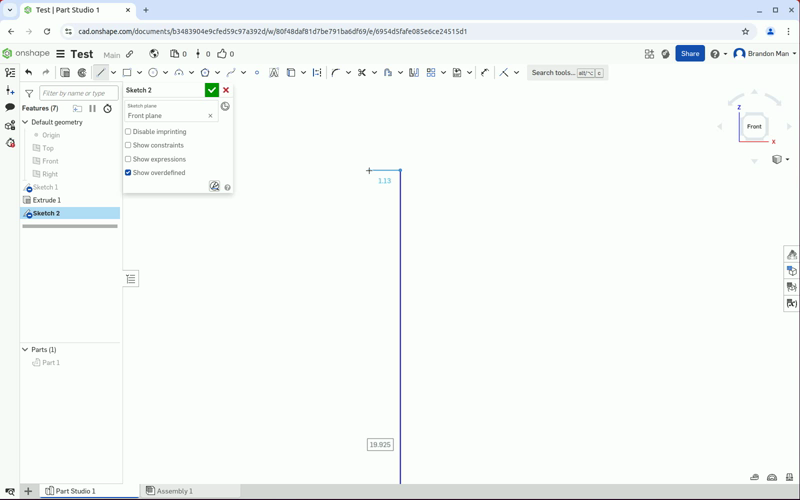
scroll(6)
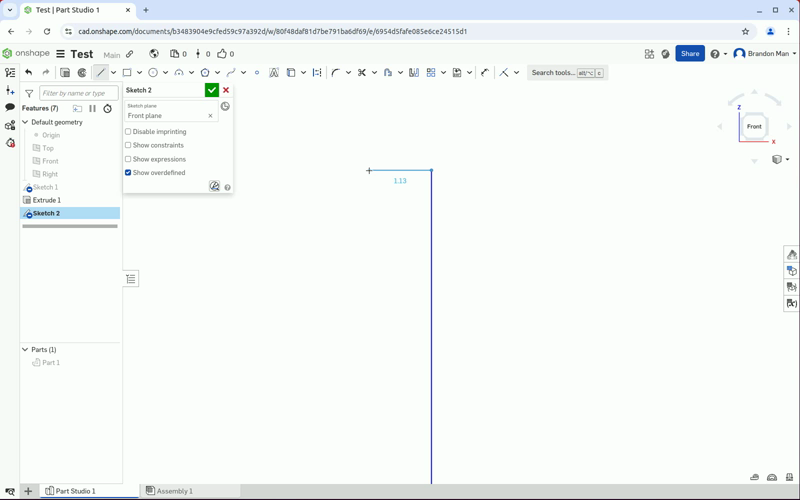
click(369, 170)
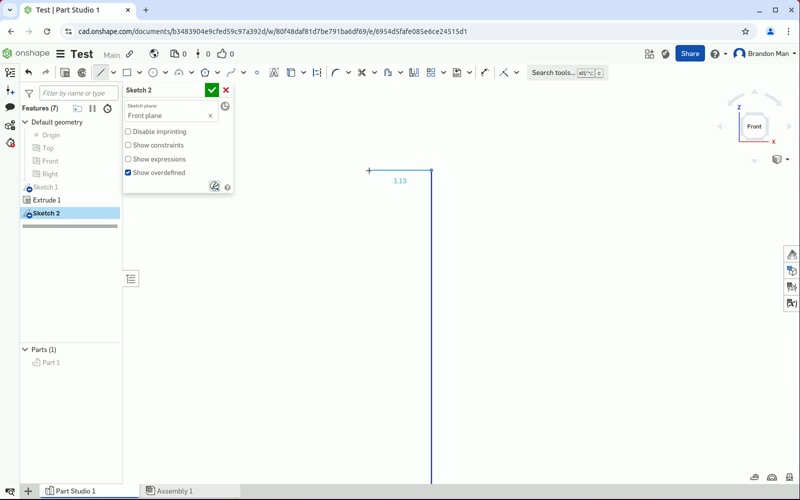
scroll(-6)
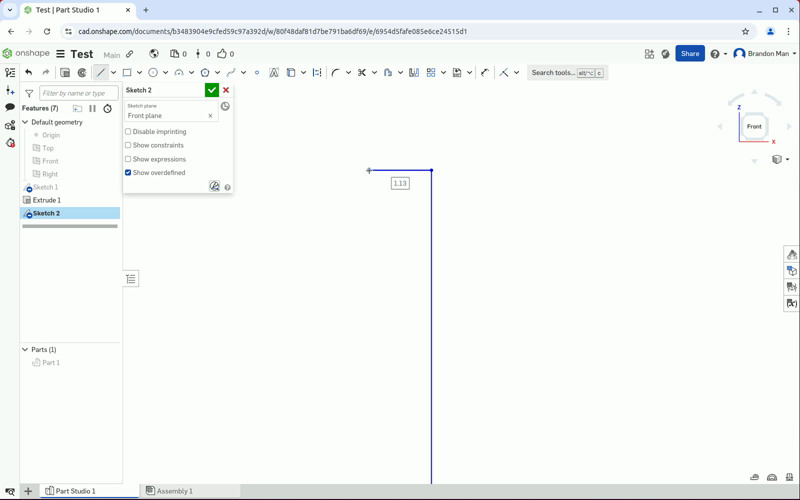
scroll(-6)
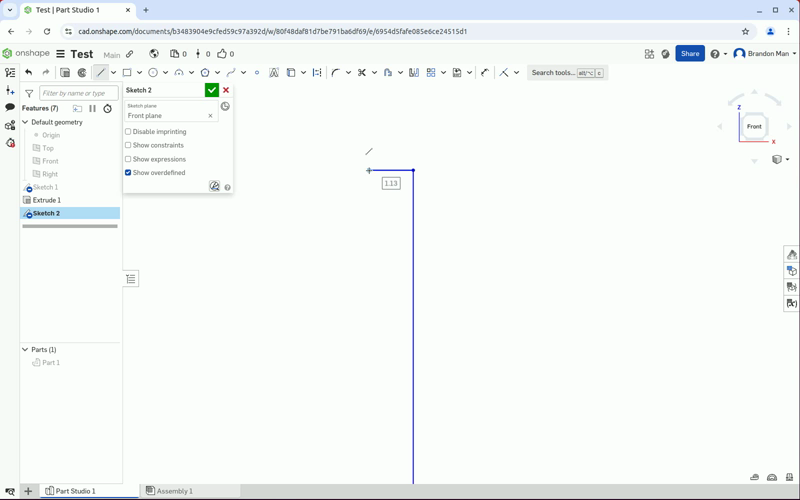
scroll(-6)
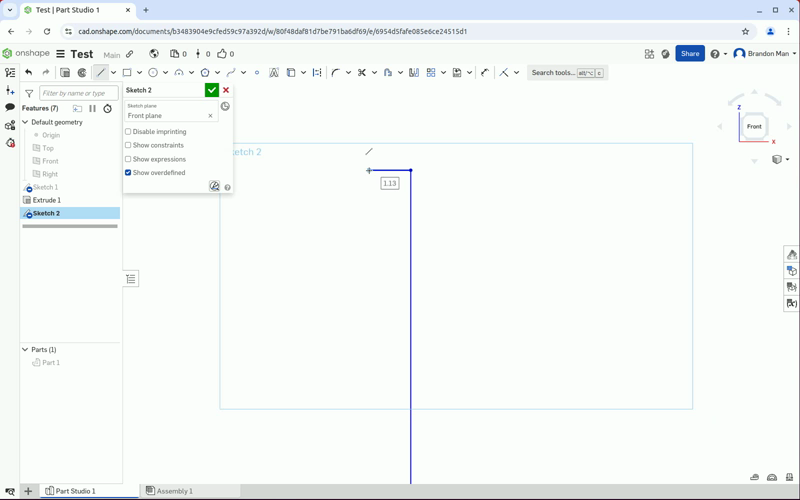
scroll(-6)
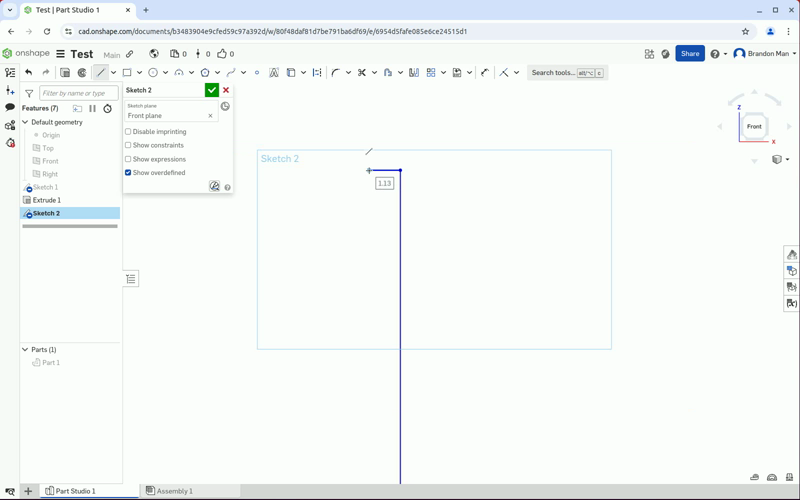
scroll(-6)
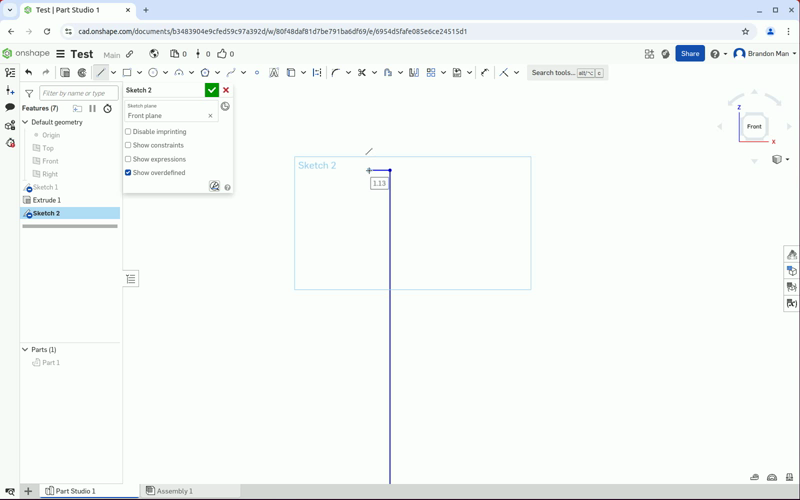
scroll(-6)
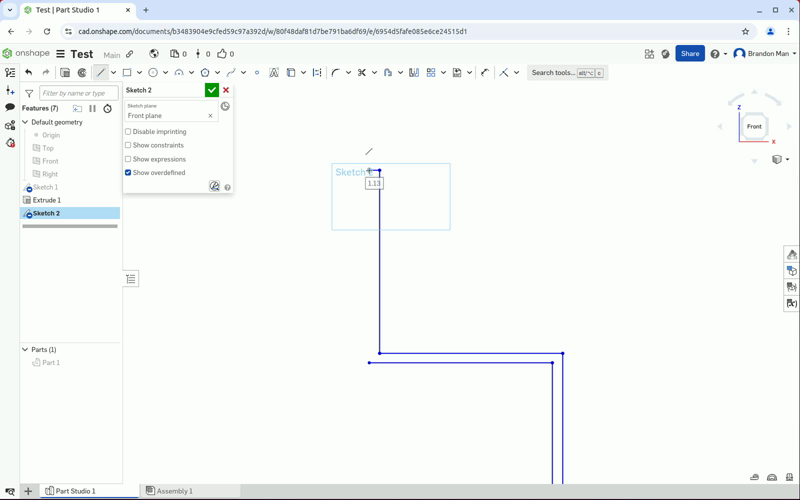
scroll(-6)
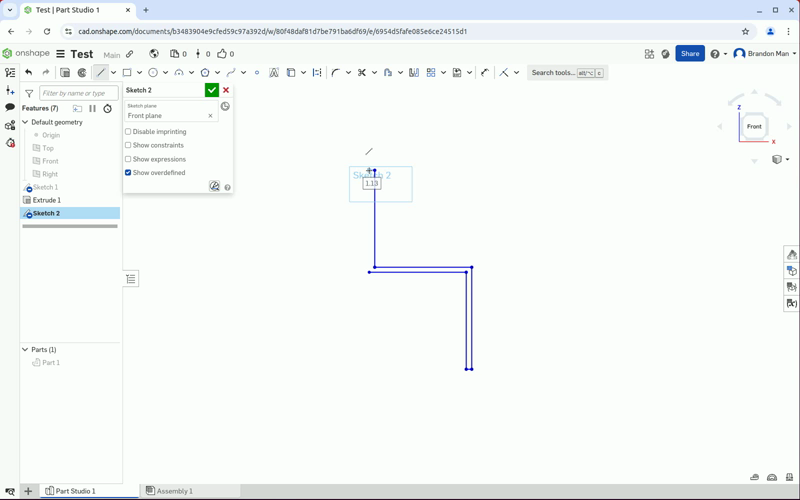
key_up(shift)
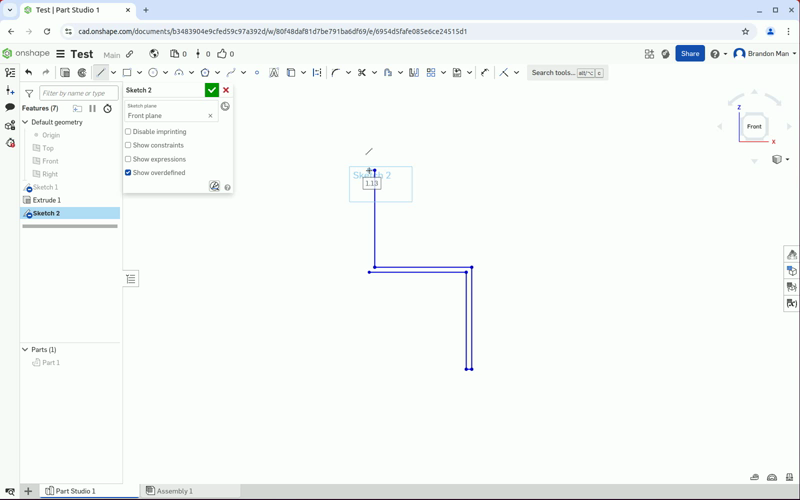
key_down(shift)
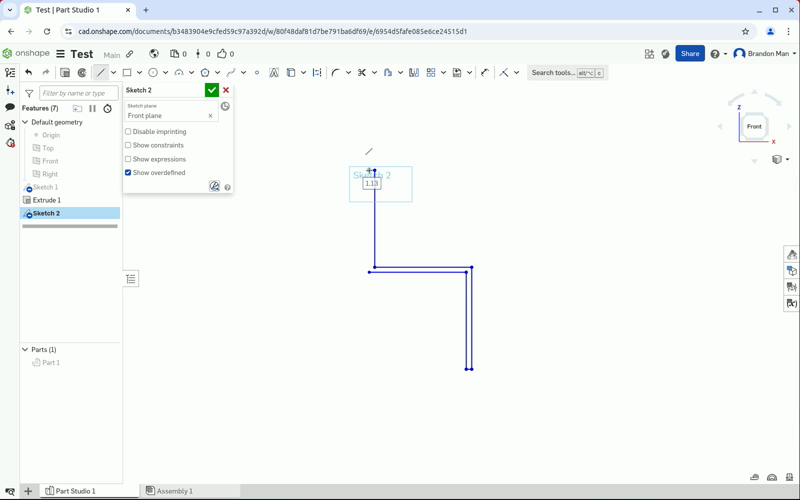
mouse_move(369, 272)
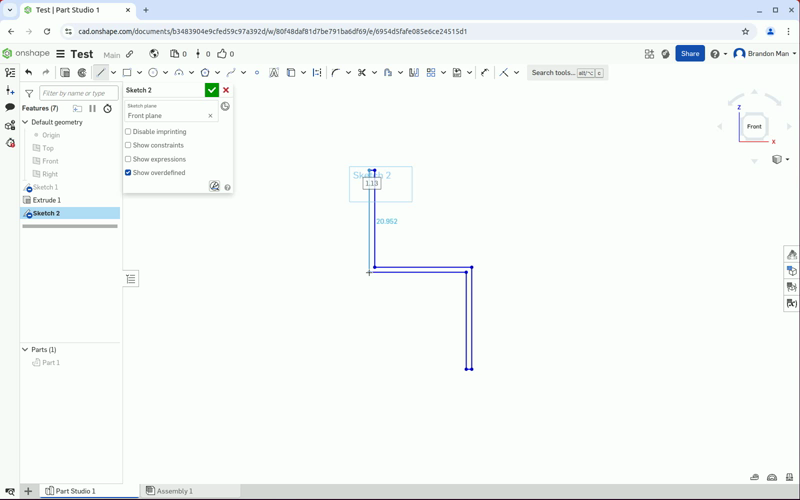
key_up(shift)
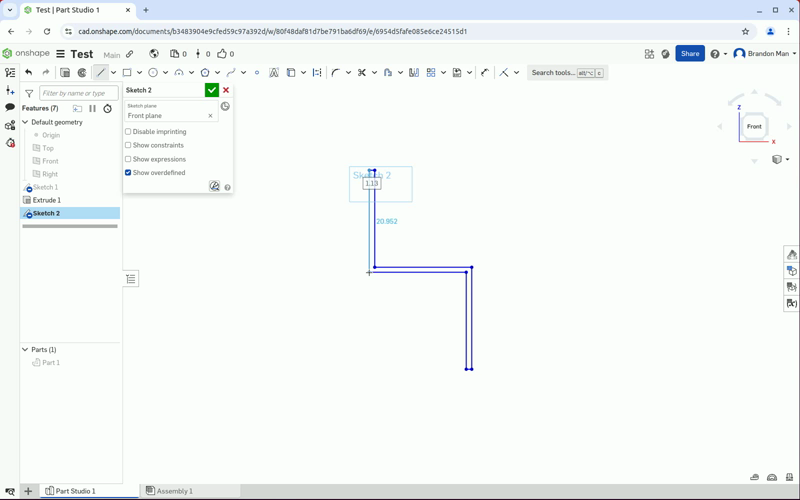
click(369, 272)
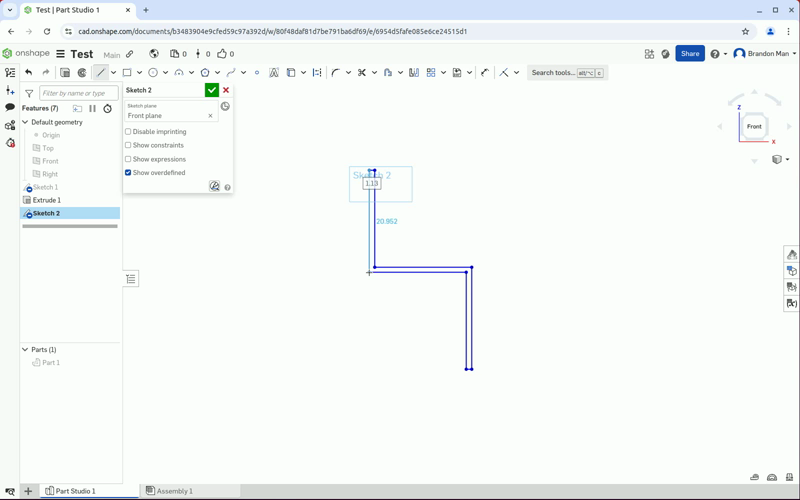
key(esc)
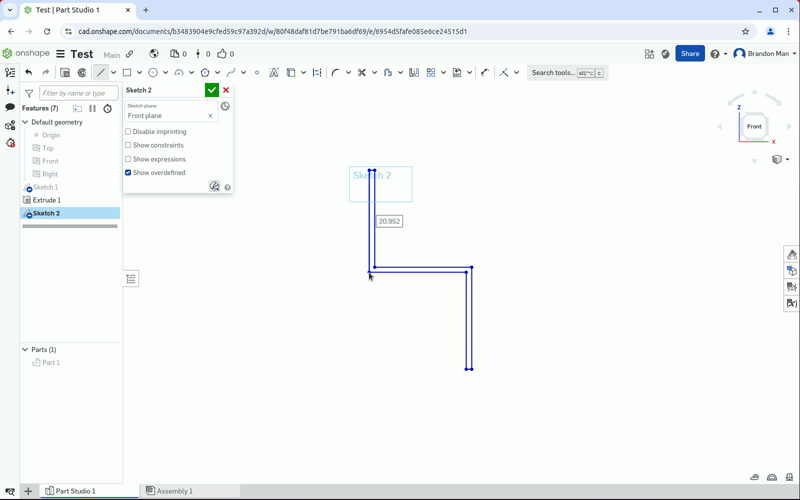
mouse_move(469, 276)
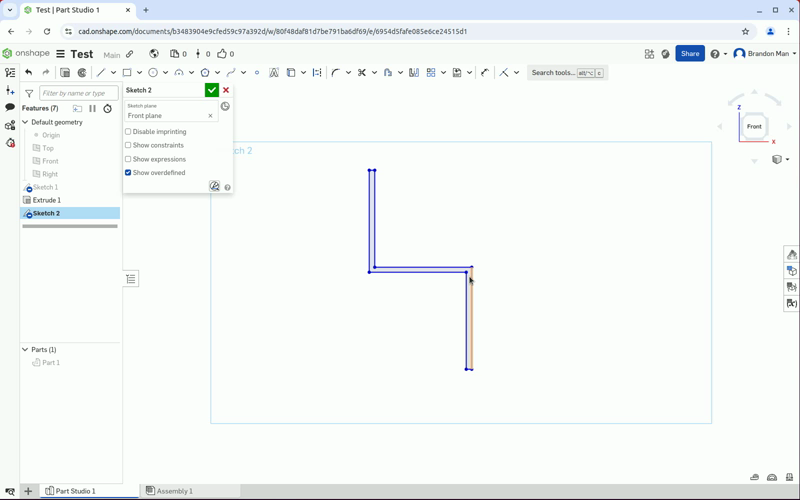
scroll(6)
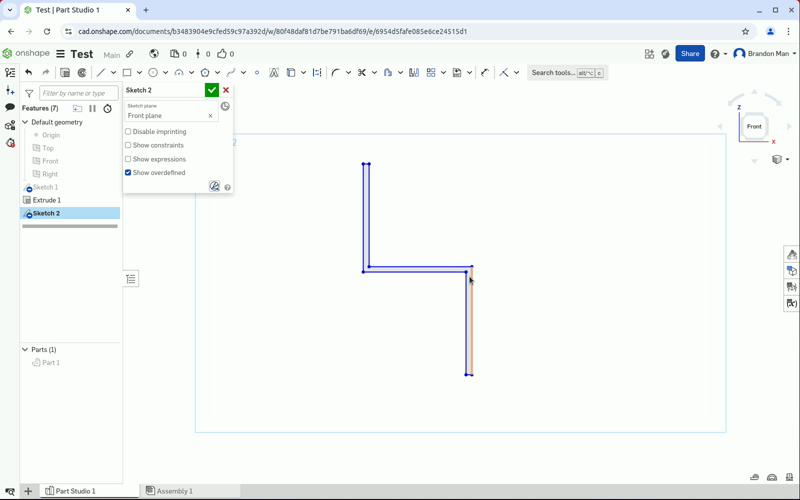
scroll(6)
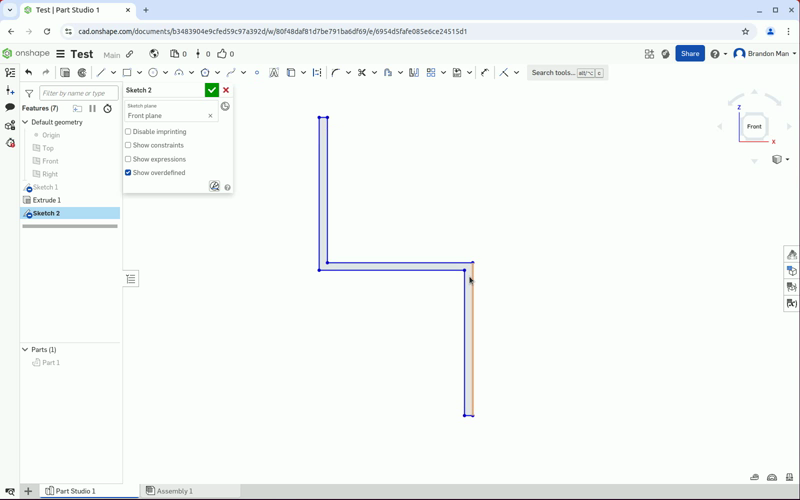
scroll(6)
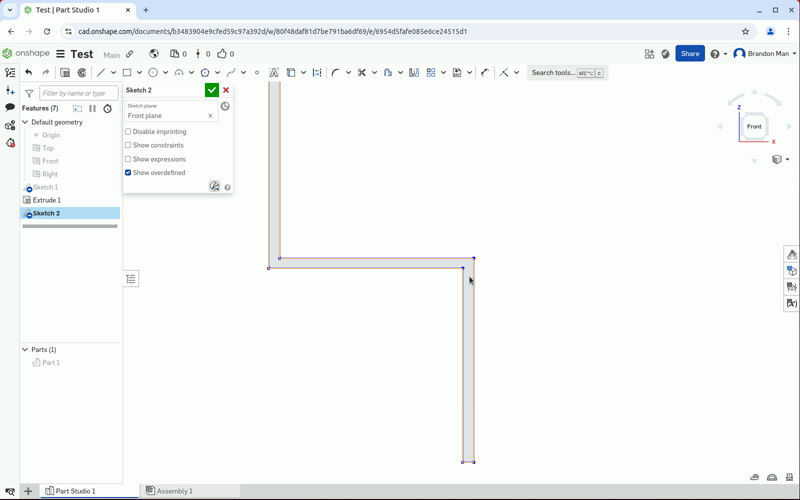
scroll(6)
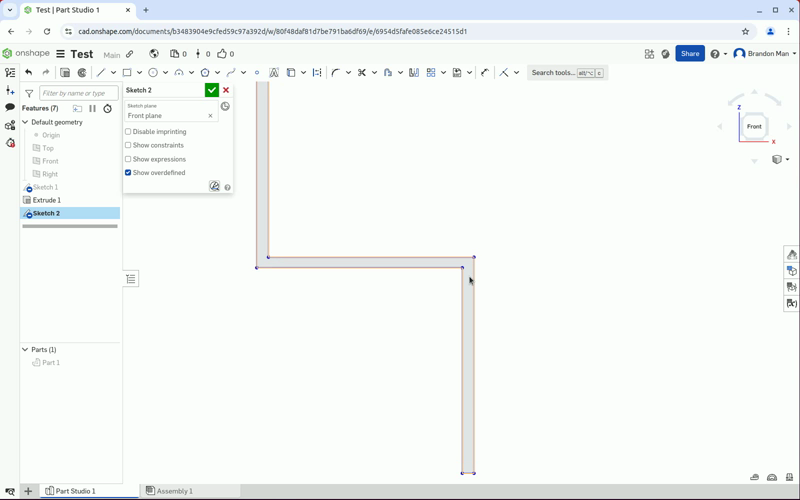
scroll(6)
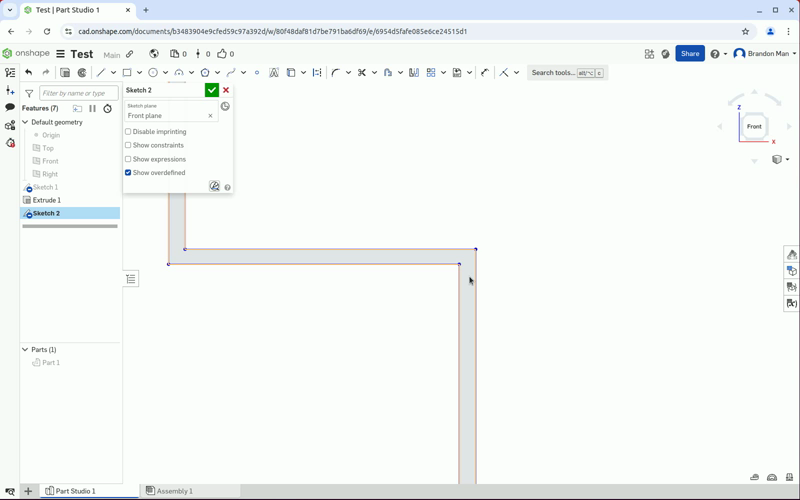
scroll(6)
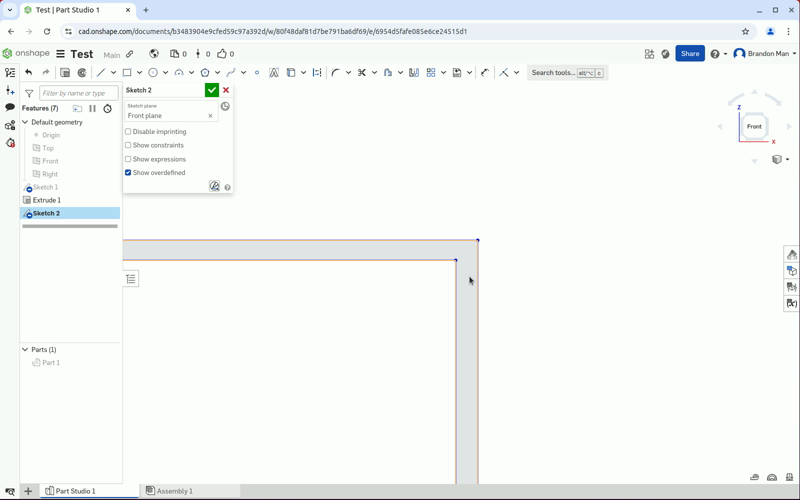
scroll(6)
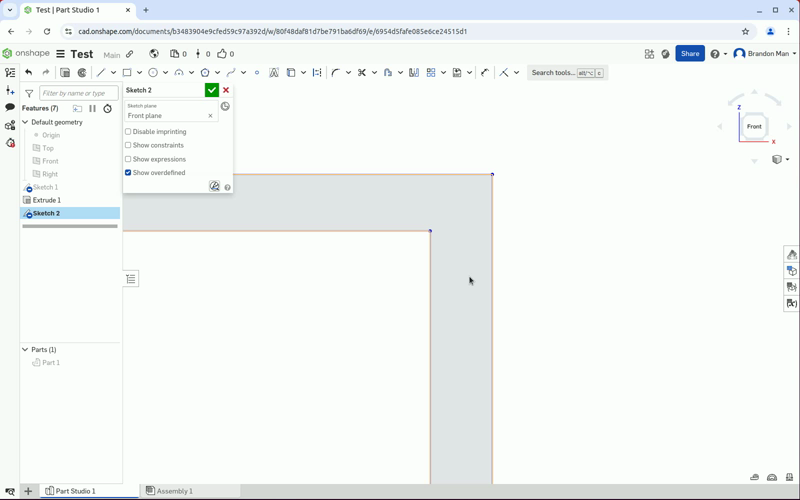
click(469, 276)
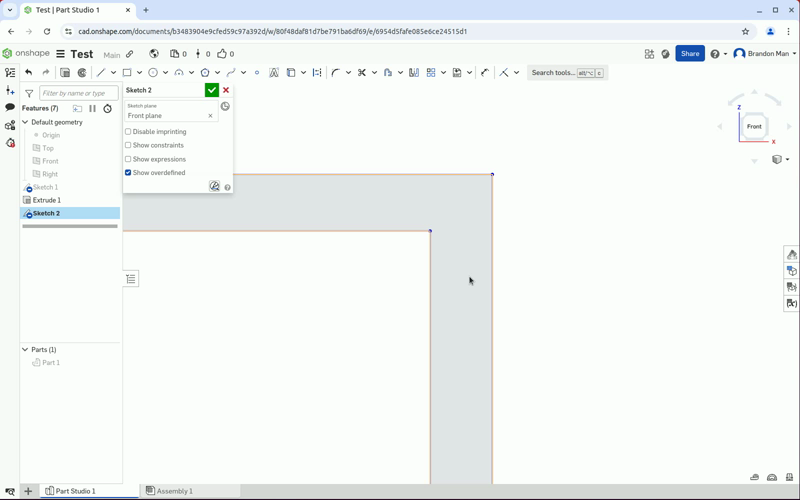
scroll(-6)
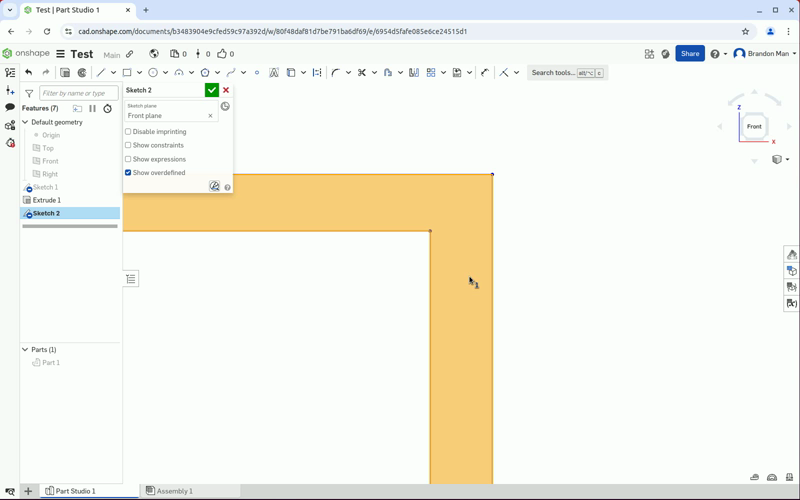
scroll(-6)
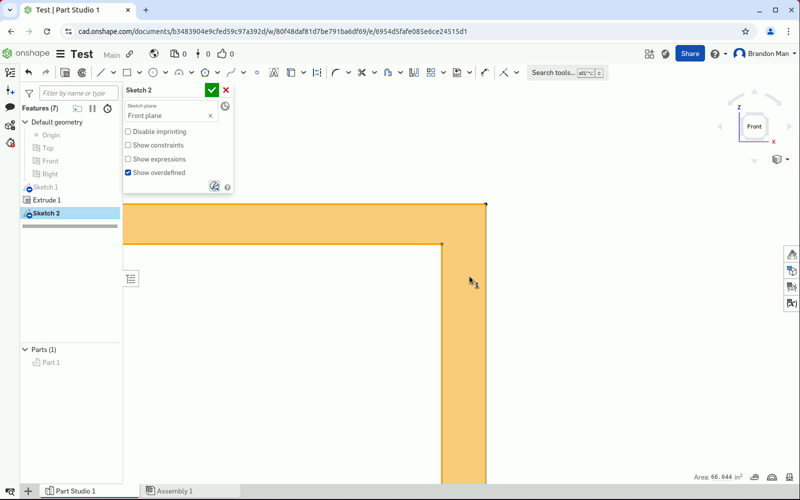
scroll(-6)
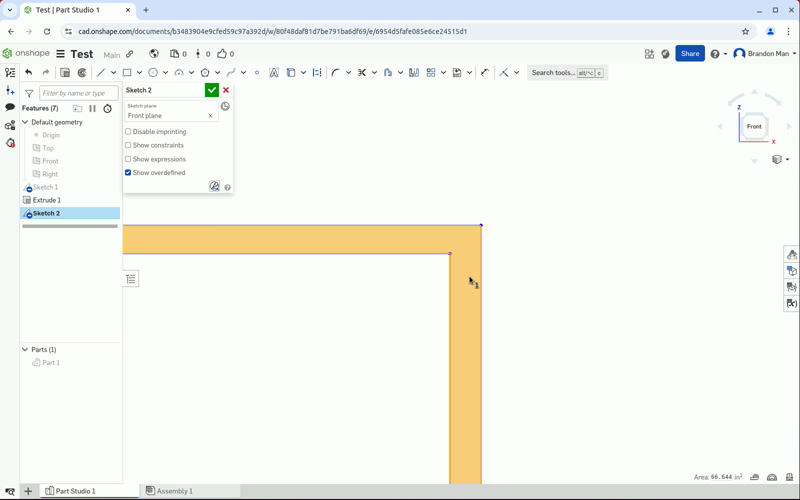
scroll(-6)
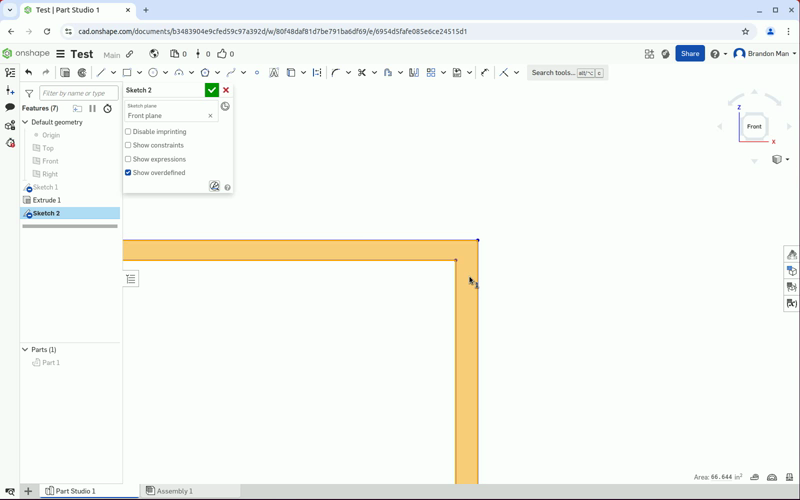
scroll(-6)
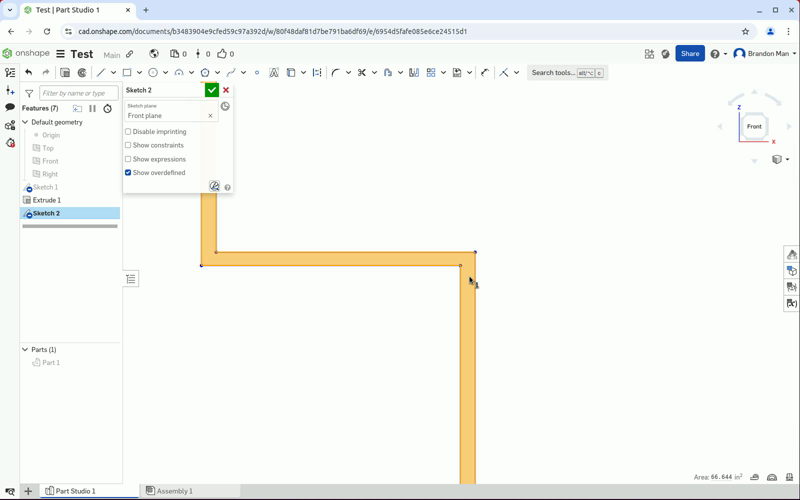
scroll(-6)
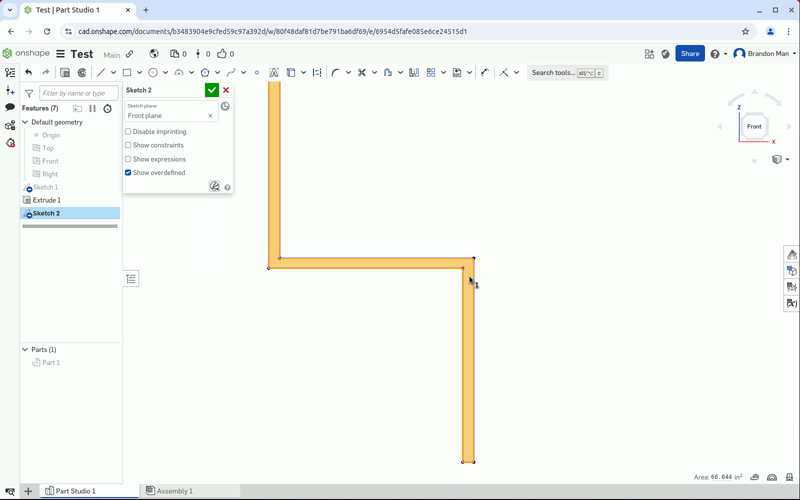
scroll(-6)
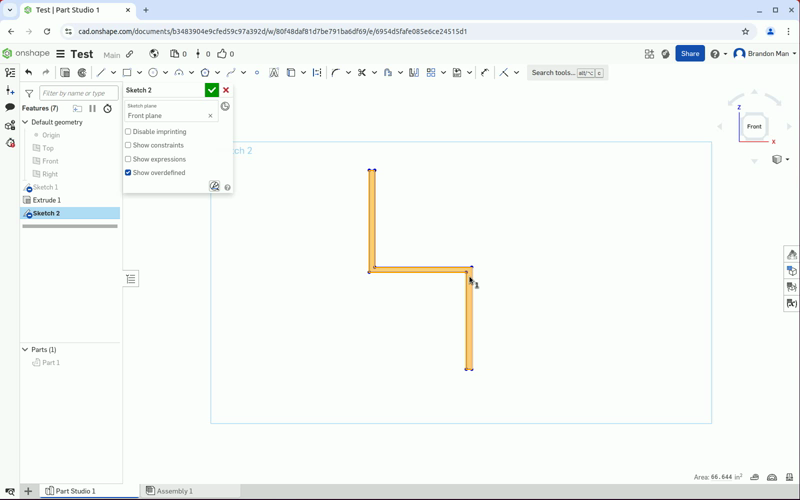
mouse_move(73, 352)
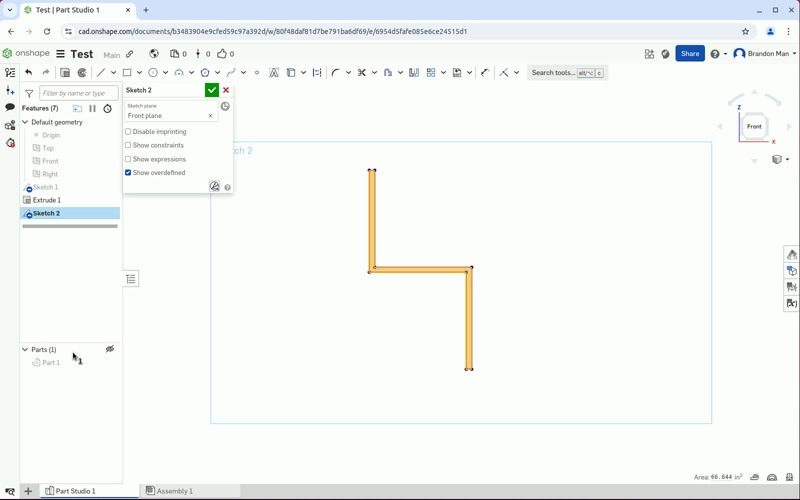
key(shift+y)
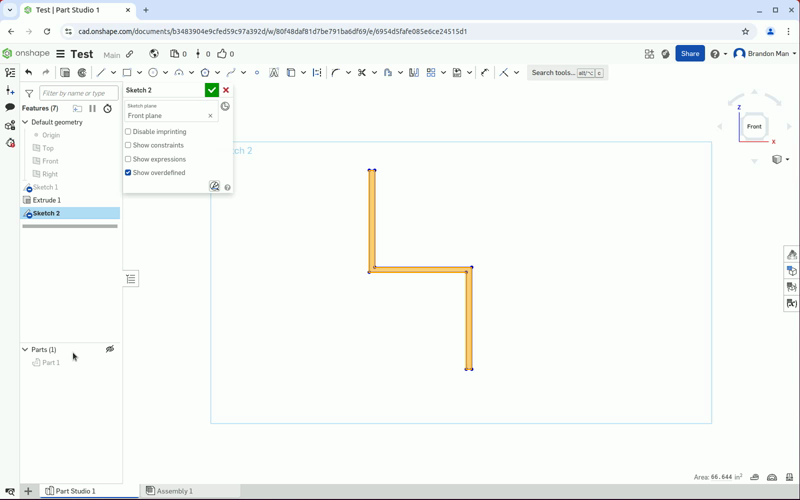
key(shift+e)
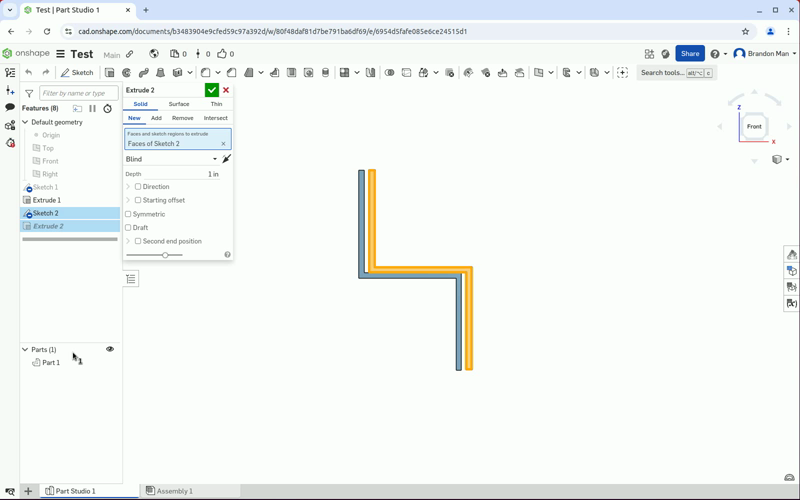
mouse_move(143, 106)
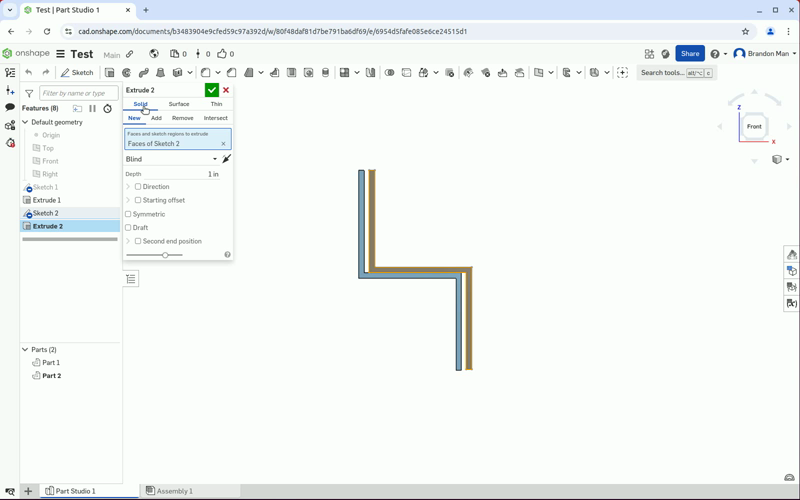
click(143, 106)
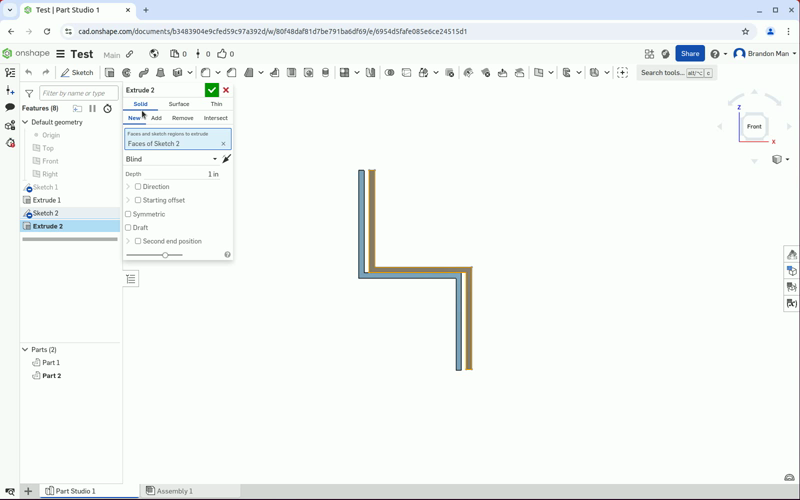
mouse_move(137, 120)
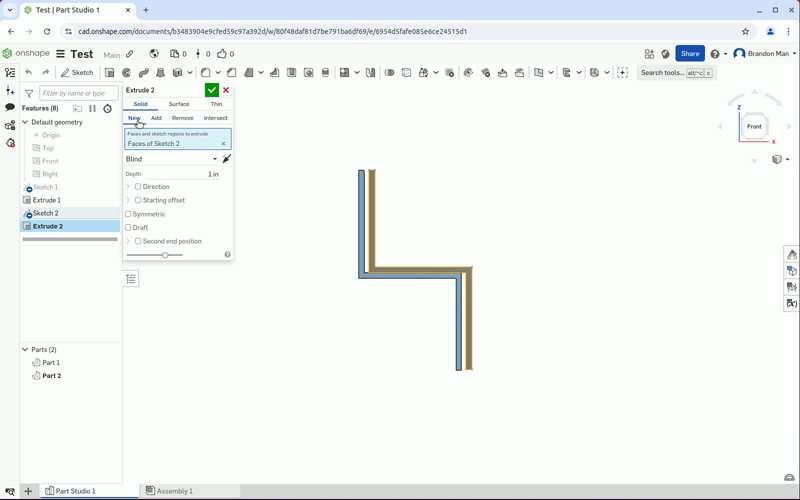
click(137, 120)
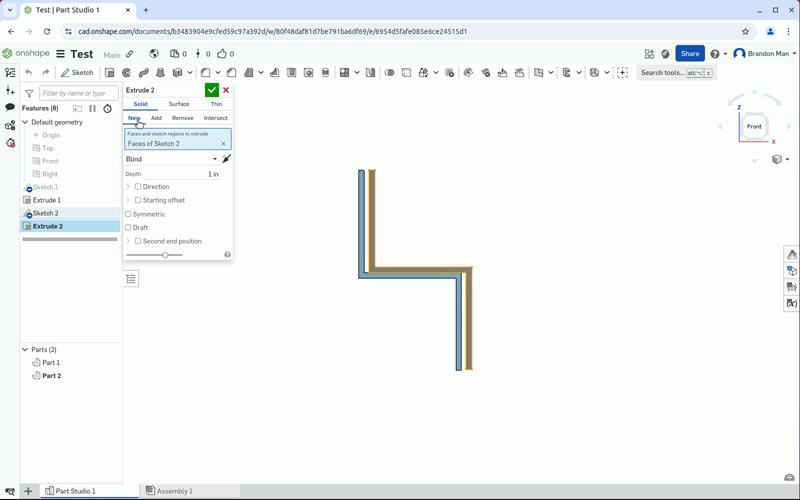
key(tab, 4)
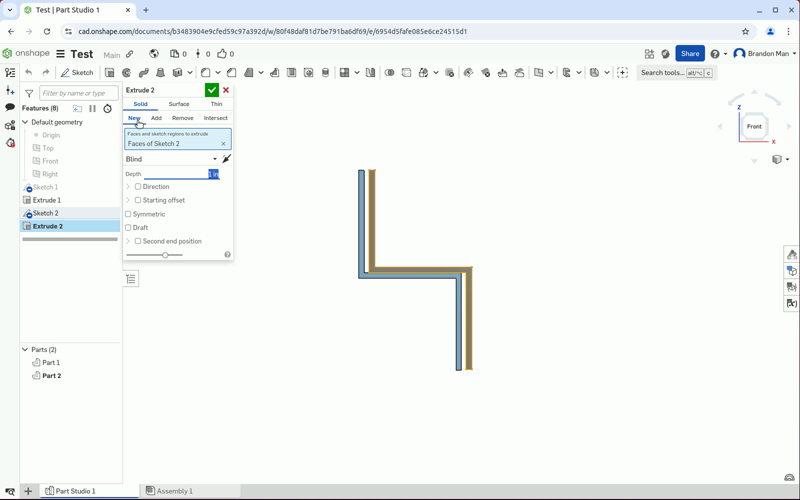
text(17.812)
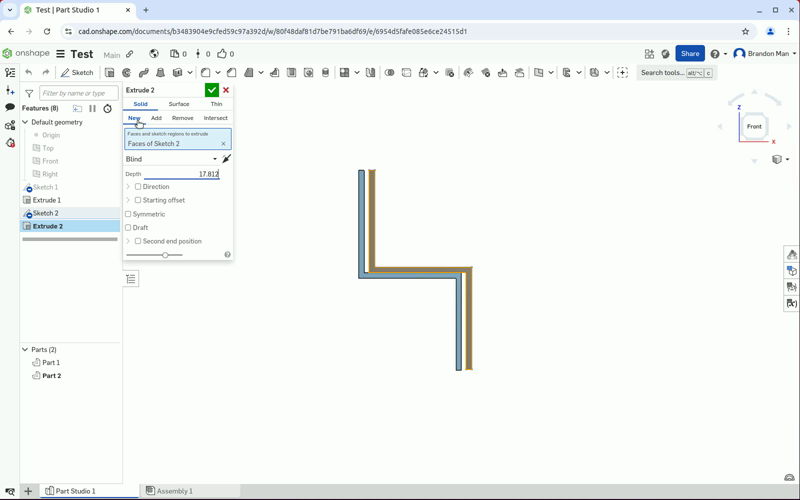
key(tab, 3)
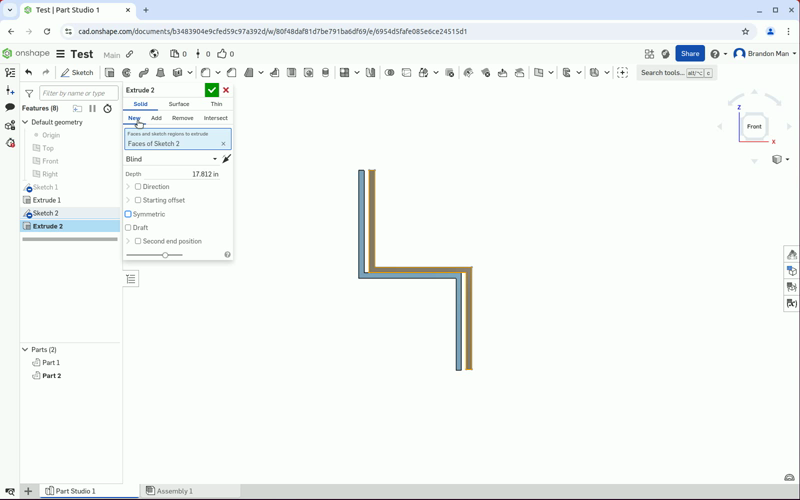
key(space)
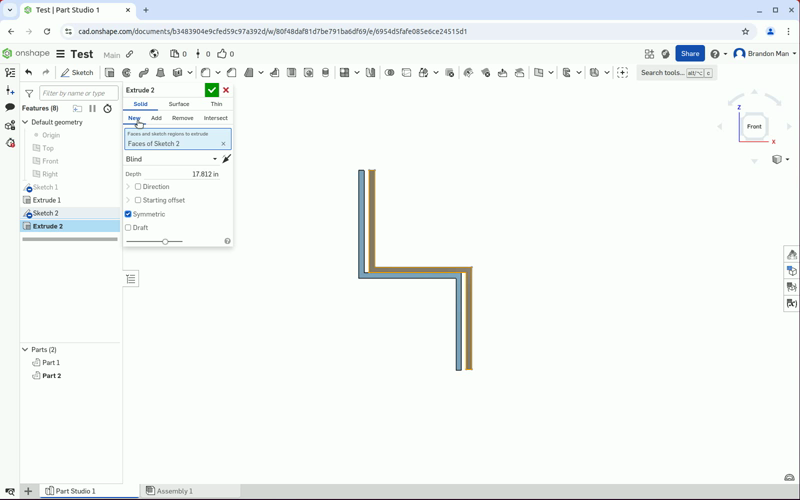
key(enter)
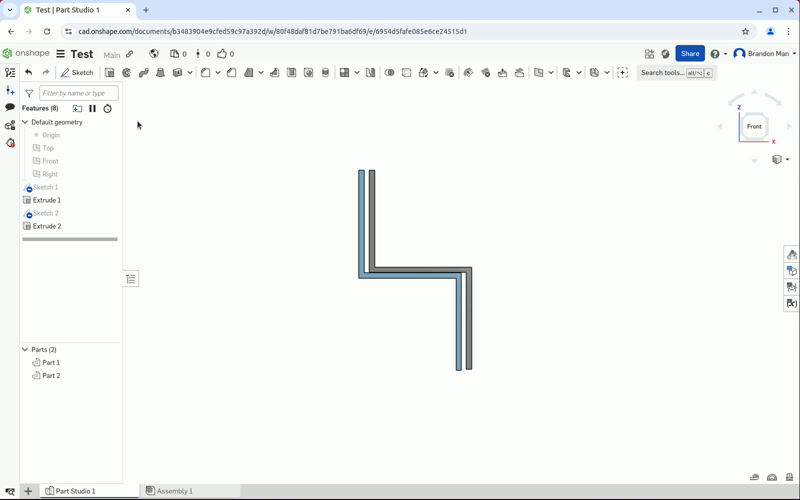
key(shift+h)
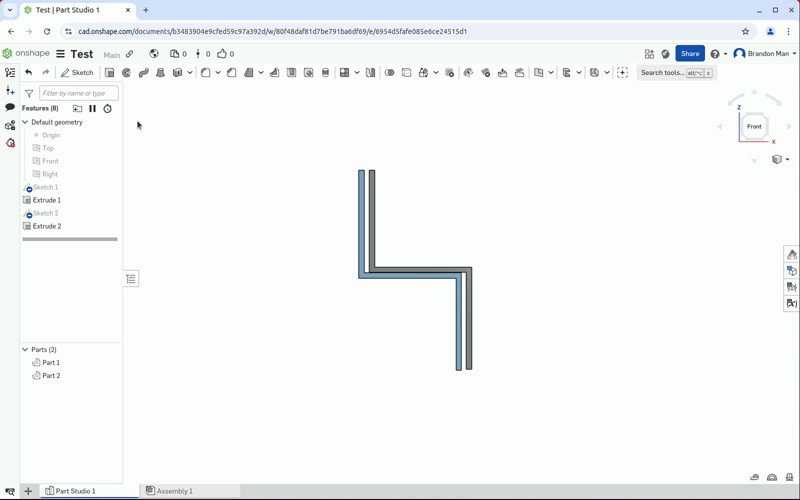
key(shift+h)
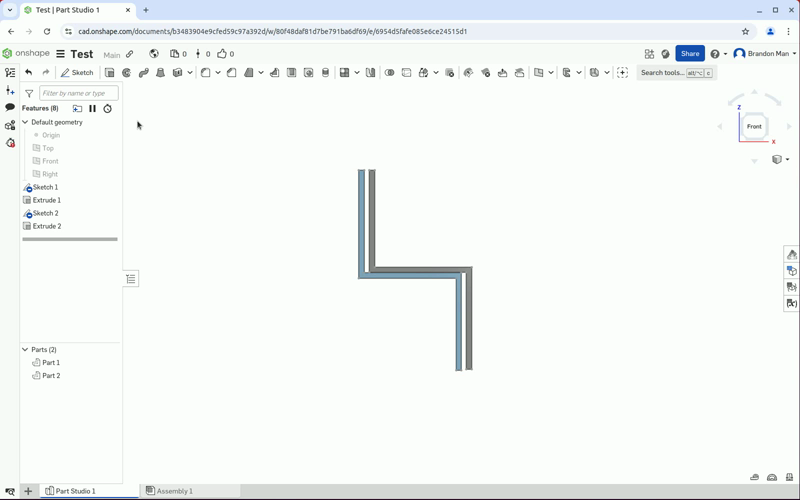
key(shift+7)
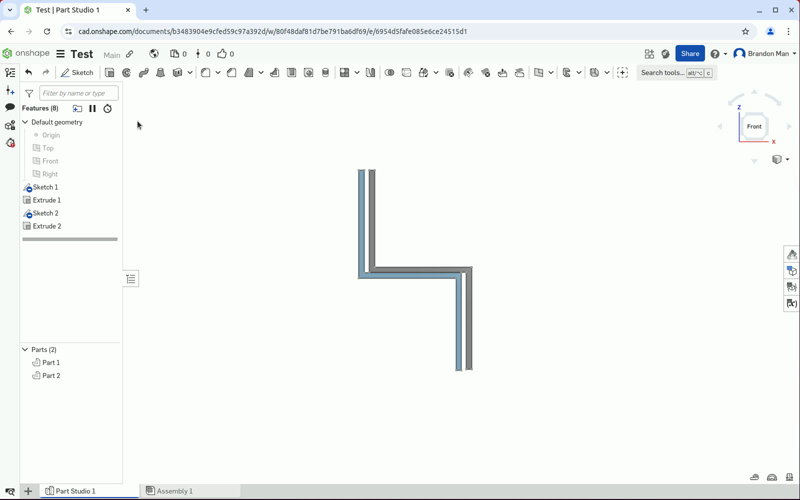
key(left, 2)
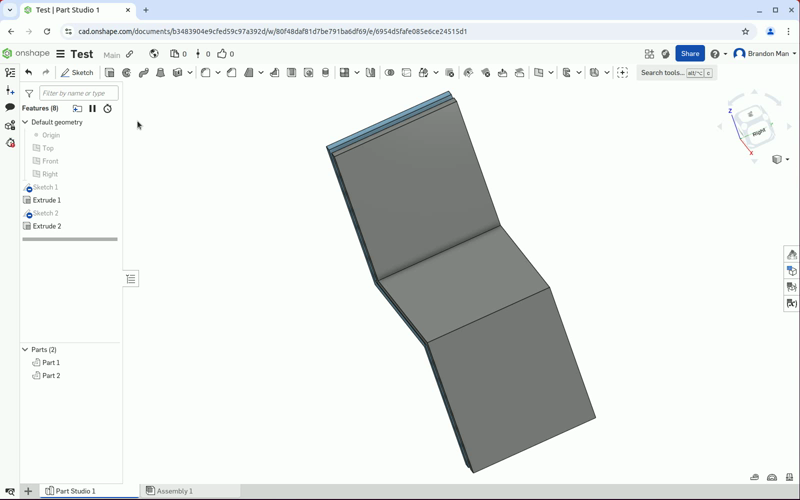
key(down, 2)
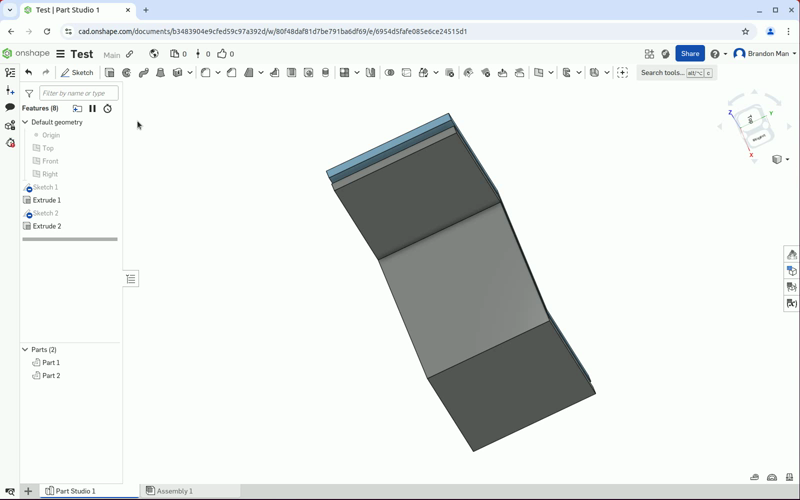
key(up, 2)
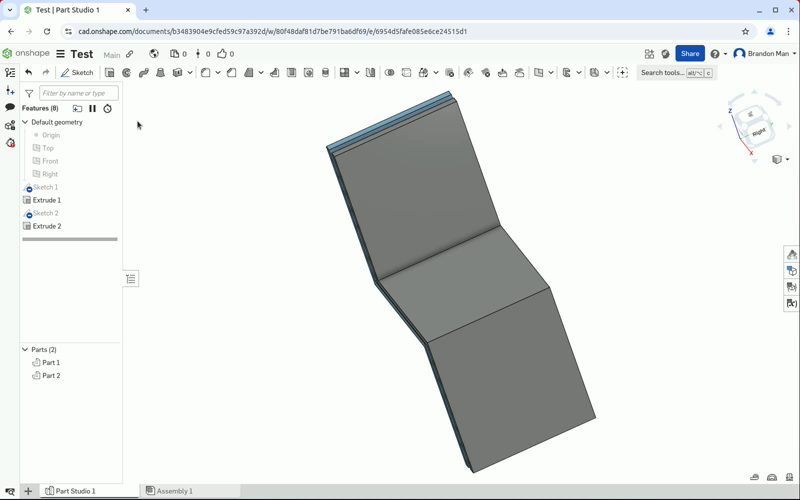
key(right, 2)
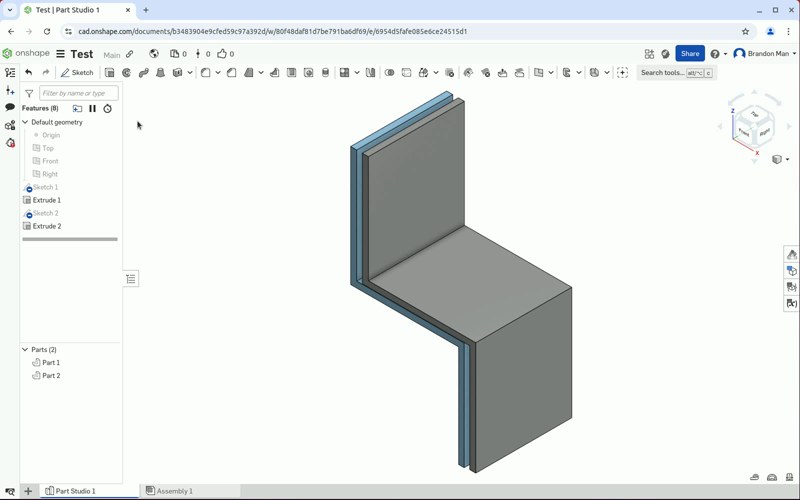
mouse_move(73, 189)
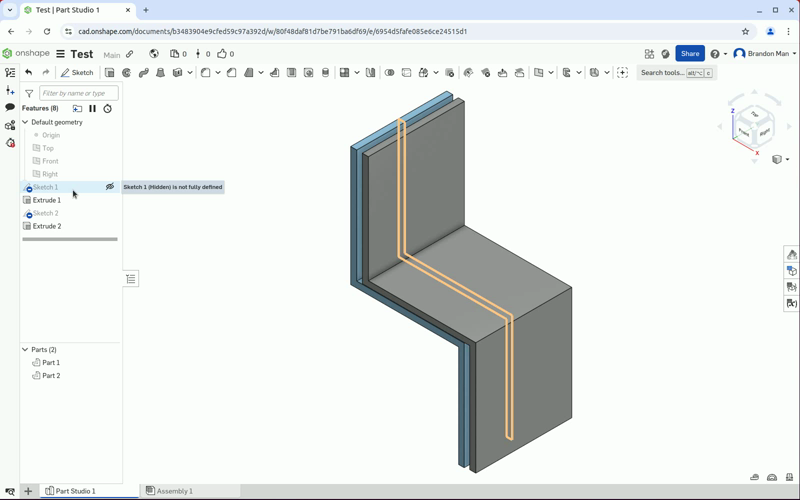
click(73, 189)